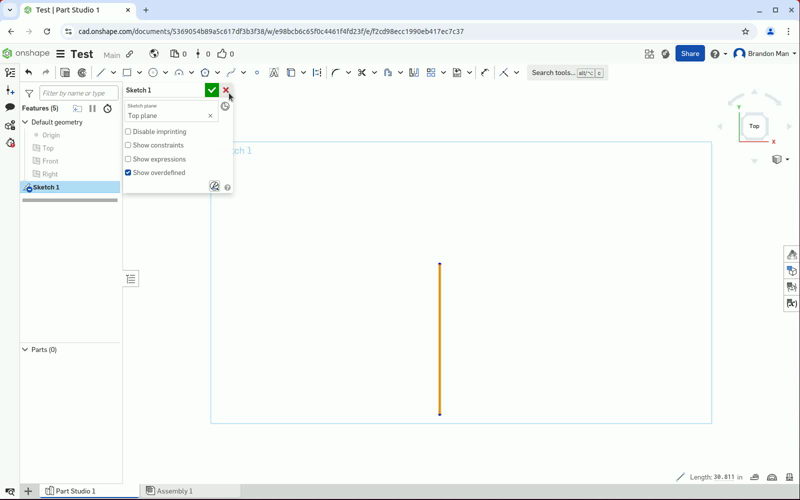
key(shift+h)
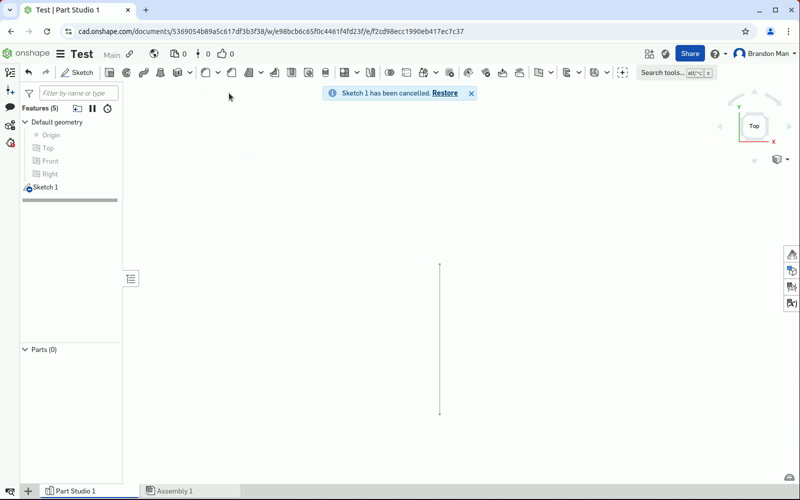
key(shift+s)
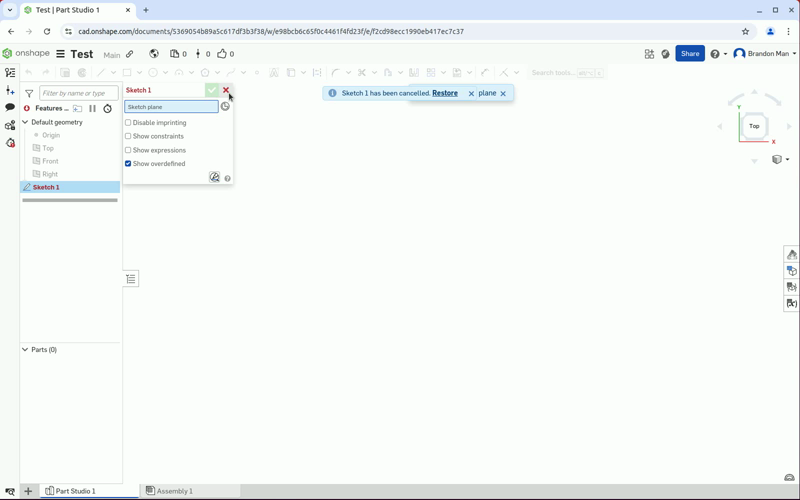
mouse_move(73, 150)
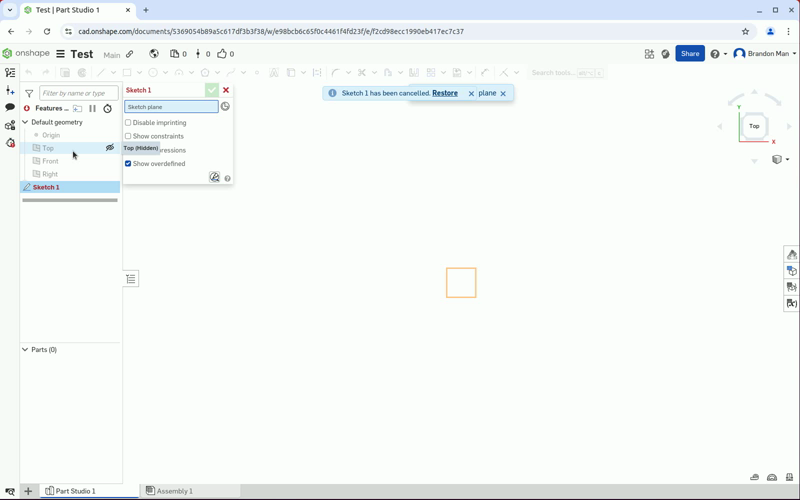
click(73, 150)
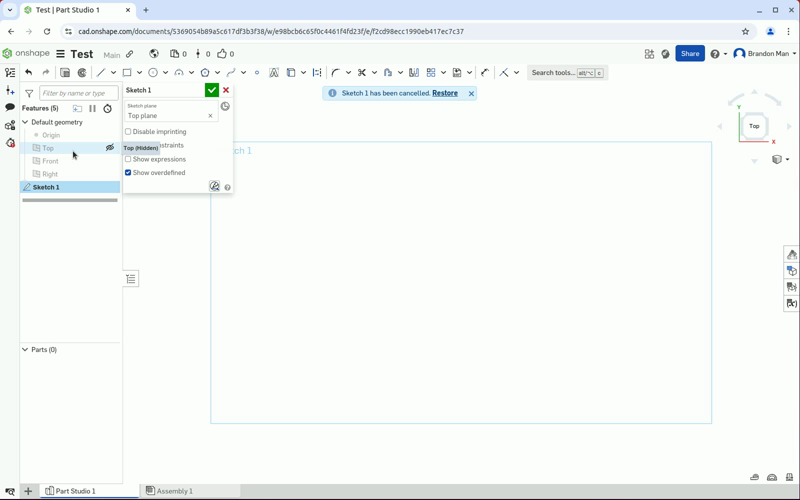
mouse_move(73, 352)
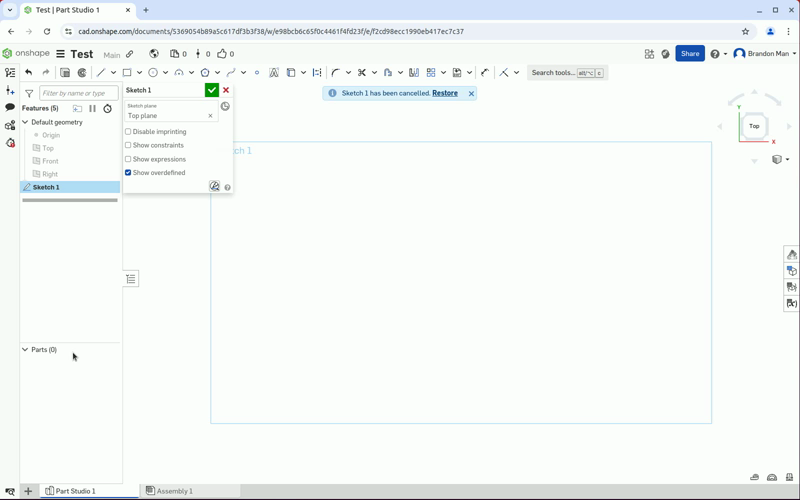
key(y)
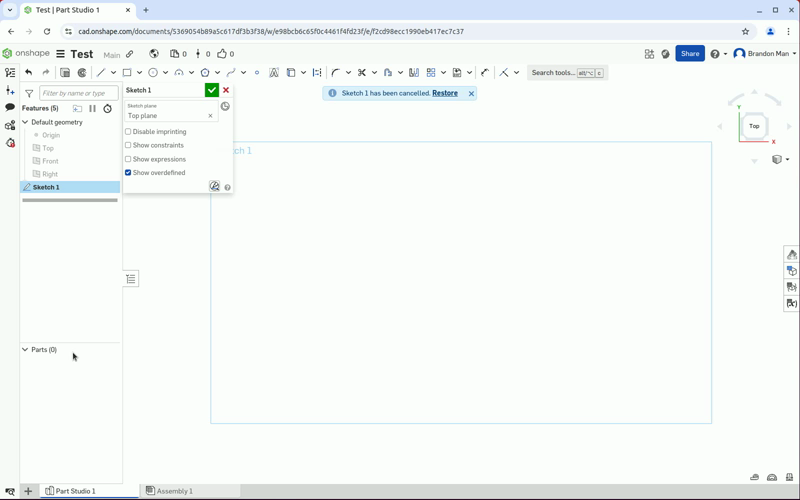
key(l)
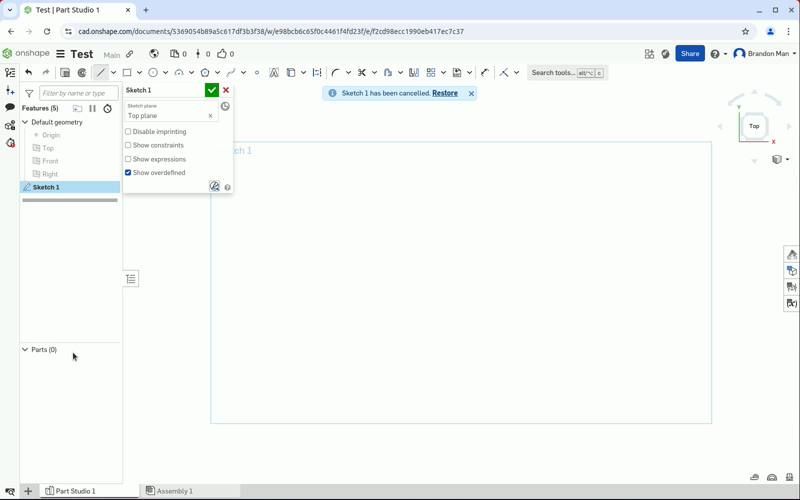
key_down(shift)
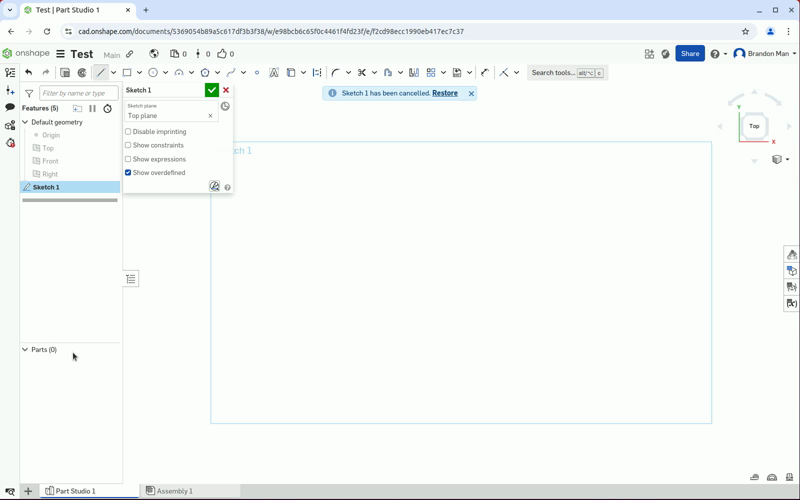
mouse_move(502, 301)
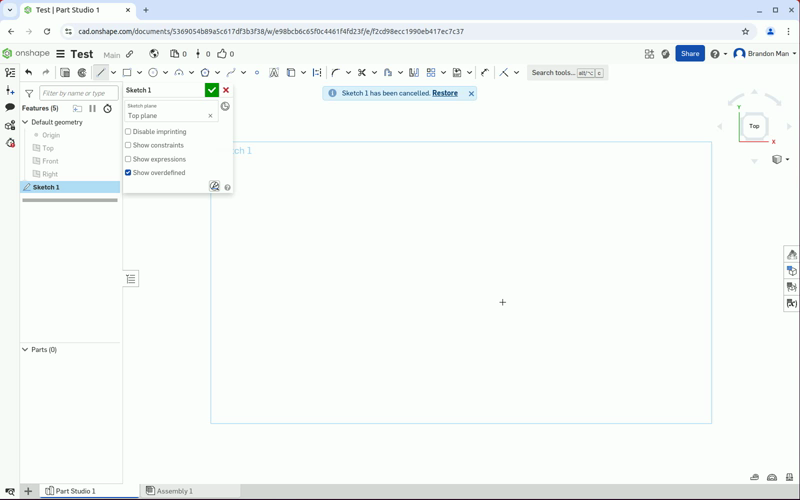
click(502, 301)
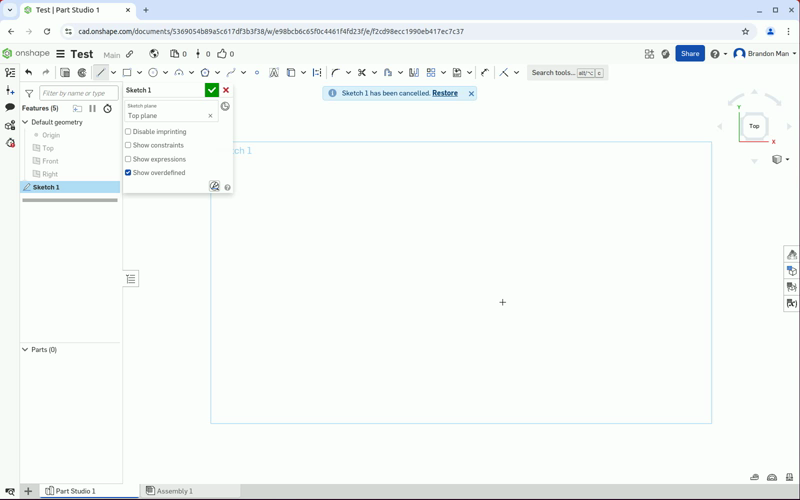
key_up(shift)
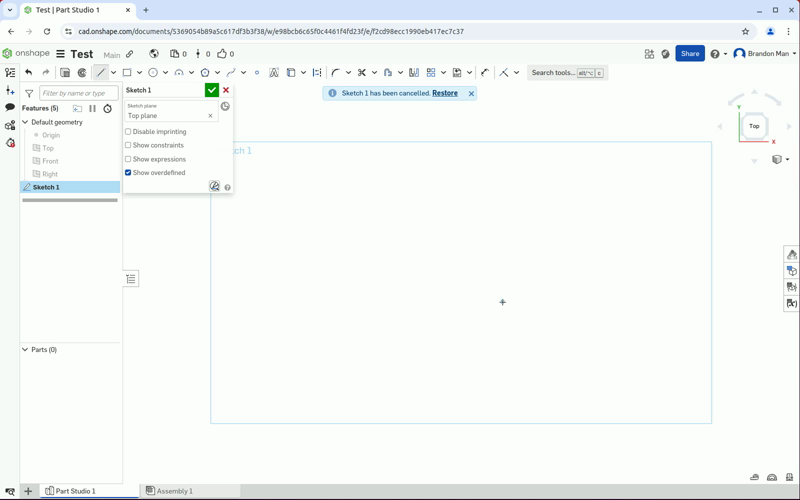
key_down(shift)
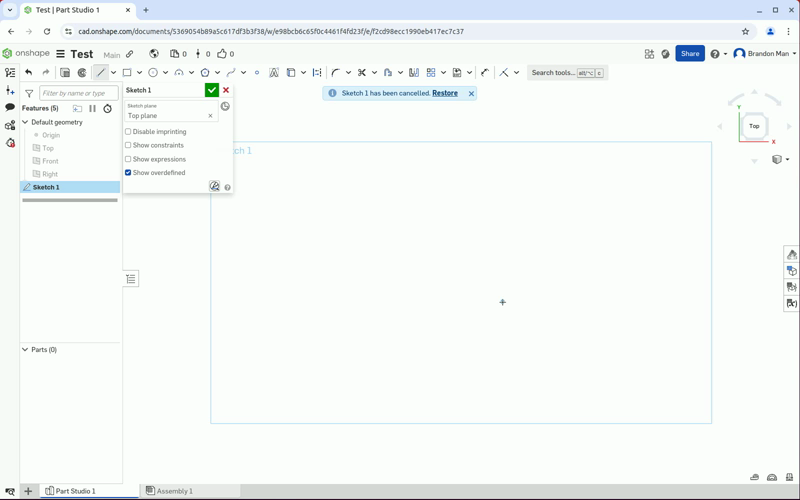
mouse_move(532, 301)
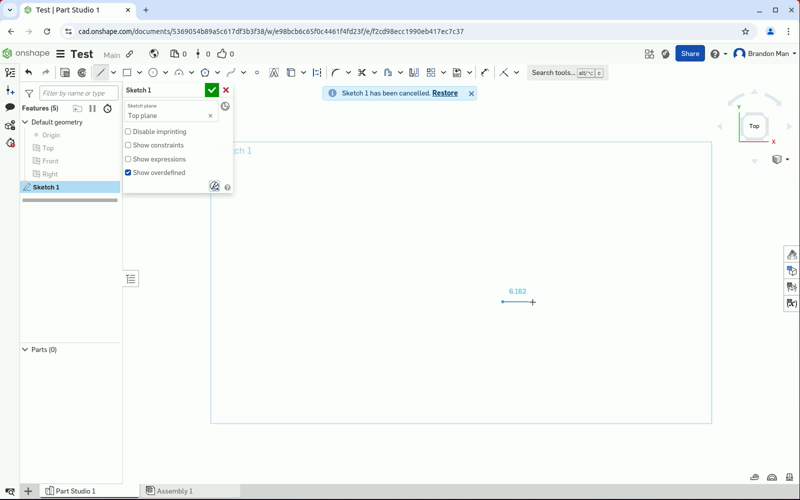
mouse_move(535, 301)
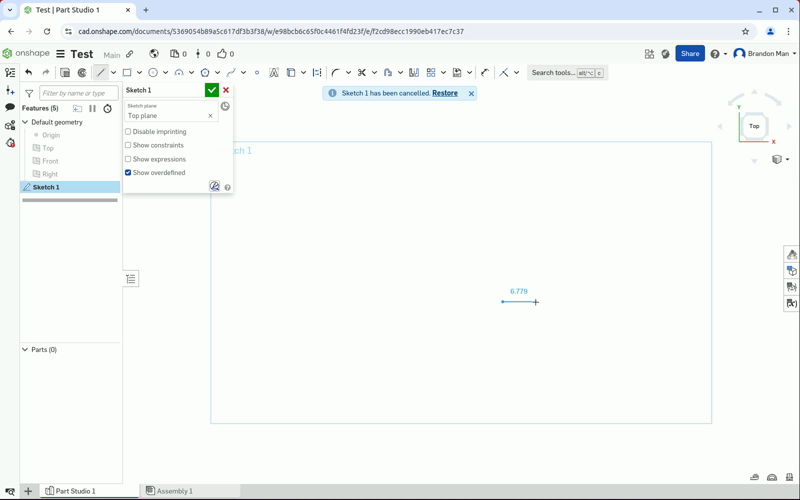
click(535, 301)
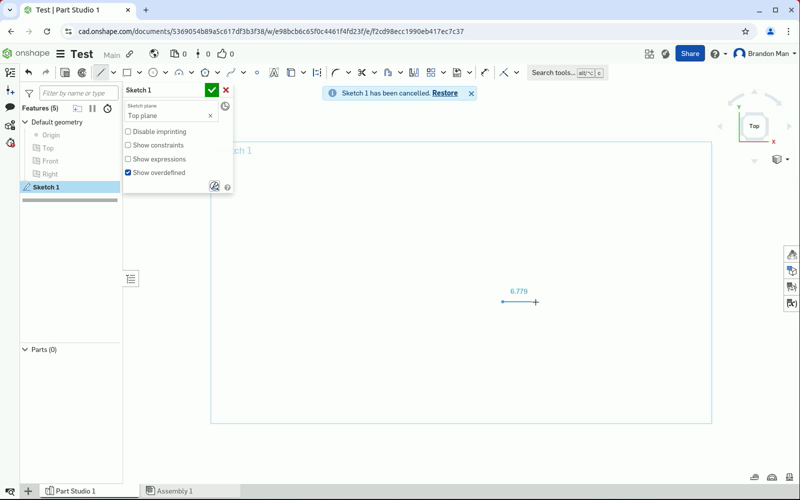
key_up(shift)
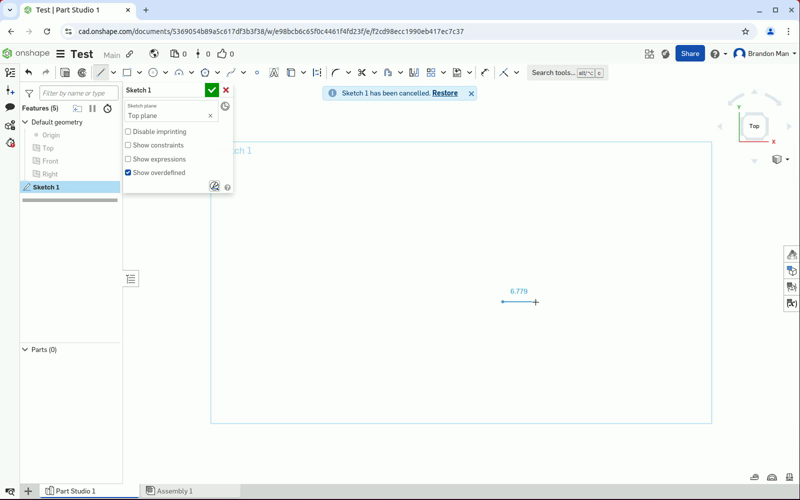
key_down(shift)
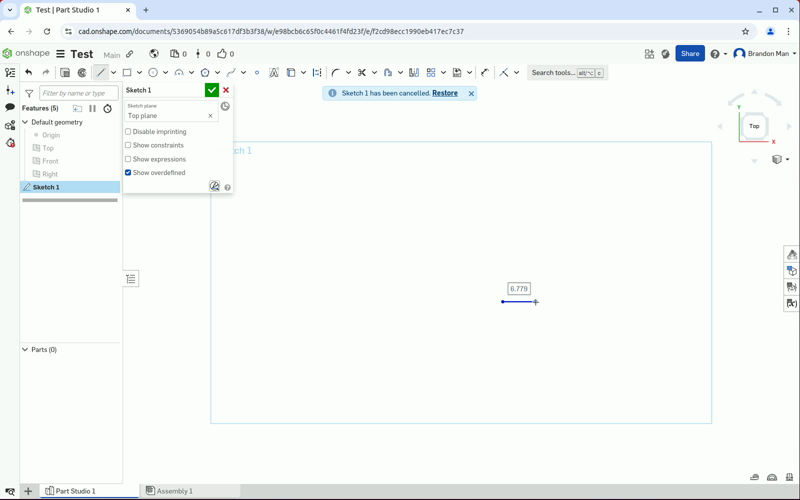
mouse_move(565, 301)
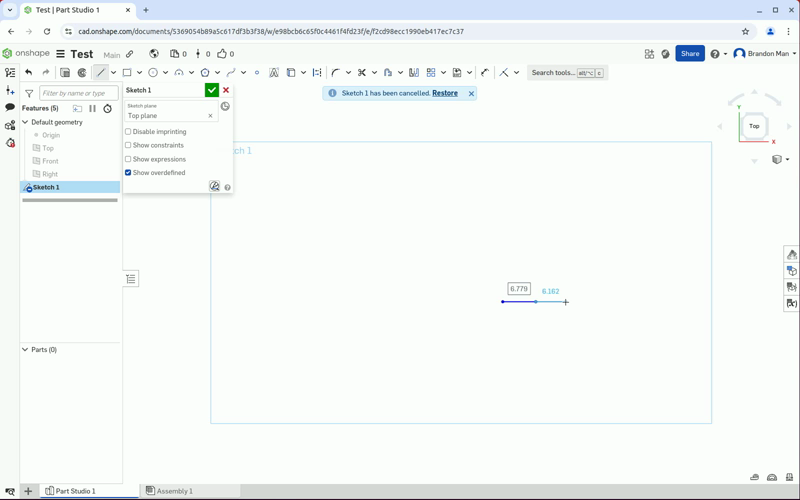
mouse_move(535, 263)
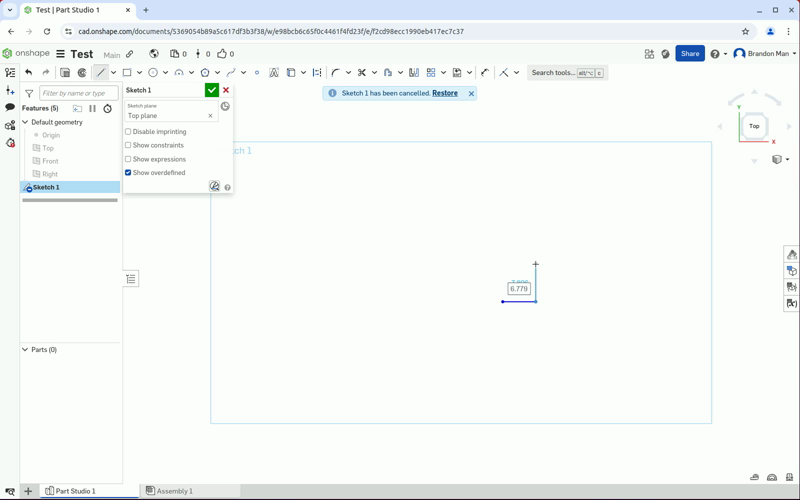
click(535, 263)
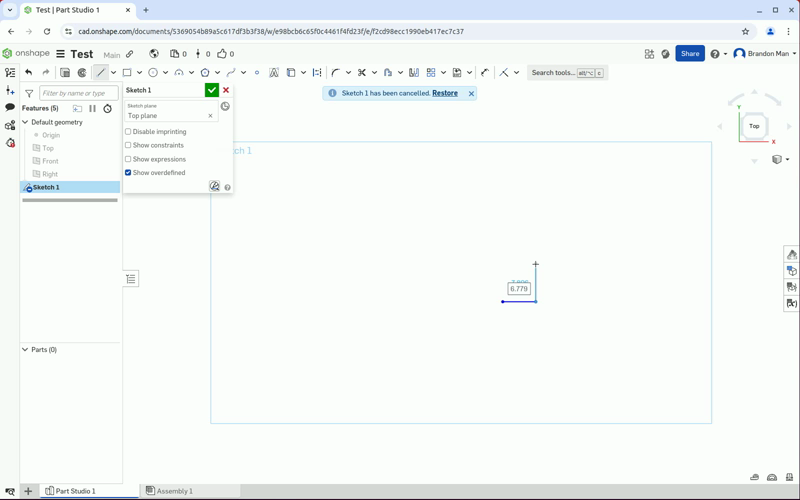
key_up(shift)
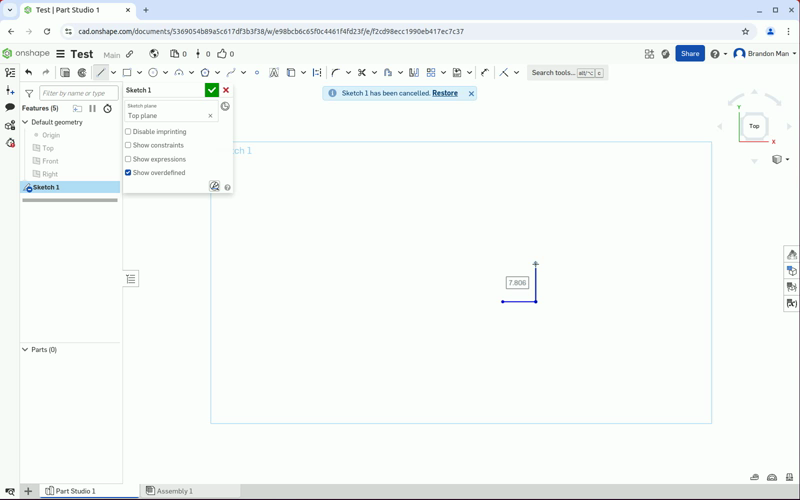
key_down(shift)
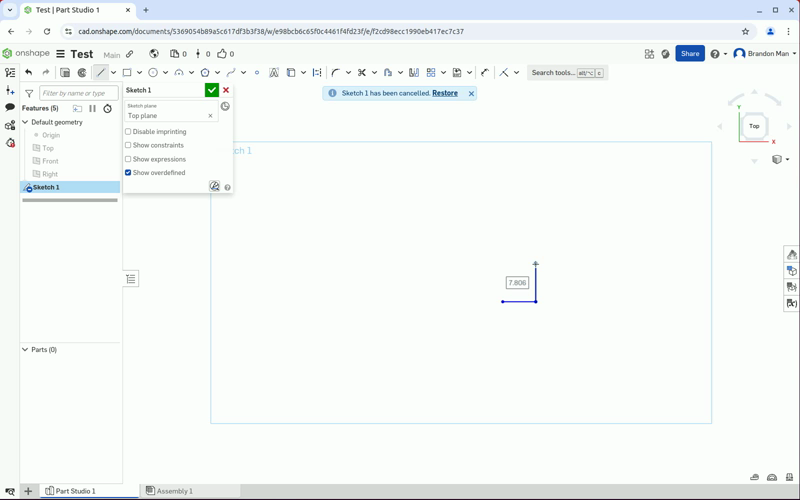
mouse_move(565, 263)
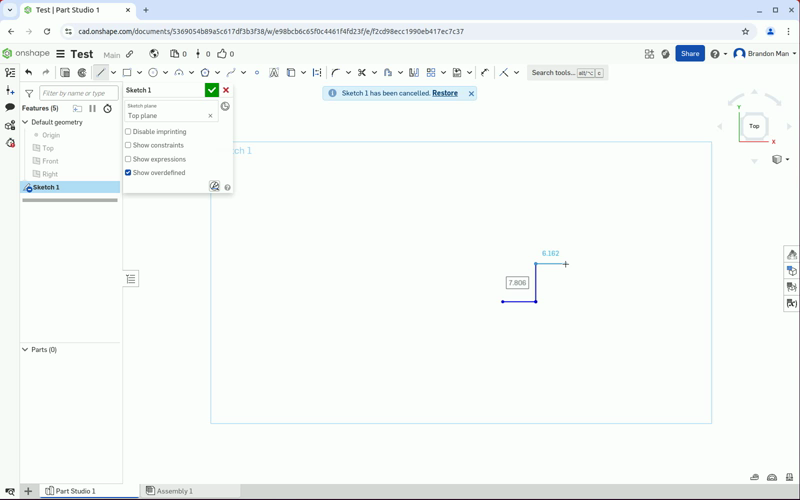
mouse_move(502, 263)
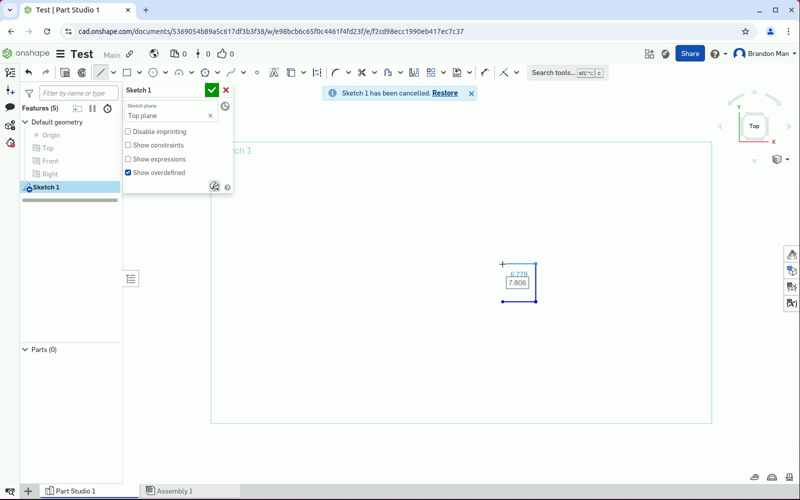
click(502, 263)
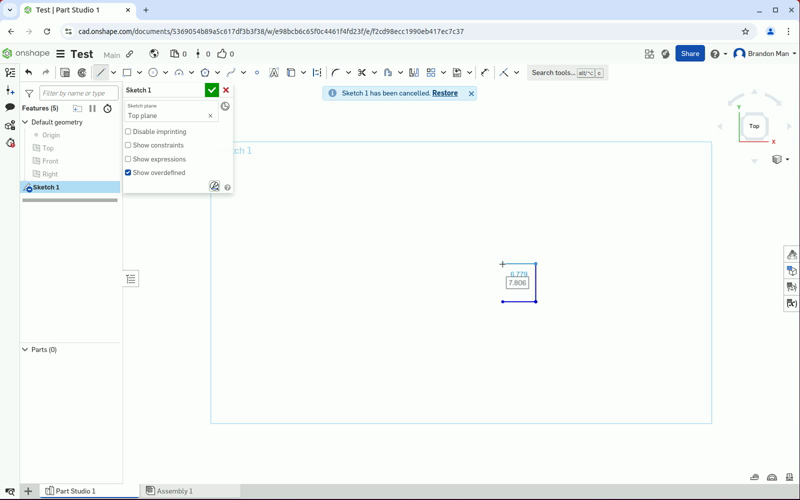
key_up(shift)
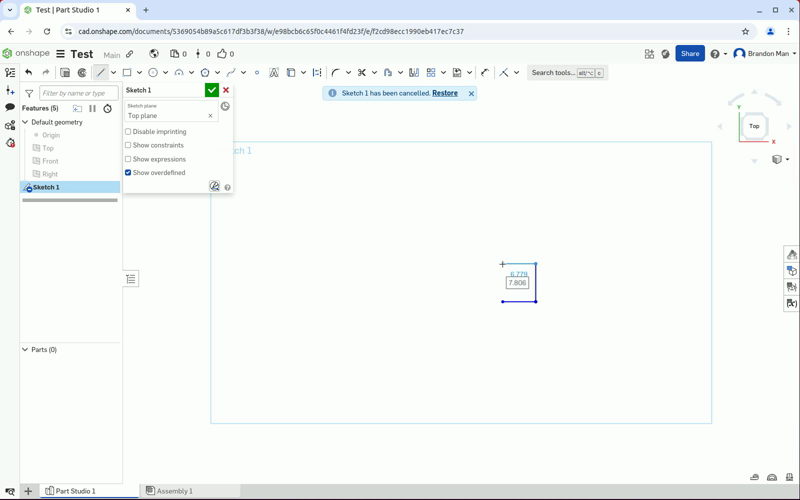
key(esc)
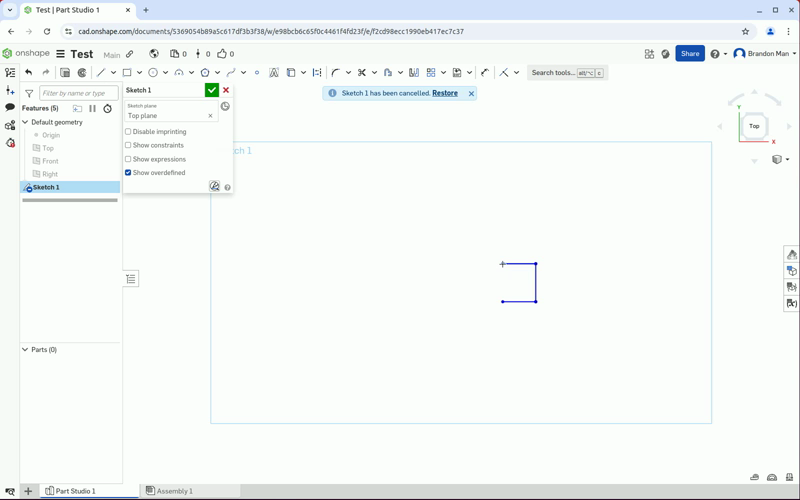
key(a)
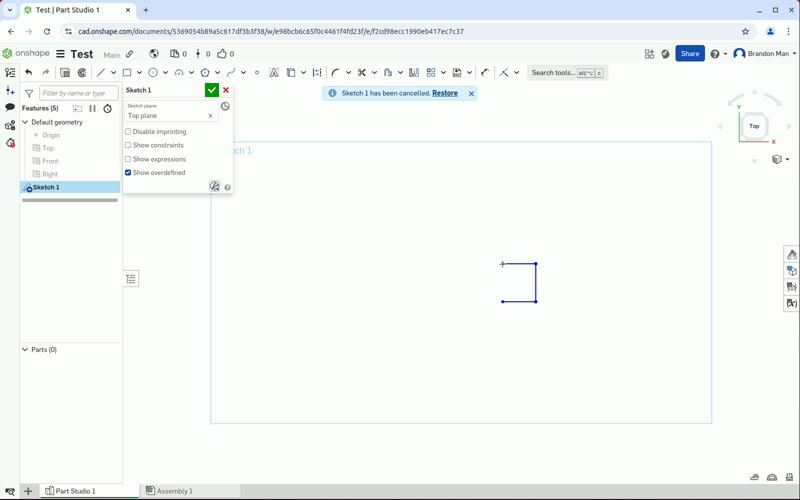
mouse_move(502, 263)
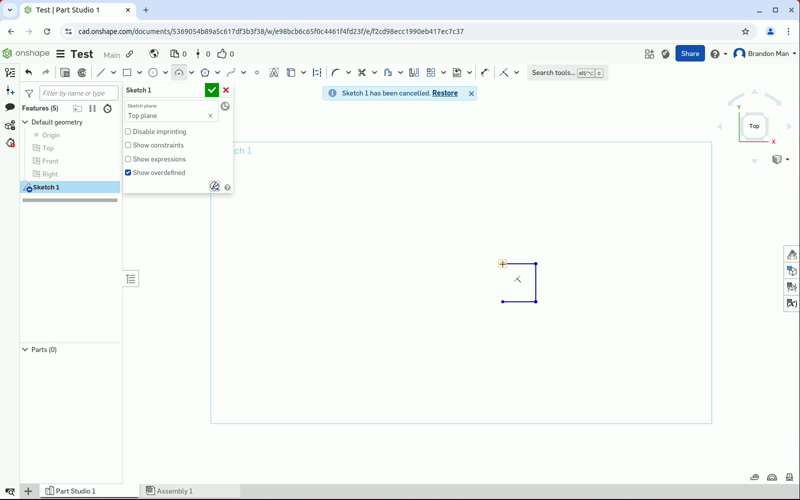
click(502, 263)
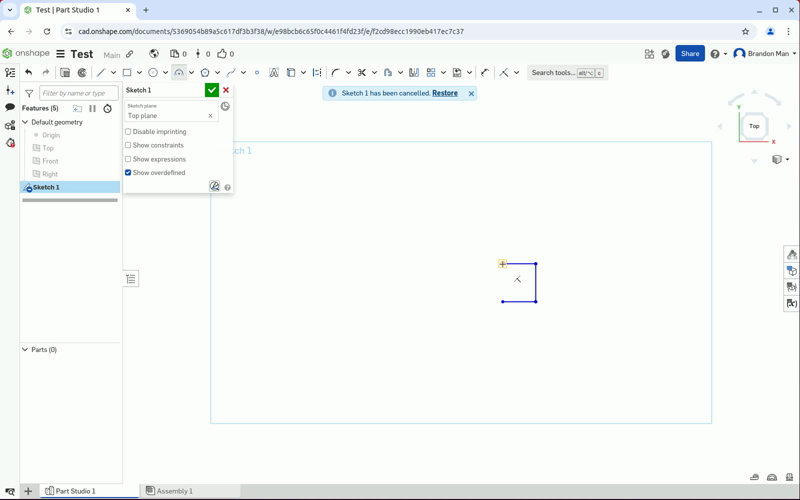
mouse_move(502, 301)
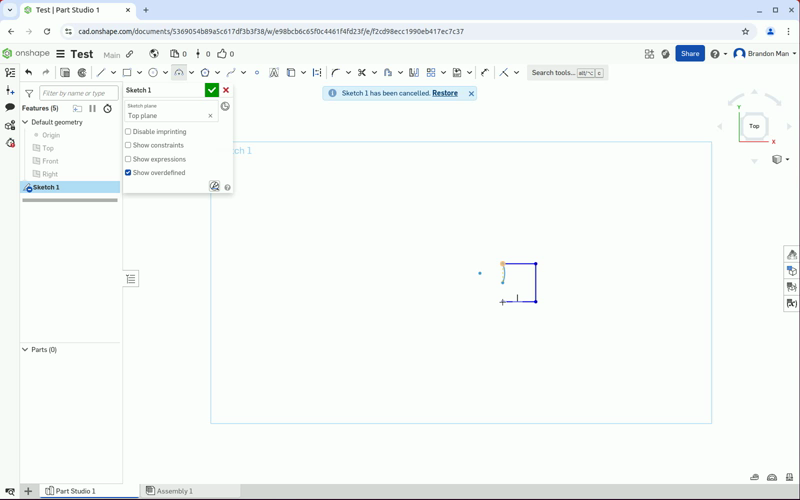
click(502, 301)
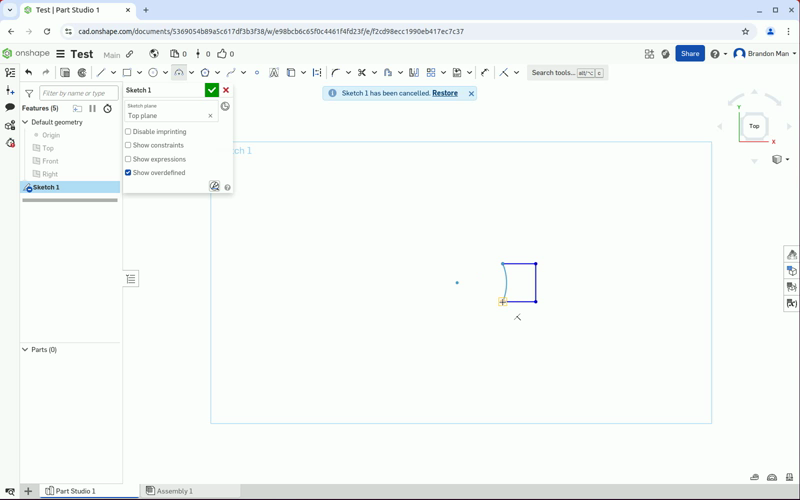
key_down(shift)
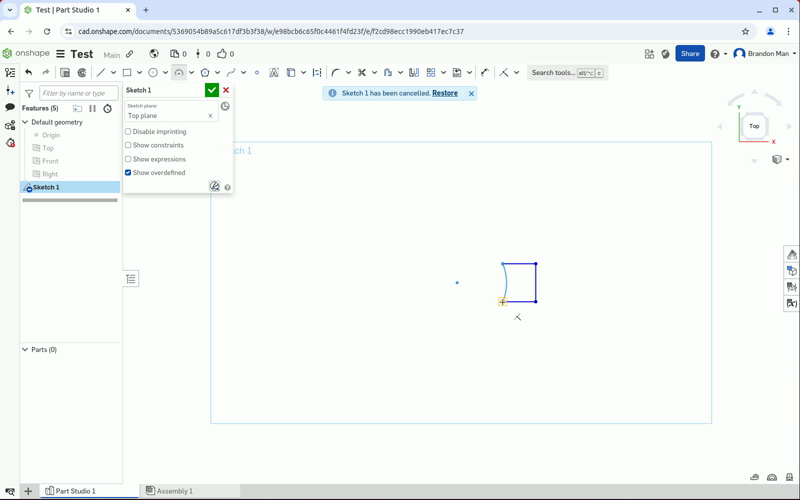
mouse_move(573, 282)
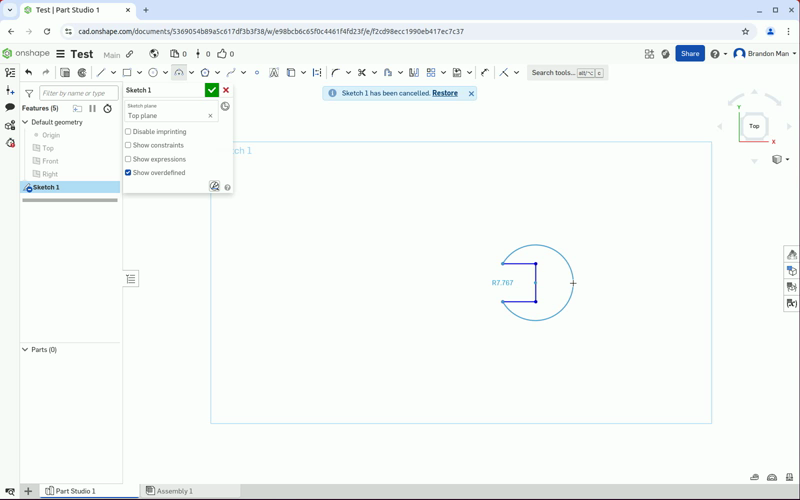
click(573, 282)
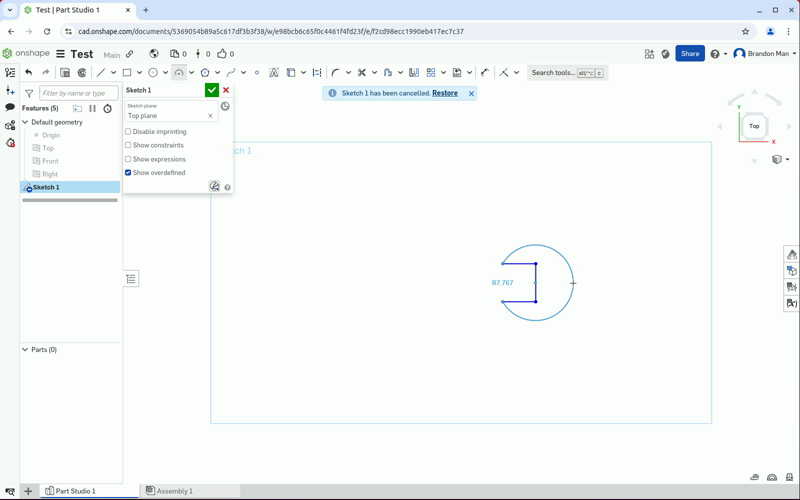
key_up(shift)
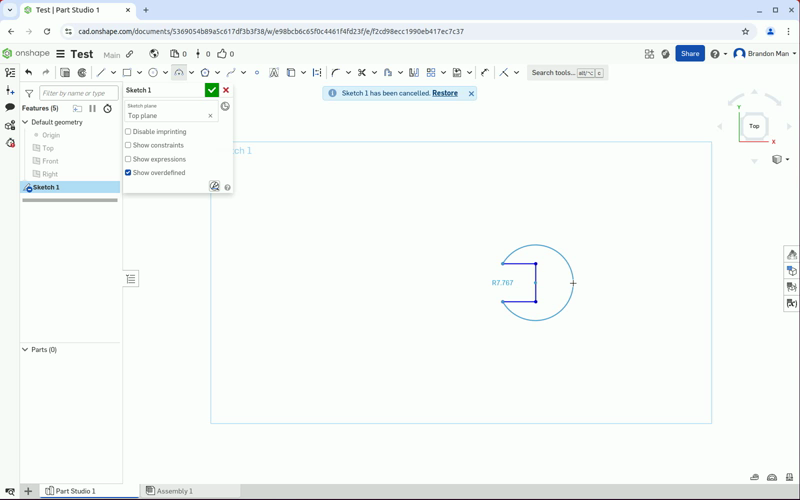
key(esc)
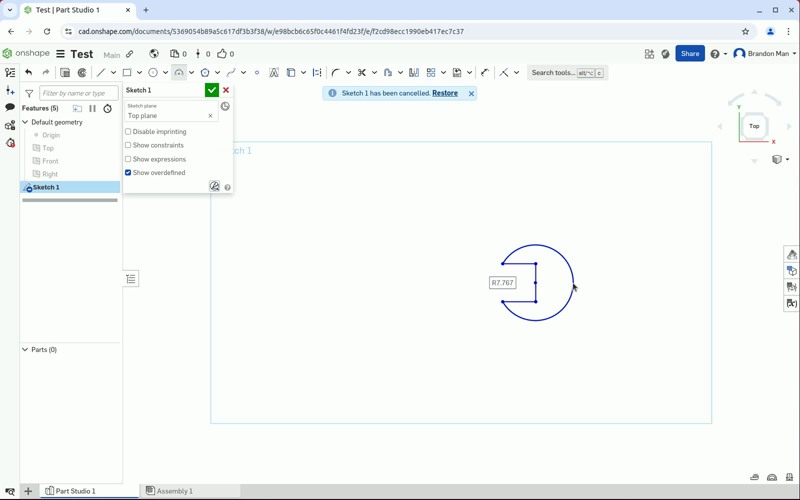
mouse_move(519, 312)
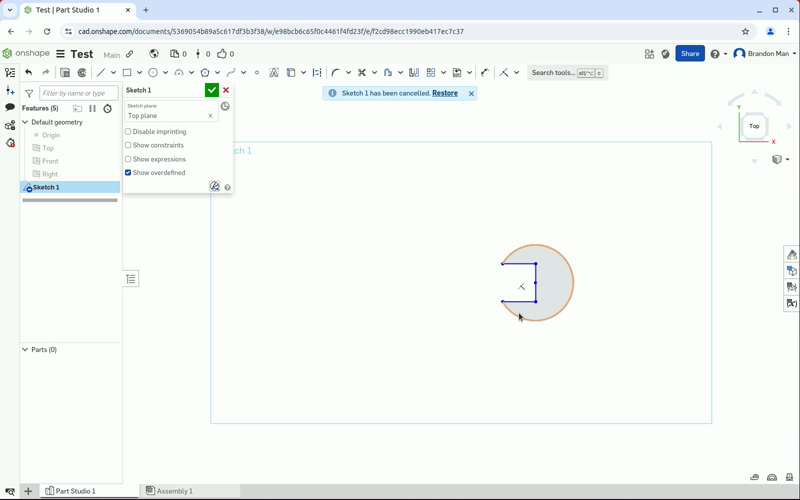
click(519, 312)
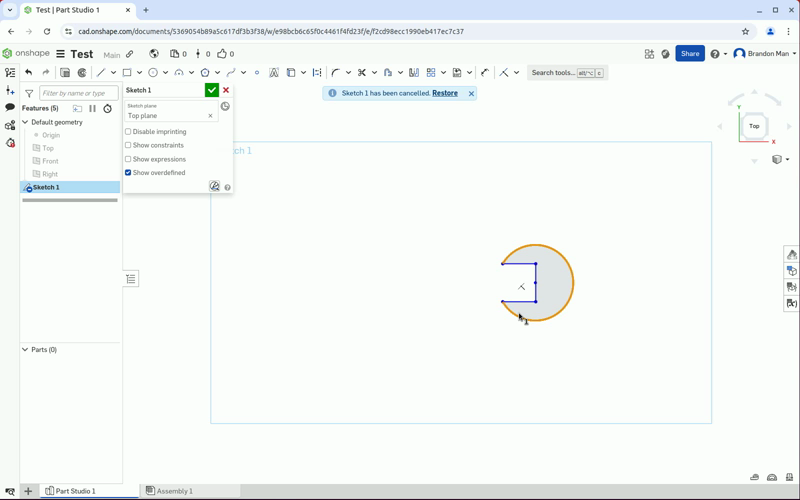
mouse_move(73, 352)
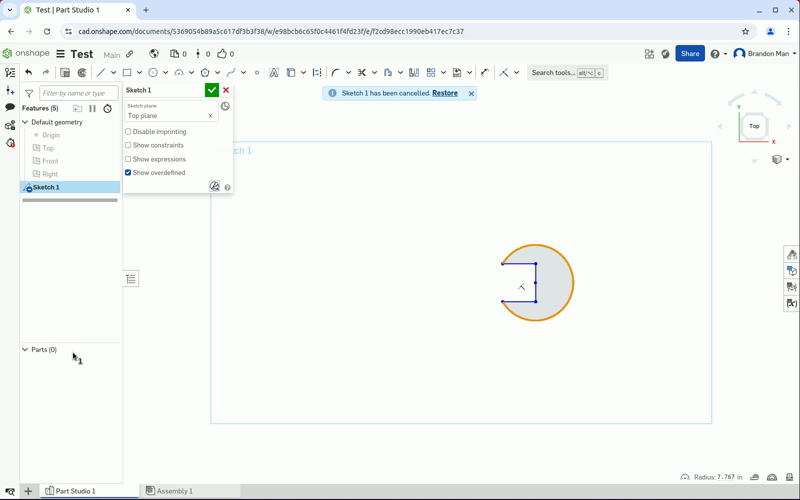
key(shift+y)
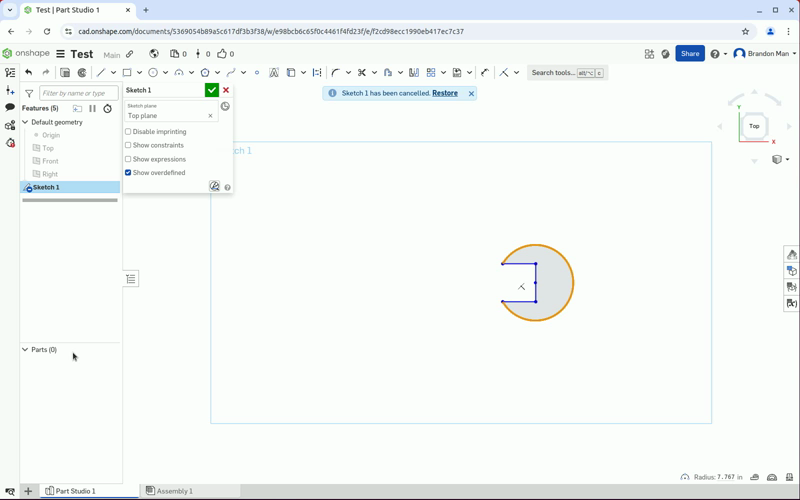
key(shift+e)
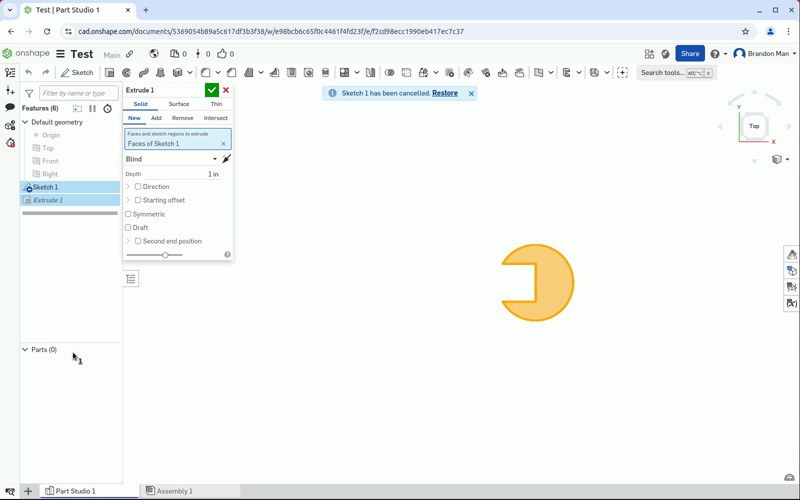
mouse_move(143, 106)
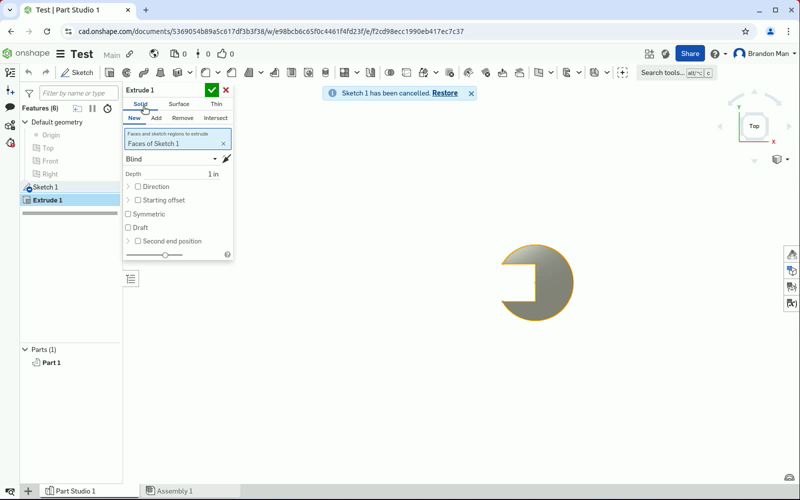
click(143, 106)
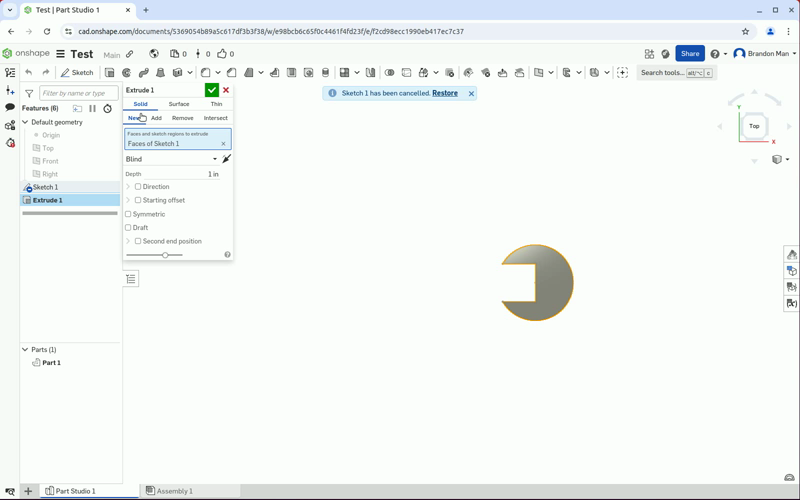
mouse_move(137, 120)
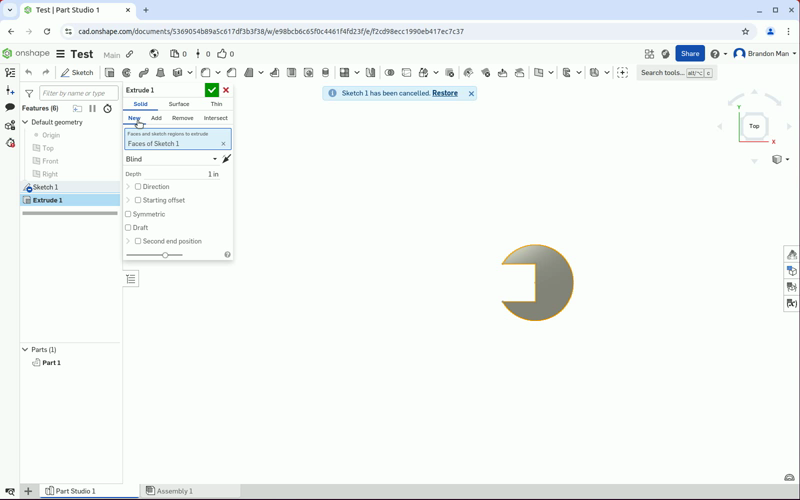
click(137, 120)
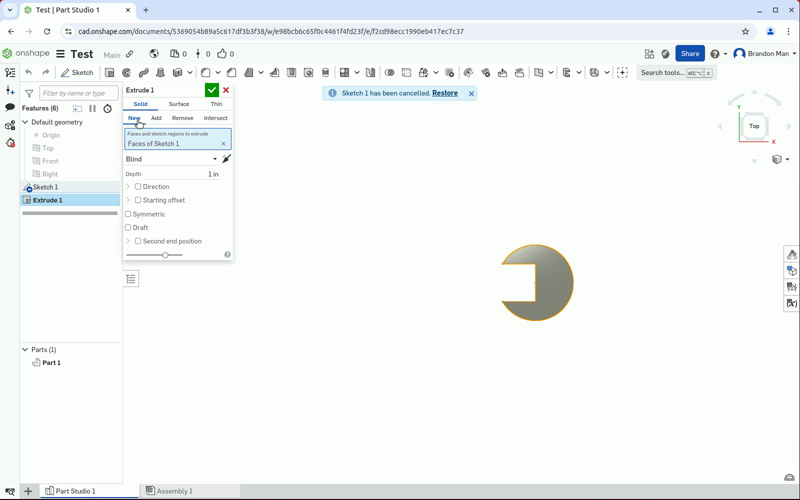
key(tab, 4)
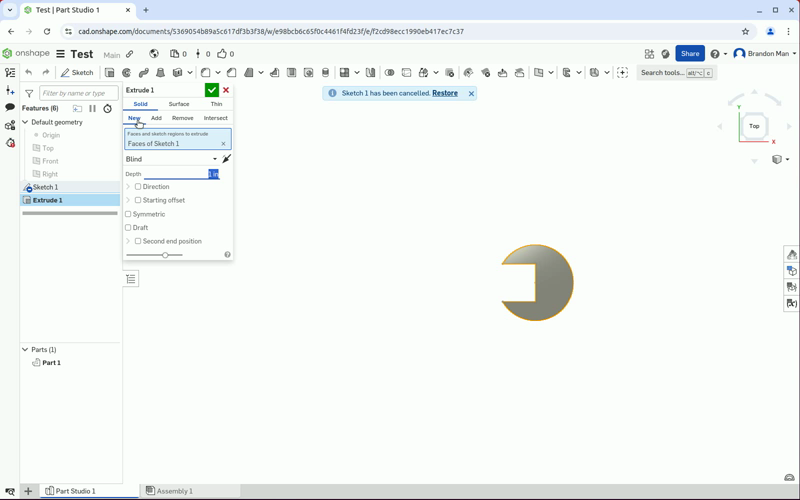
text(7.703)
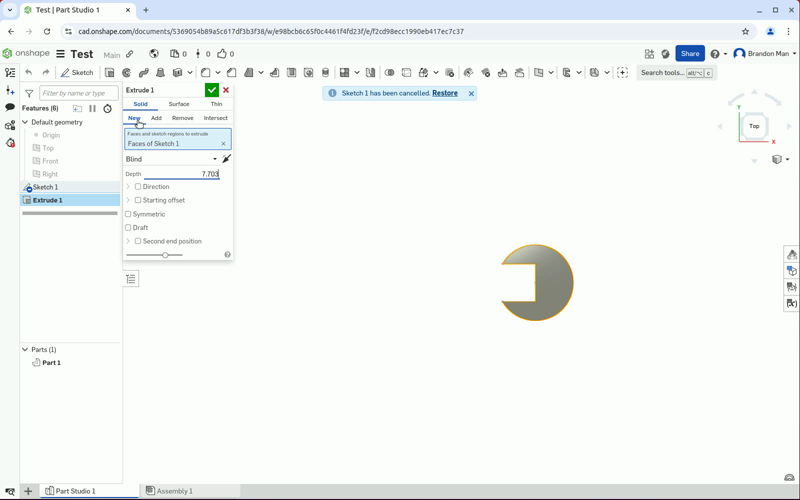
key(enter)
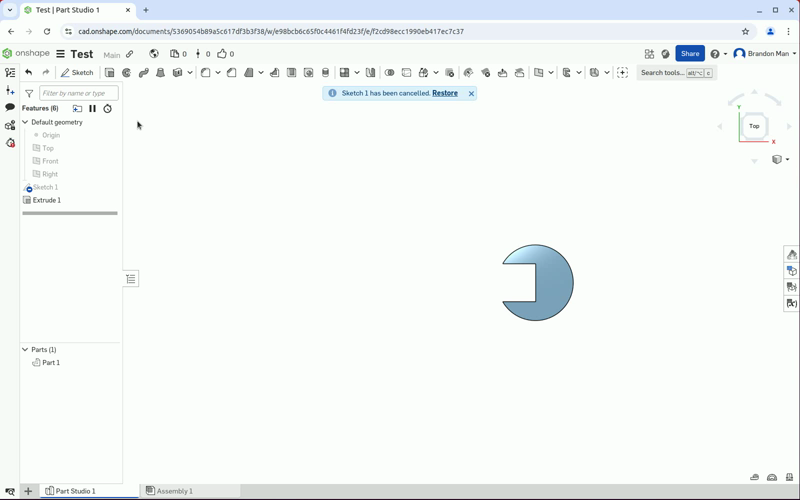
key(shift+h)
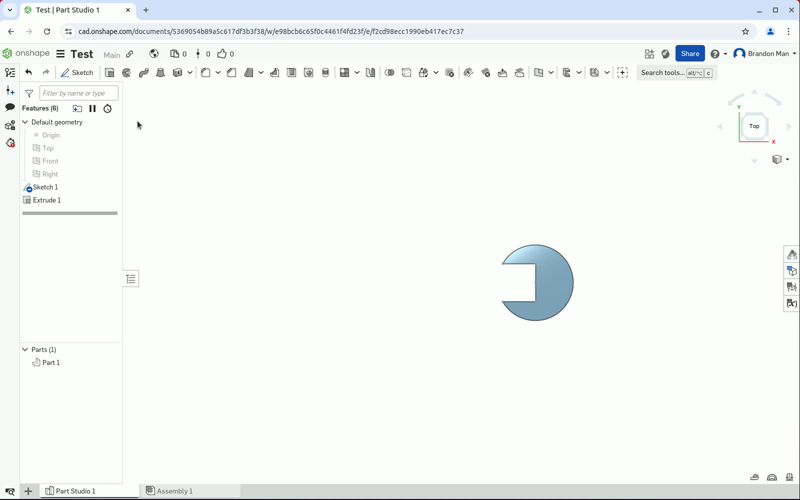
key(shift+h)
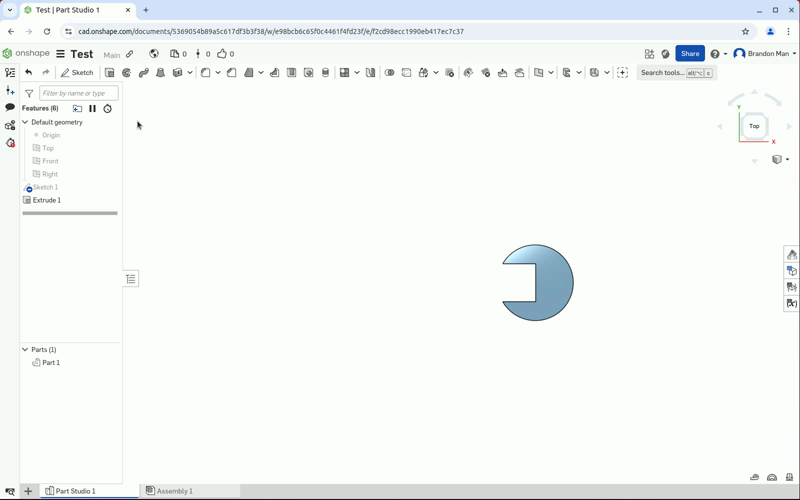
mouse_move(73, 189)
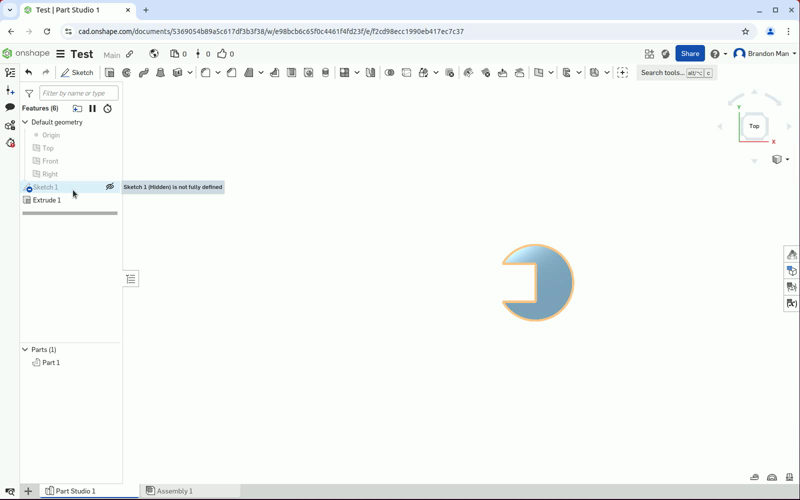
click(73, 189)
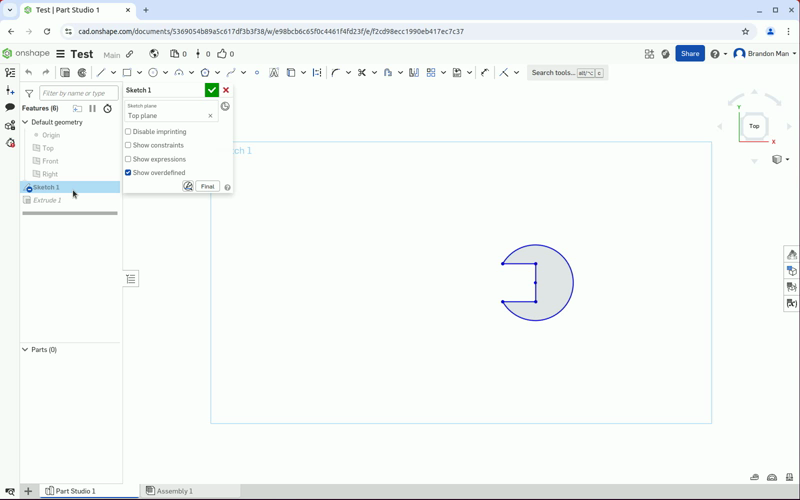
mouse_move(229, 92)
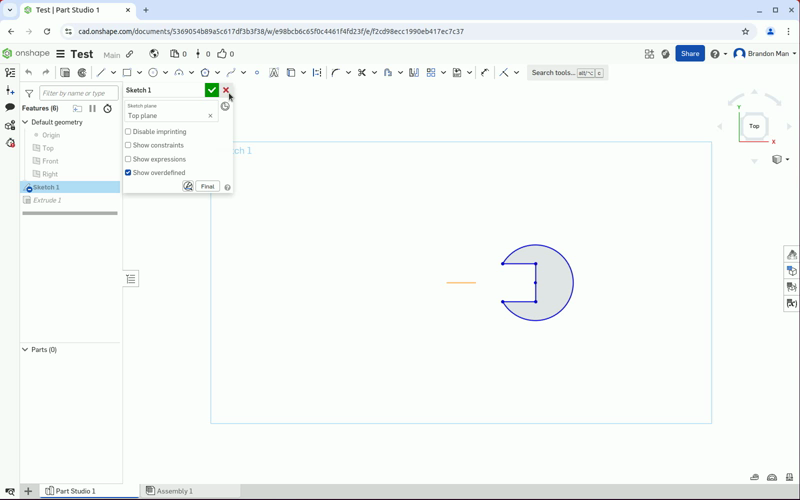
click(229, 92)
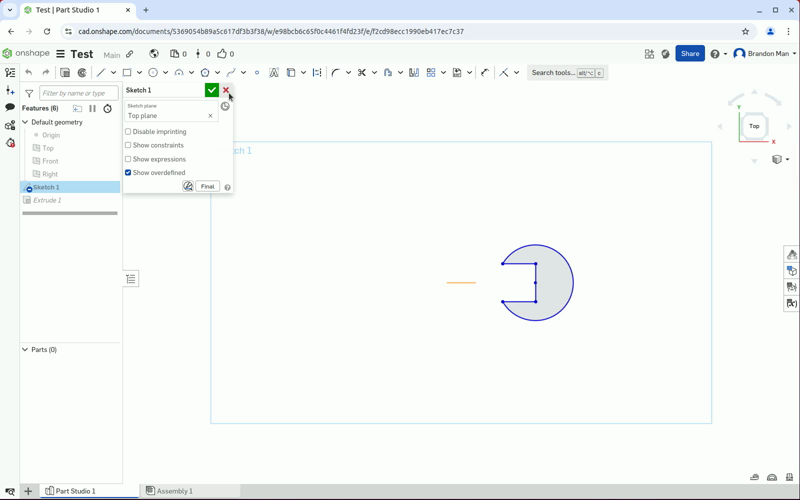
key(shift+s)
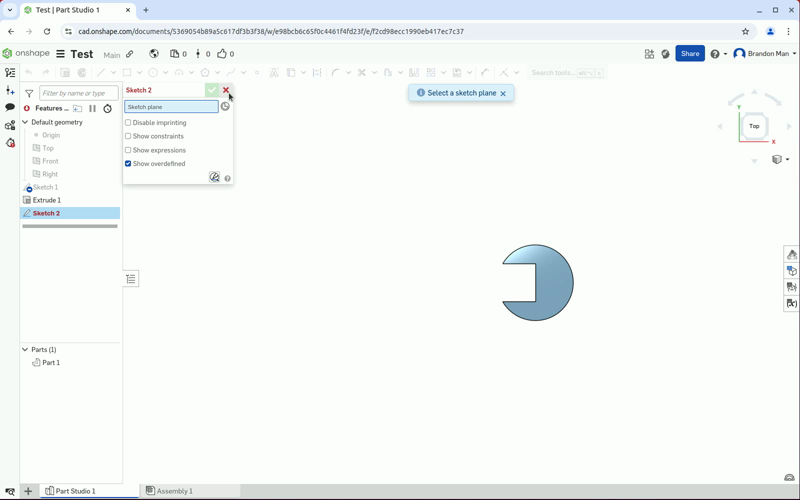
mouse_move(73, 150)
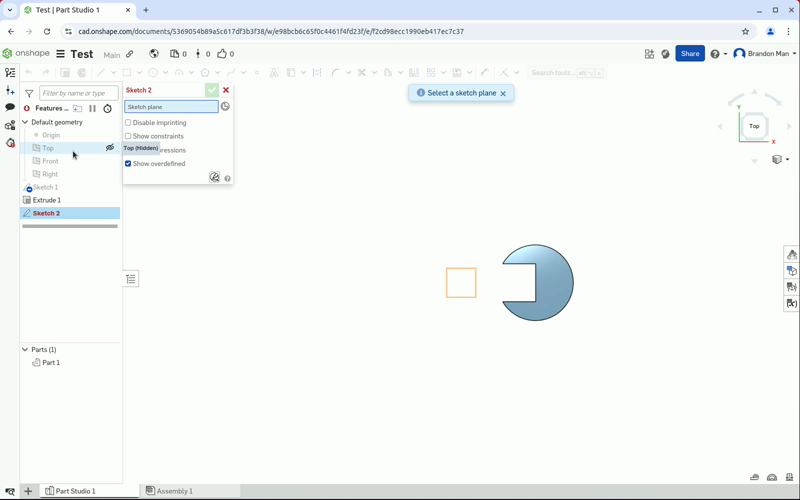
click(73, 150)
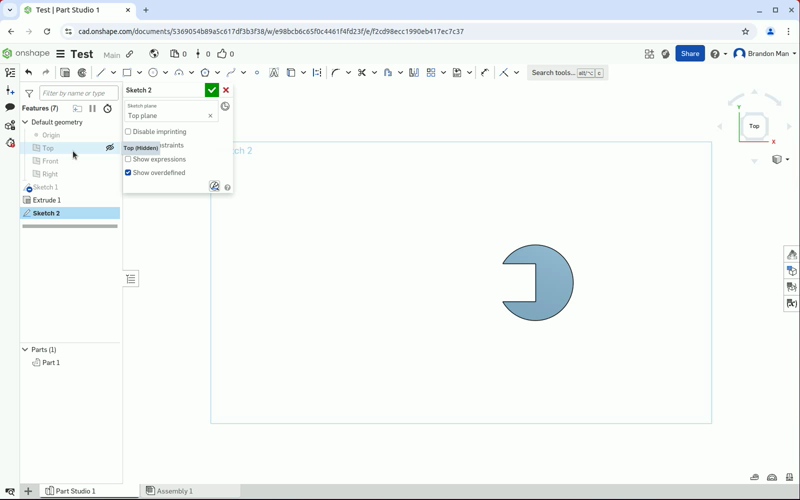
mouse_move(73, 352)
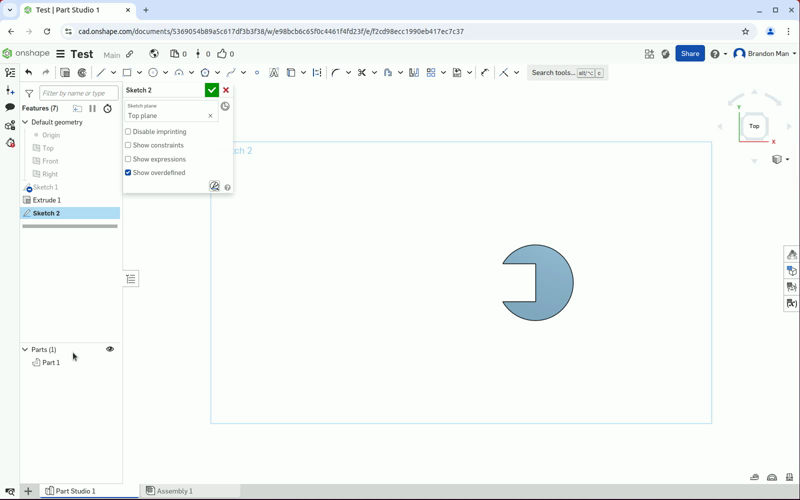
key(y)
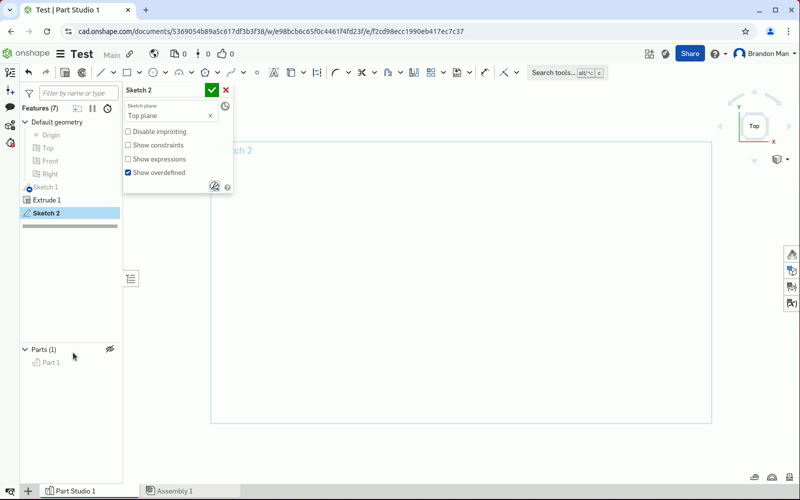
key(l)
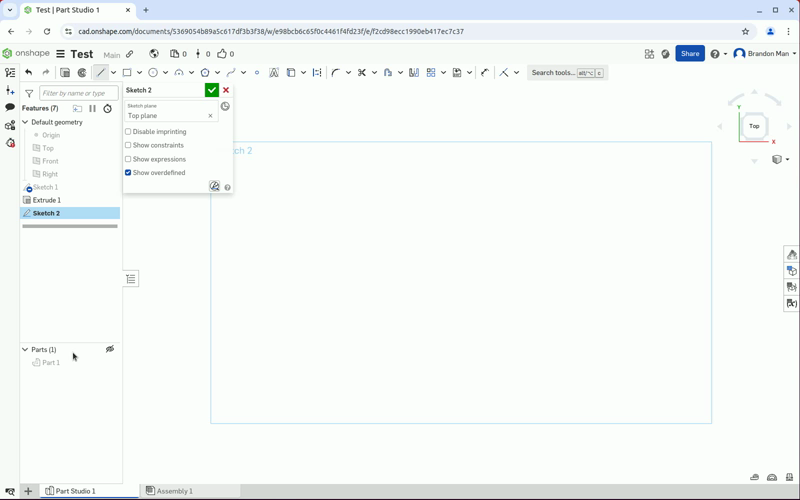
key_down(shift)
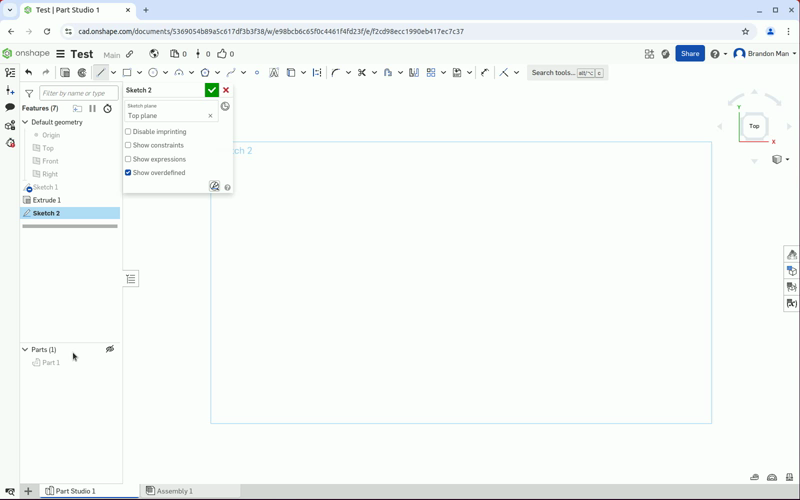
mouse_move(385, 301)
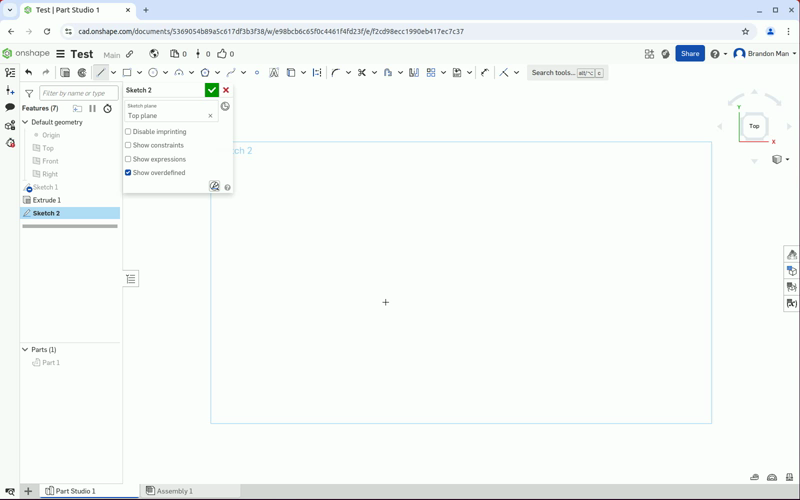
click(385, 301)
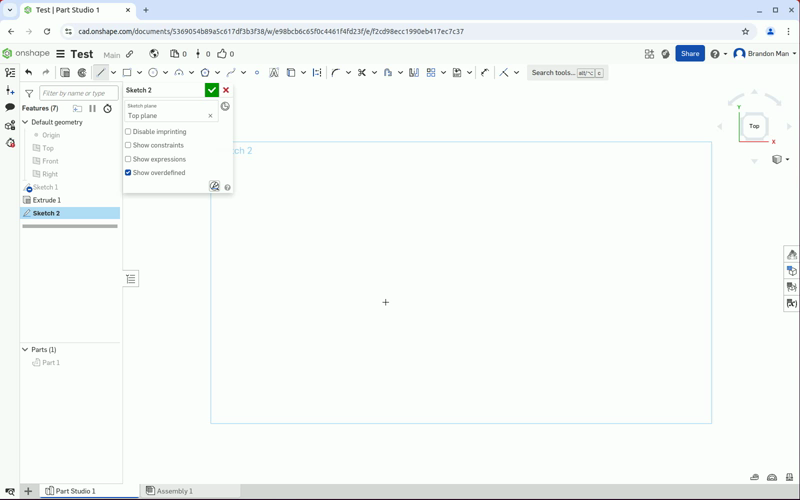
key_up(shift)
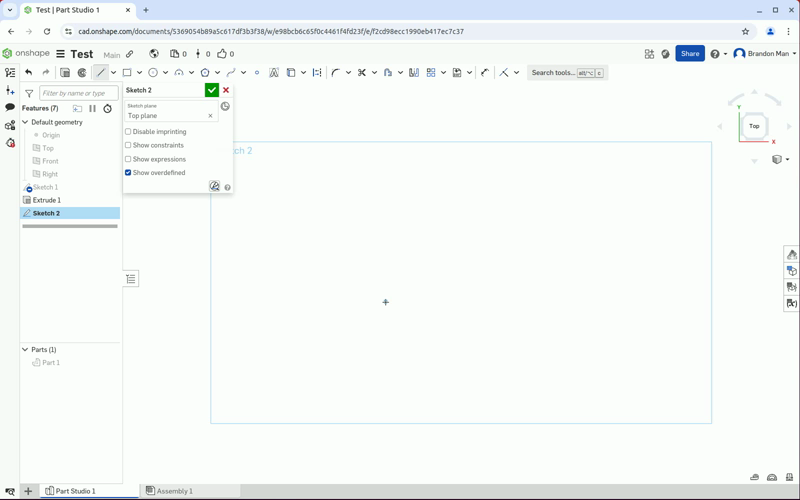
key_down(shift)
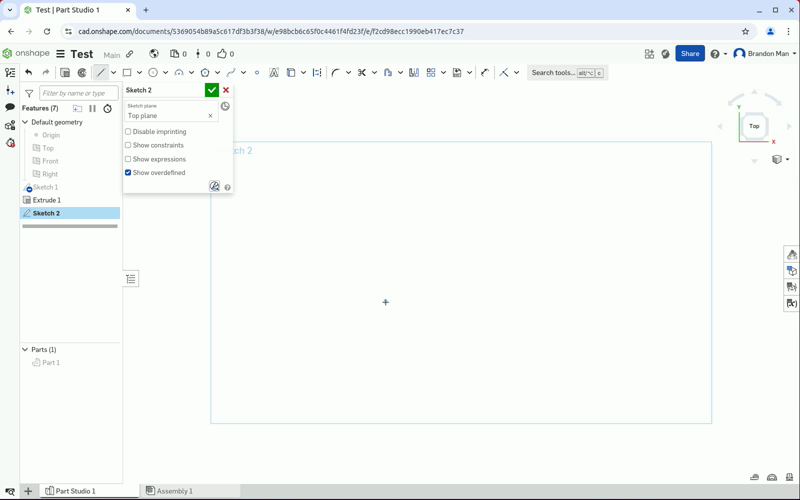
mouse_move(415, 301)
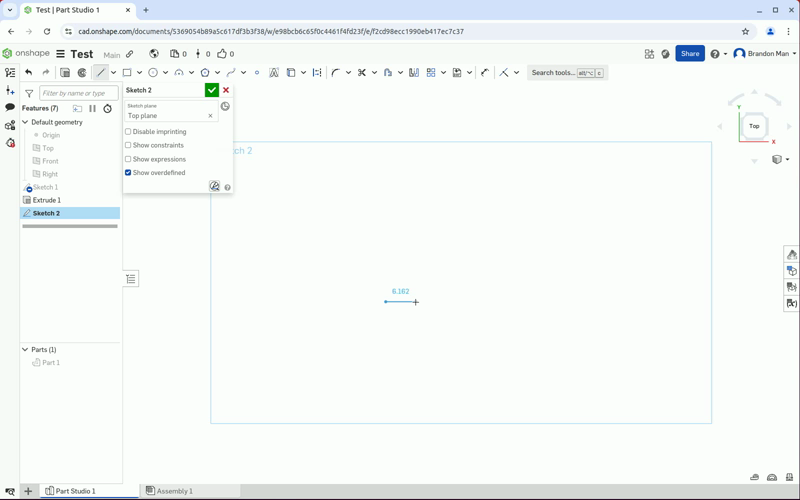
mouse_move(418, 301)
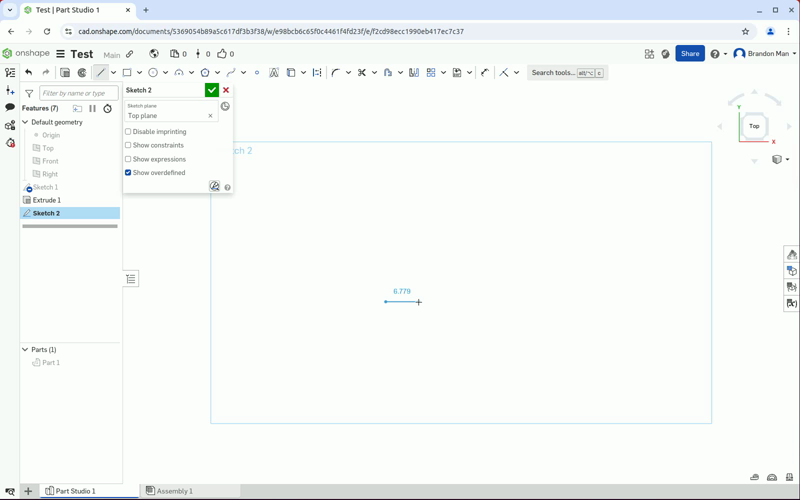
click(418, 301)
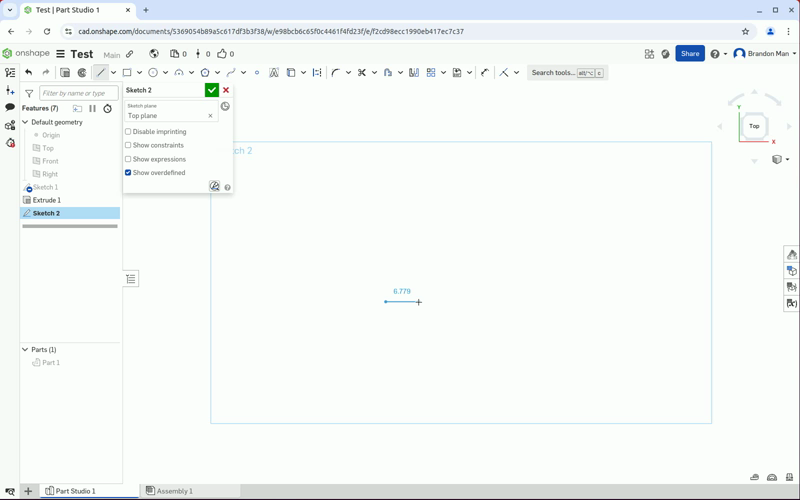
key_up(shift)
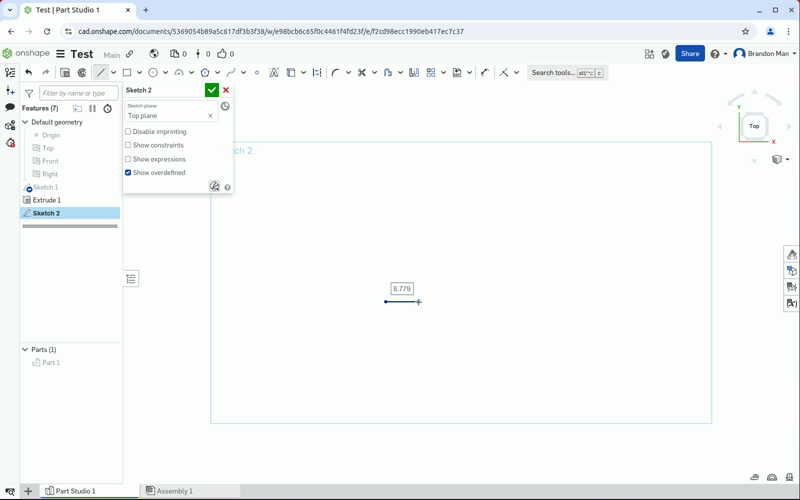
key(esc)
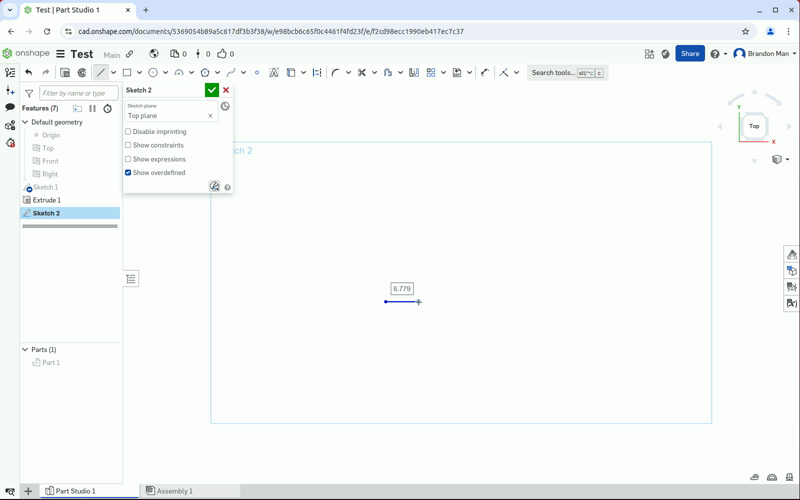
key(a)
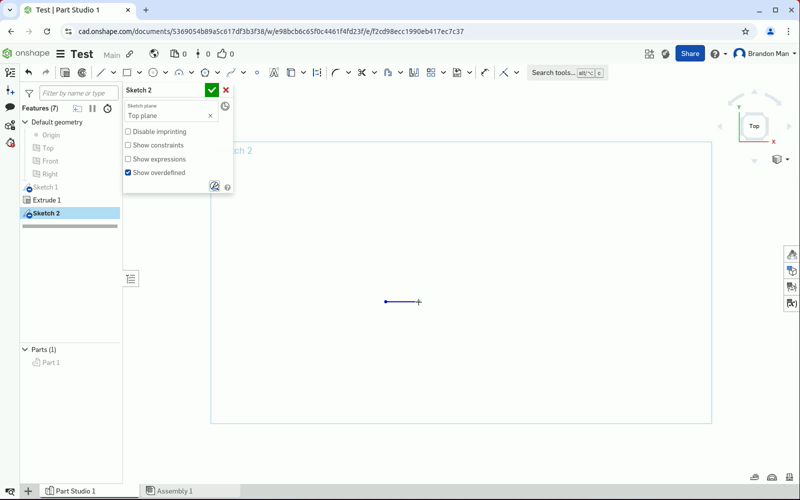
mouse_move(418, 301)
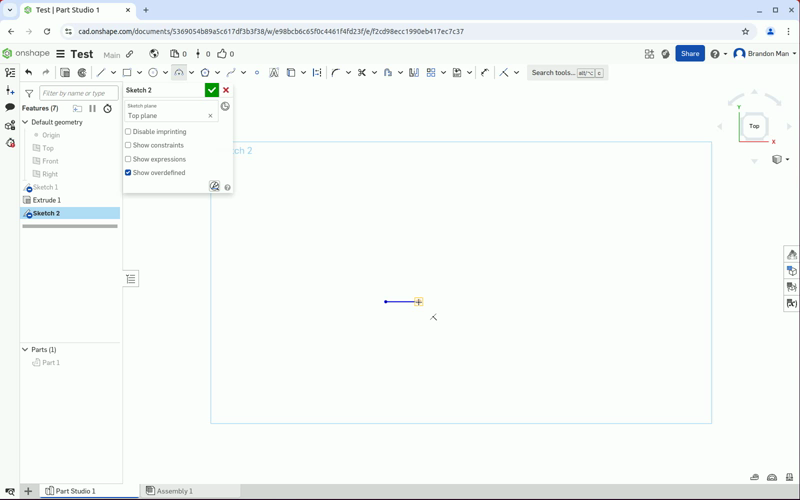
click(418, 301)
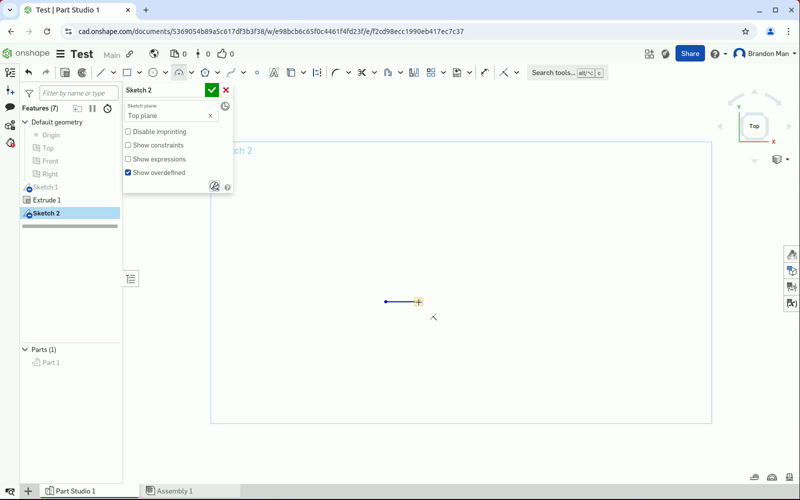
key_down(shift)
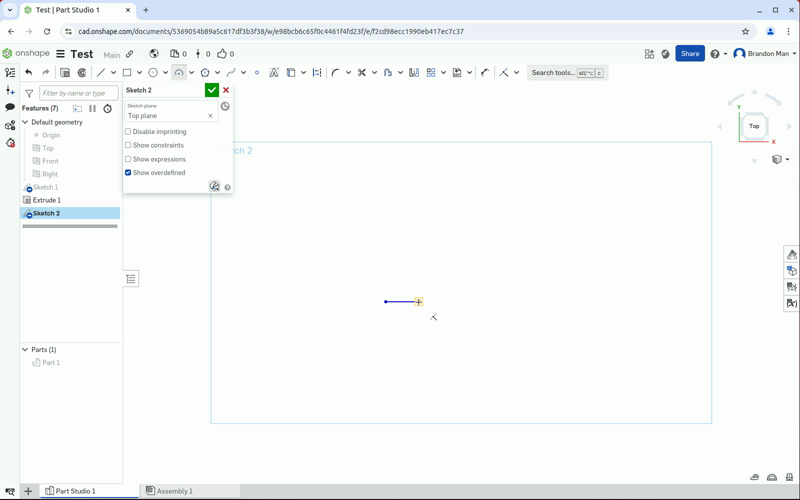
mouse_move(418, 264)
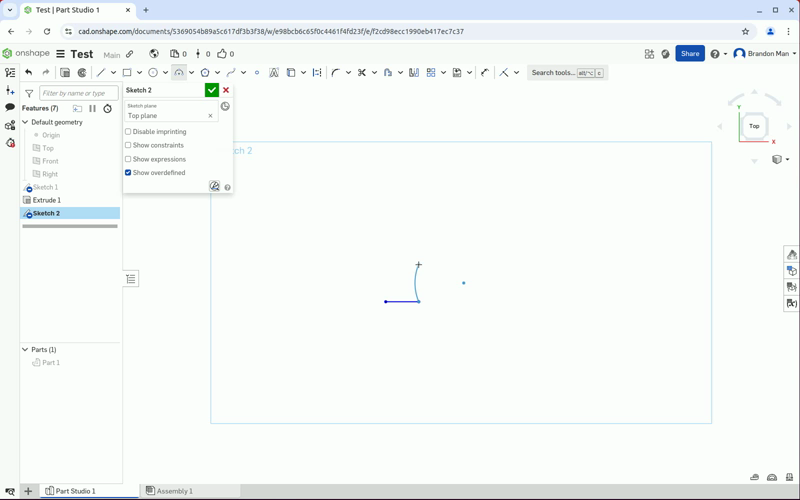
click(418, 264)
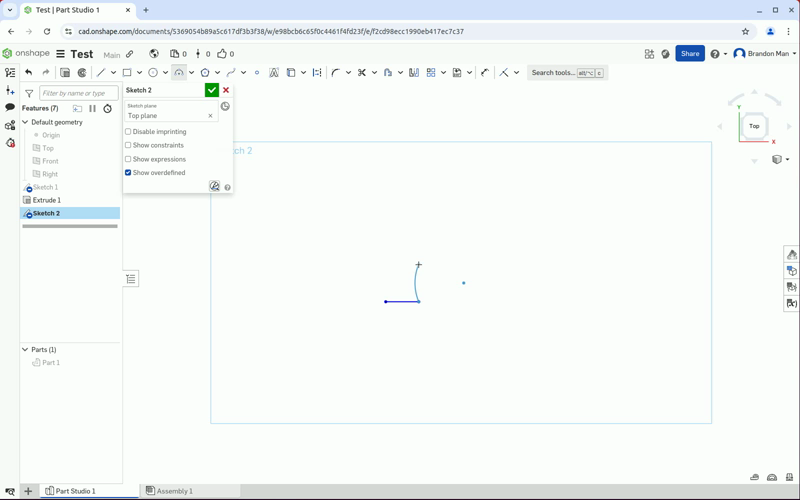
mouse_move(348, 282)
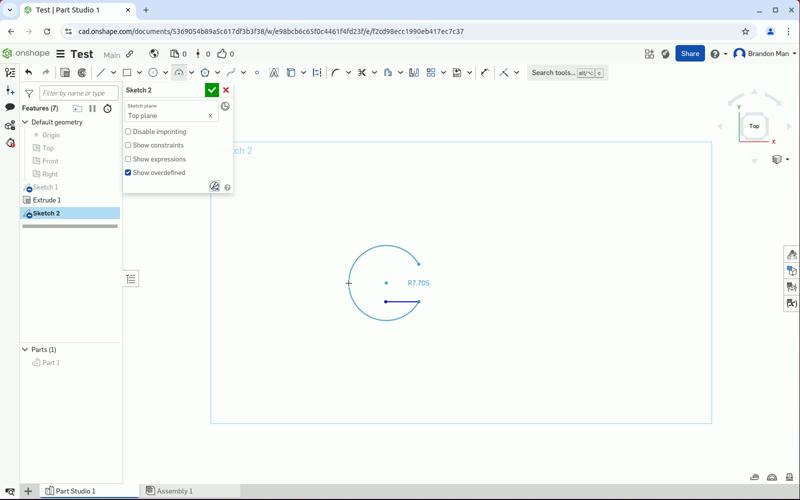
click(348, 282)
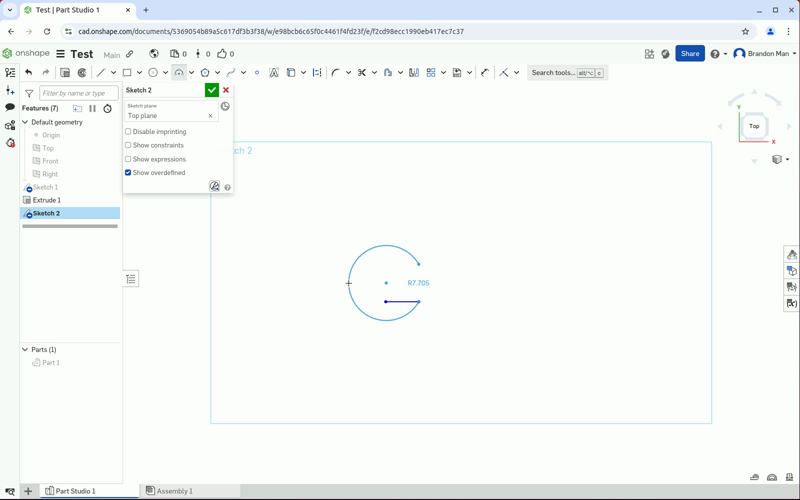
key_up(shift)
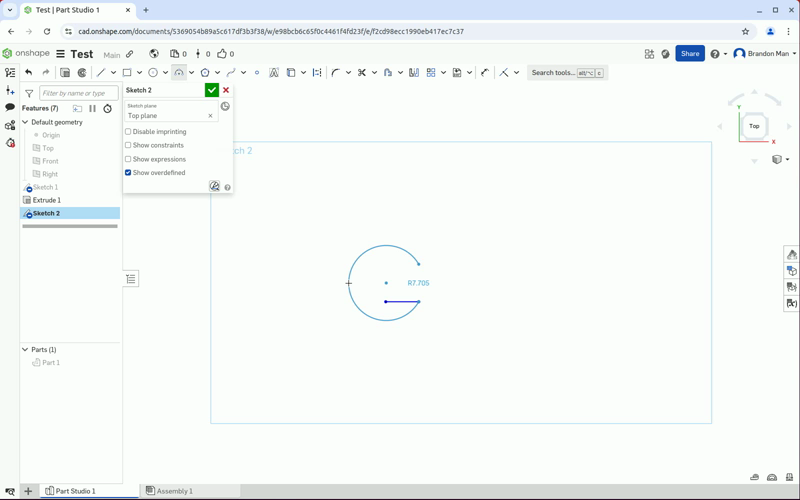
key(esc)
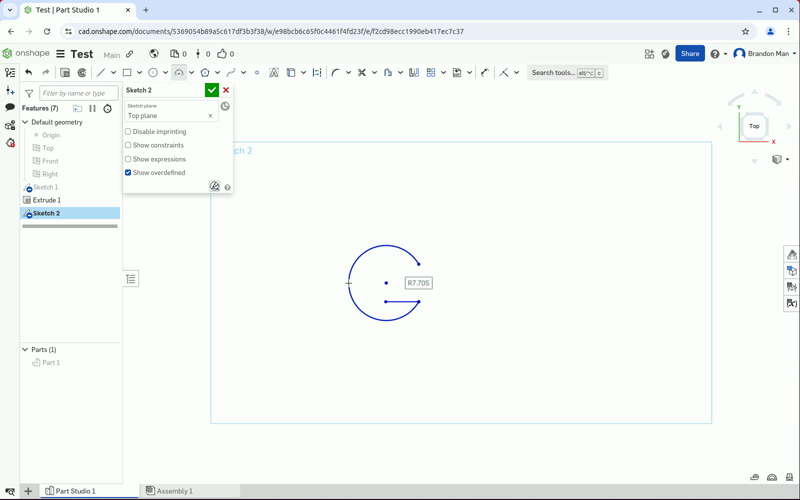
key(l)
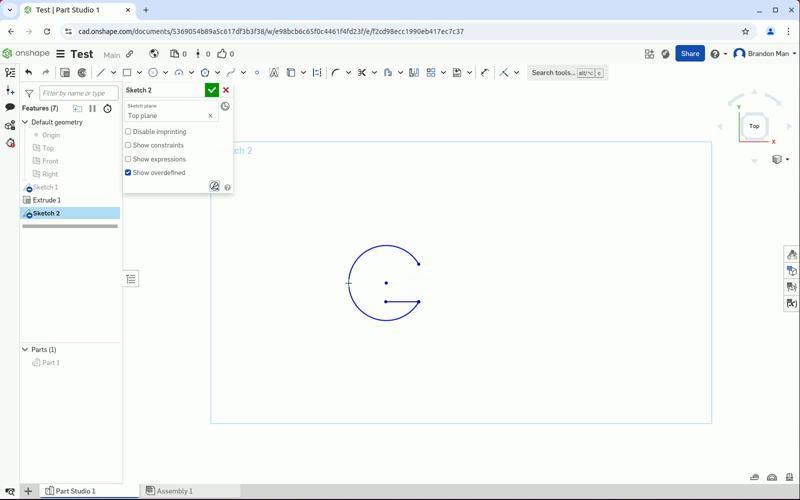
mouse_move(418, 264)
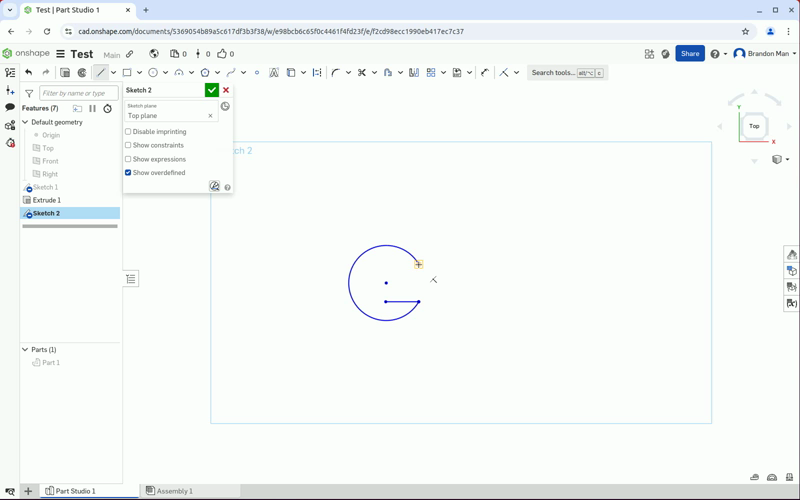
click(418, 264)
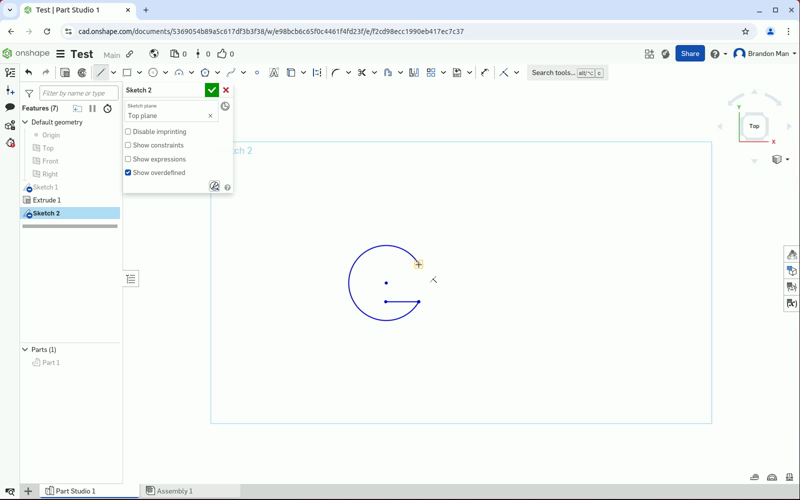
key_down(shift)
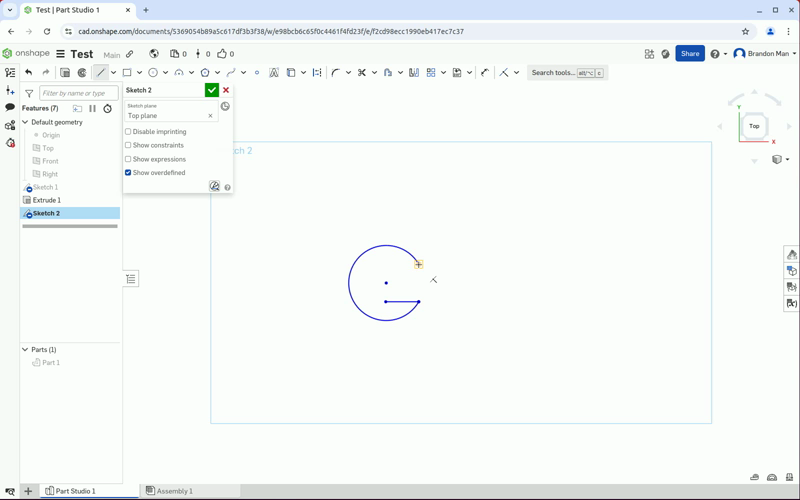
mouse_move(448, 264)
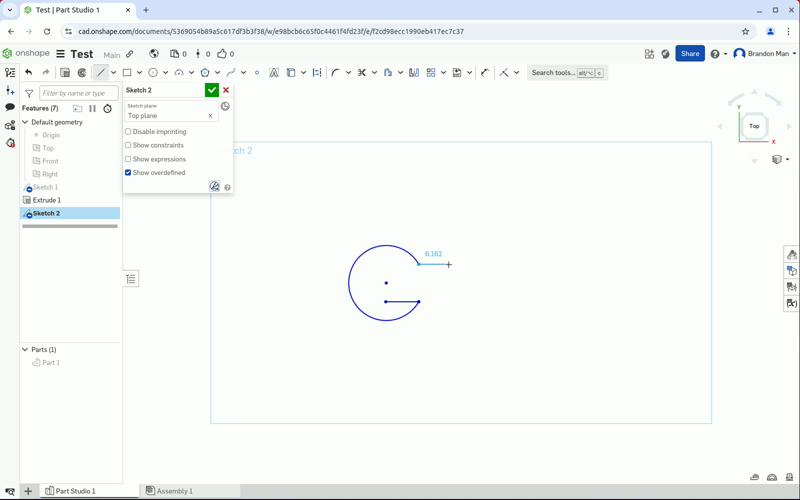
mouse_move(385, 264)
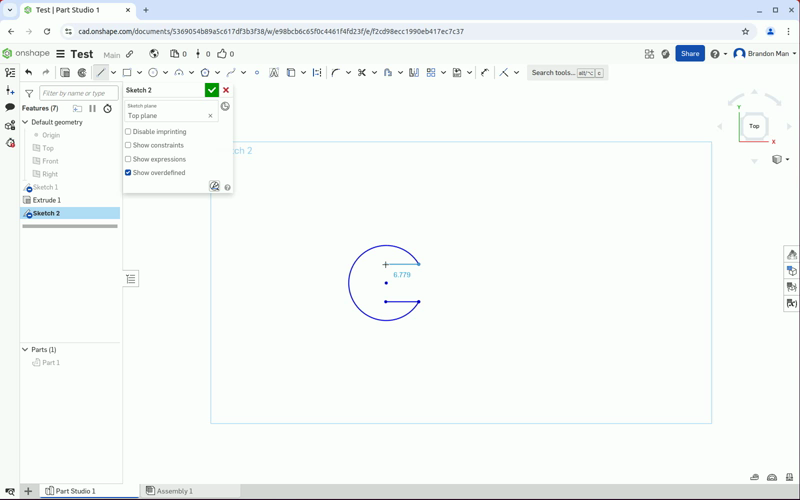
click(385, 264)
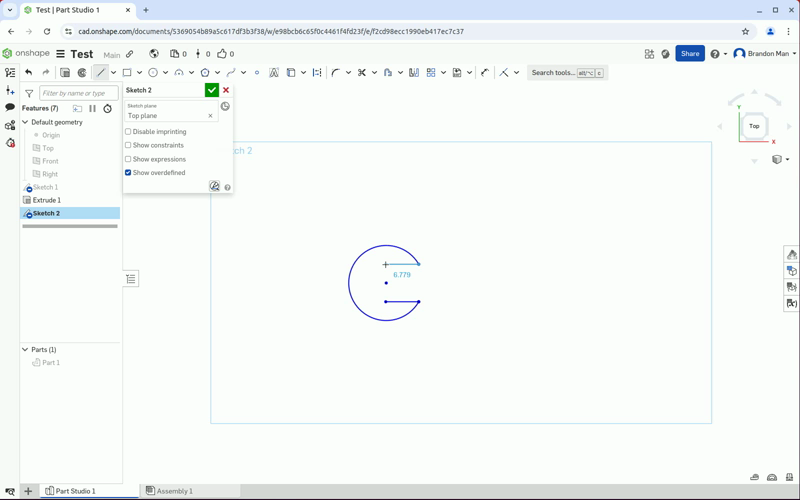
key_up(shift)
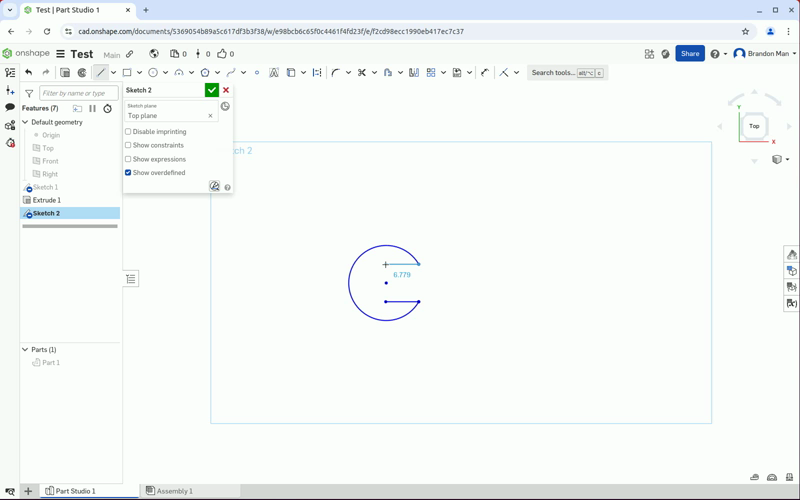
mouse_move(415, 264)
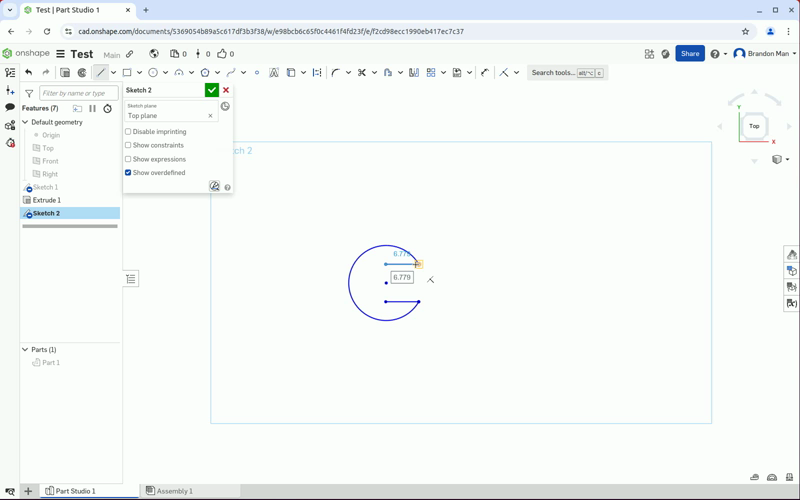
key_down(shift)
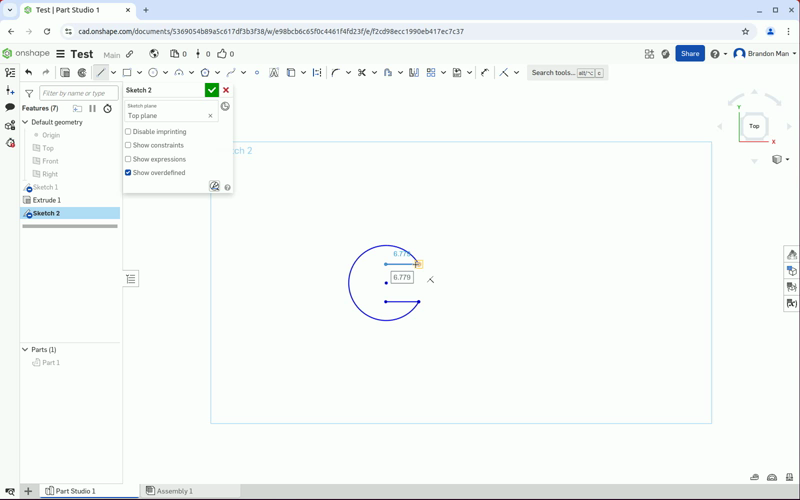
mouse_move(385, 301)
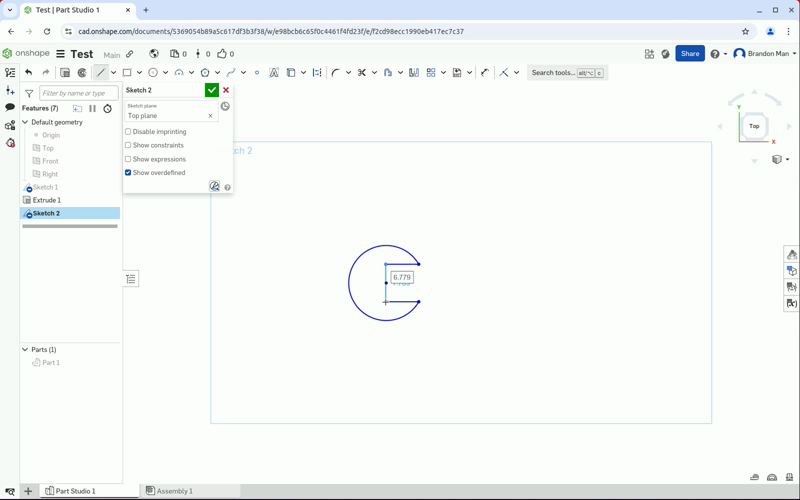
key_up(shift)
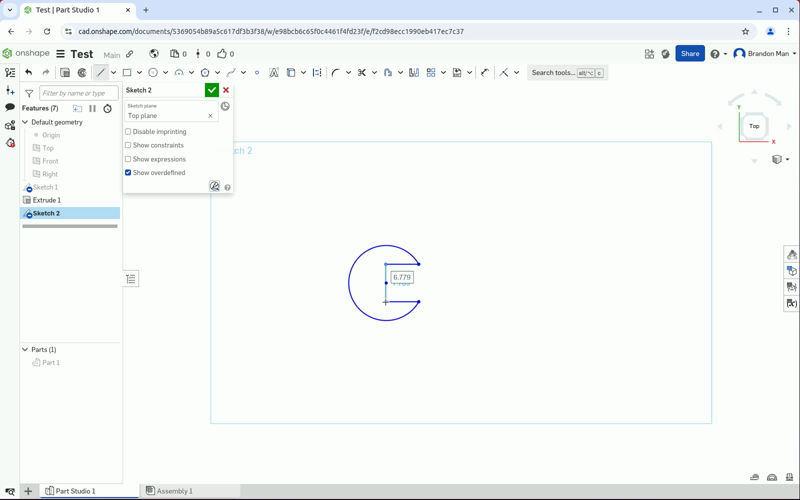
click(385, 301)
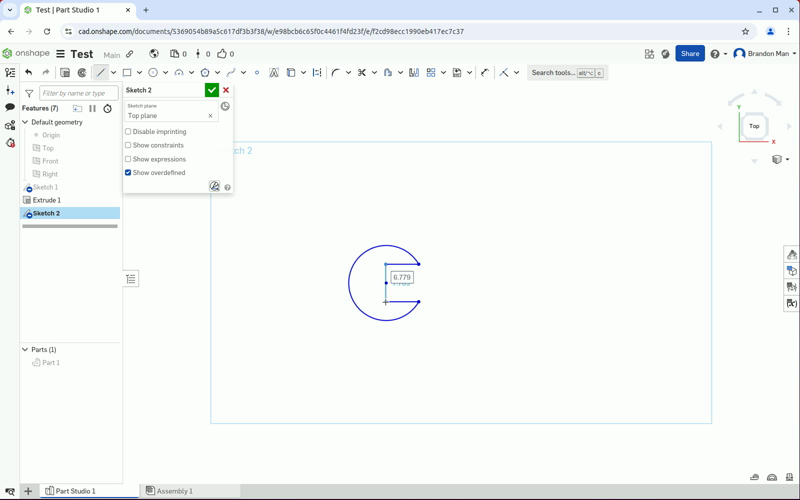
key(esc)
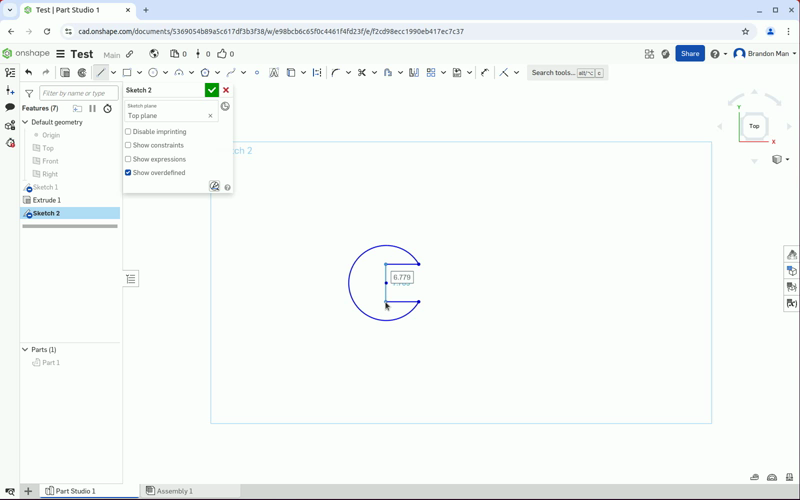
mouse_move(360, 288)
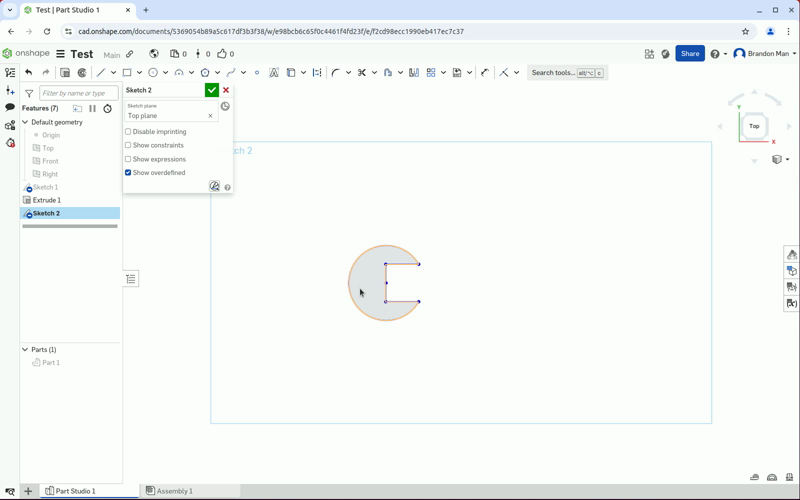
click(360, 288)
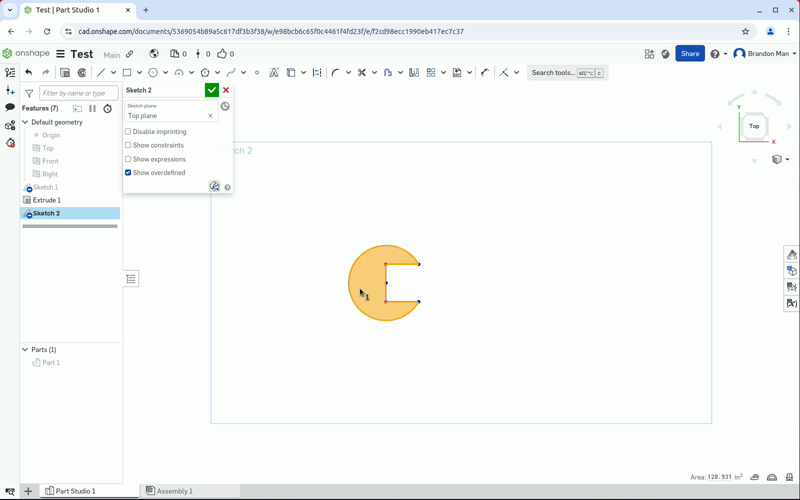
mouse_move(73, 352)
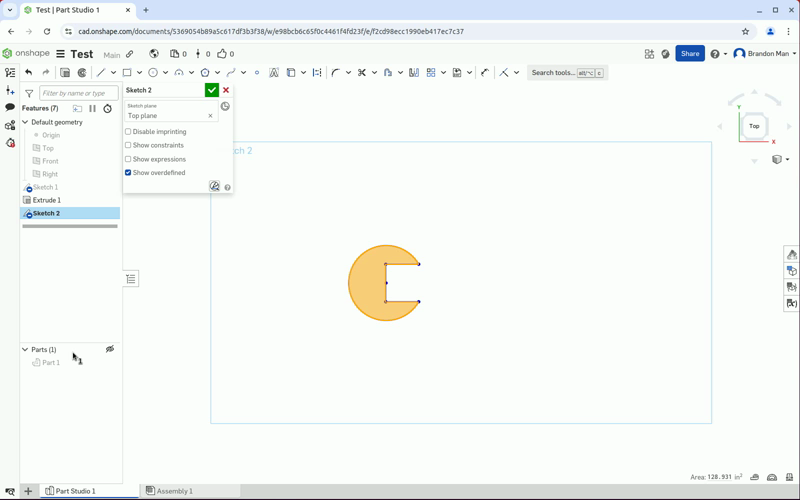
key(shift+y)
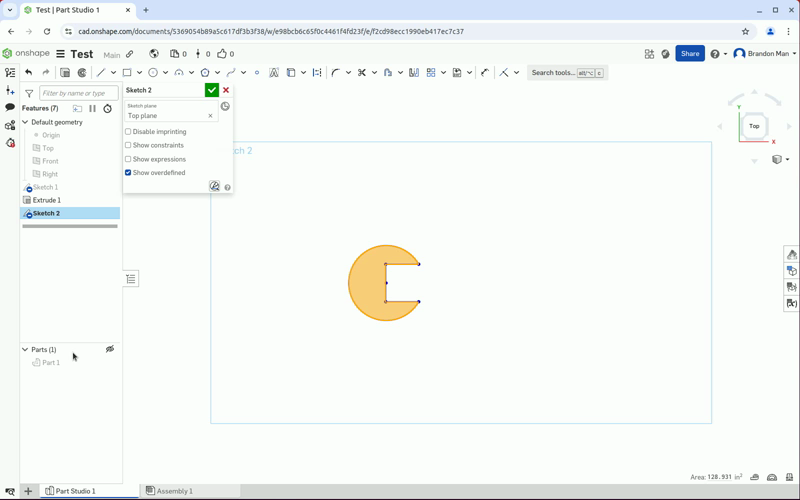
key(shift+e)
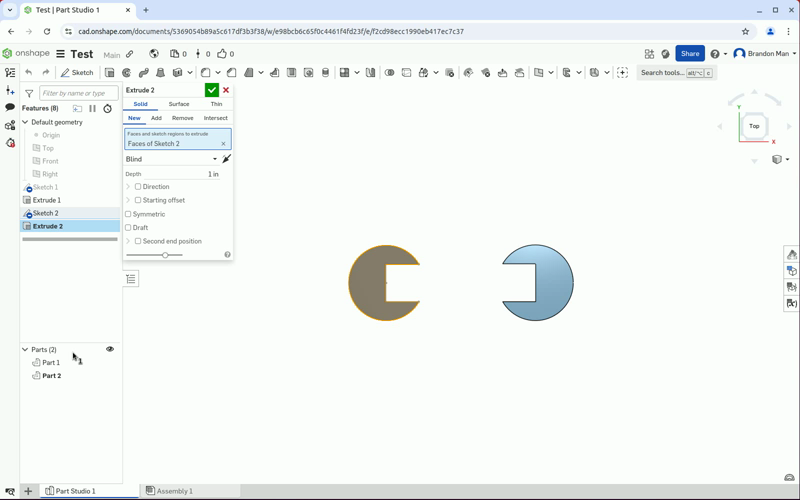
mouse_move(143, 106)
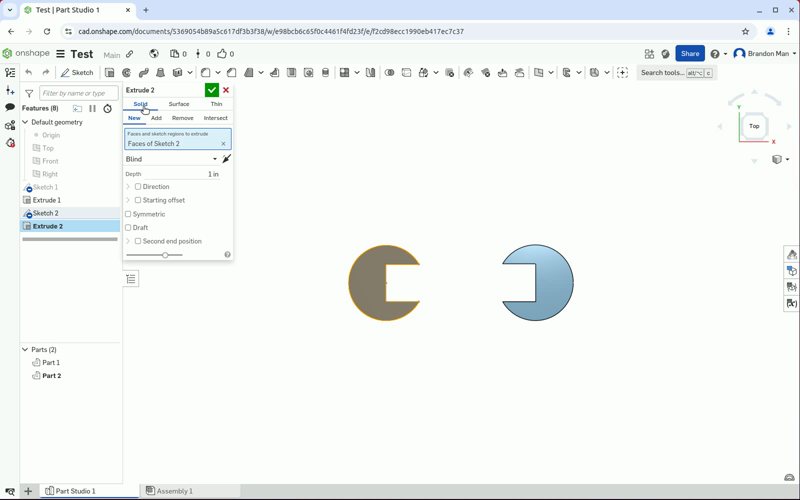
click(143, 106)
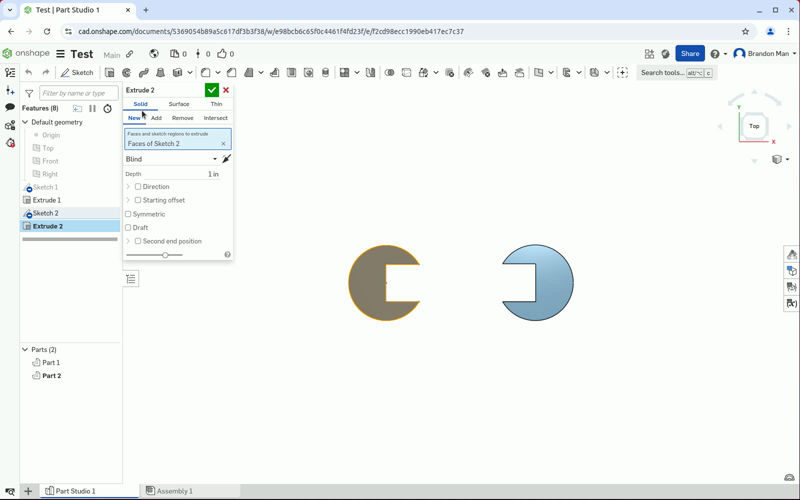
mouse_move(137, 120)
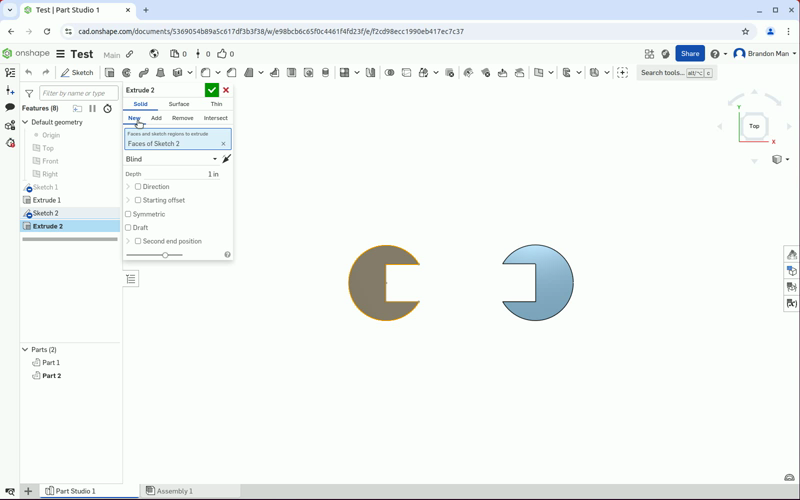
click(137, 120)
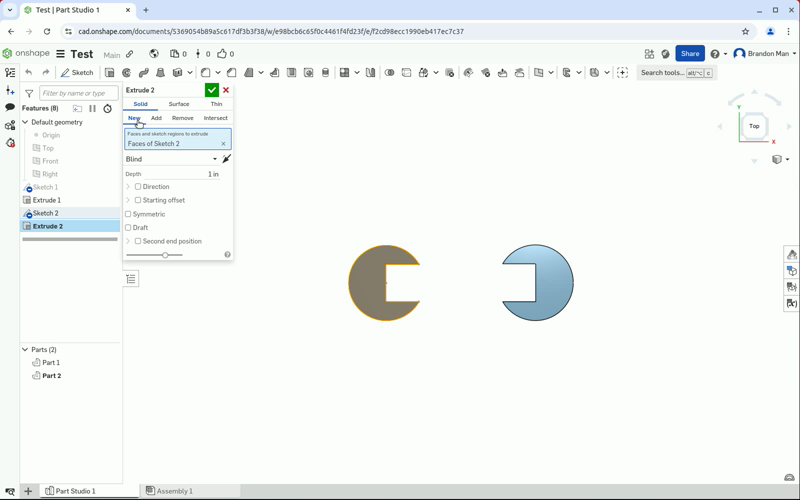
key(tab, 4)
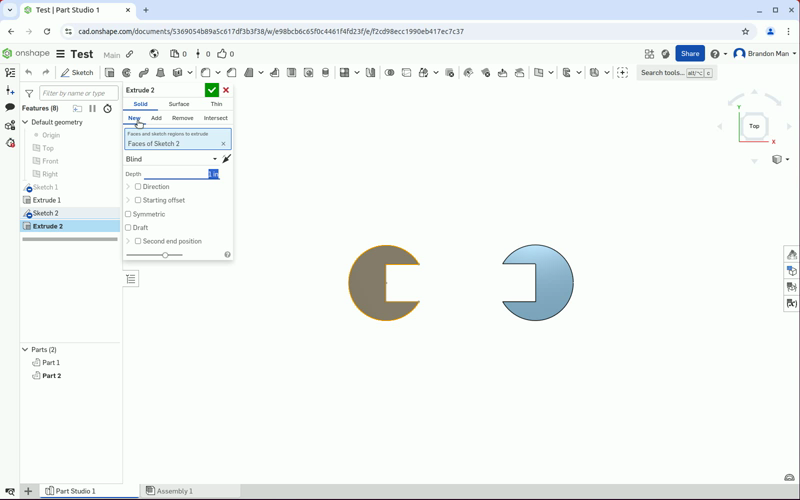
text(7.703)
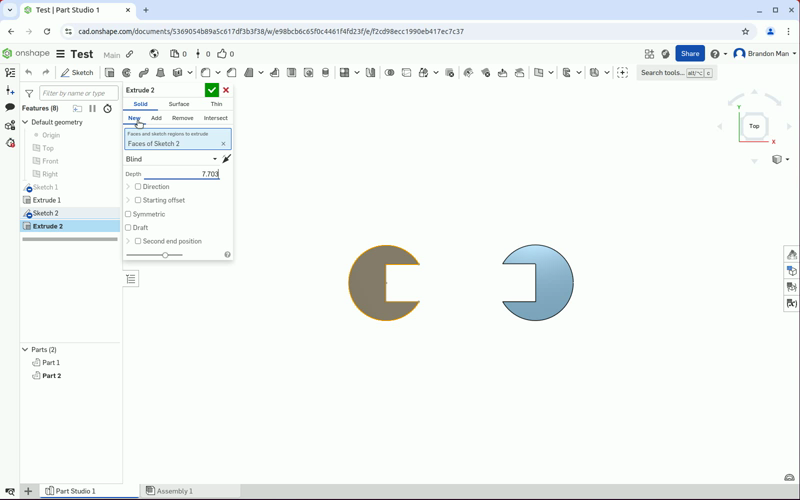
key(enter)
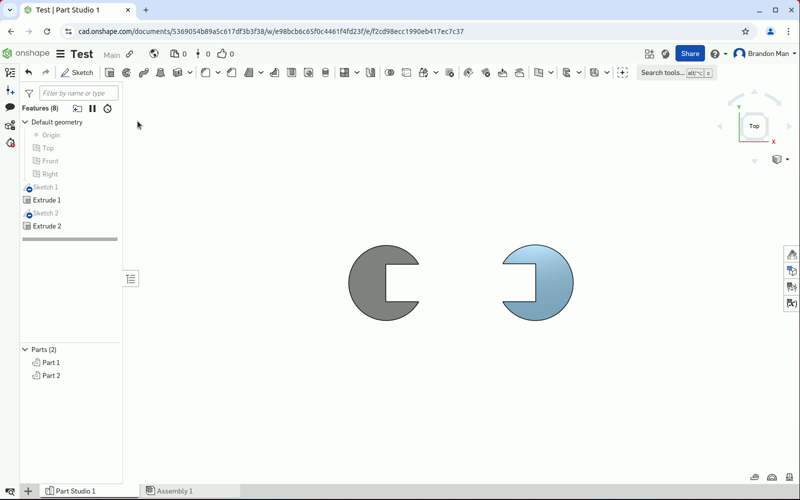
key(shift+h)
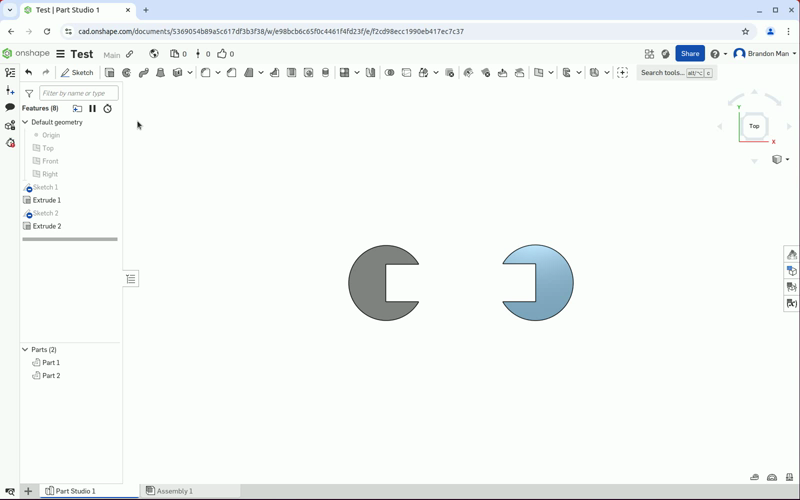
key(shift+h)
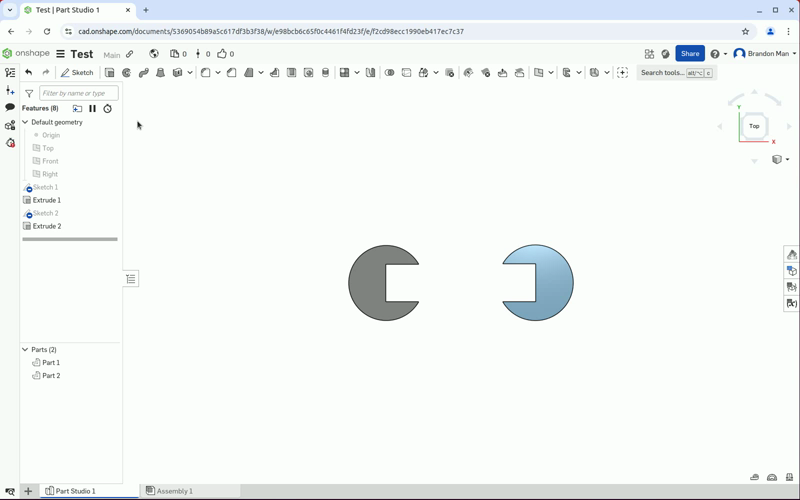
mouse_move(73, 189)
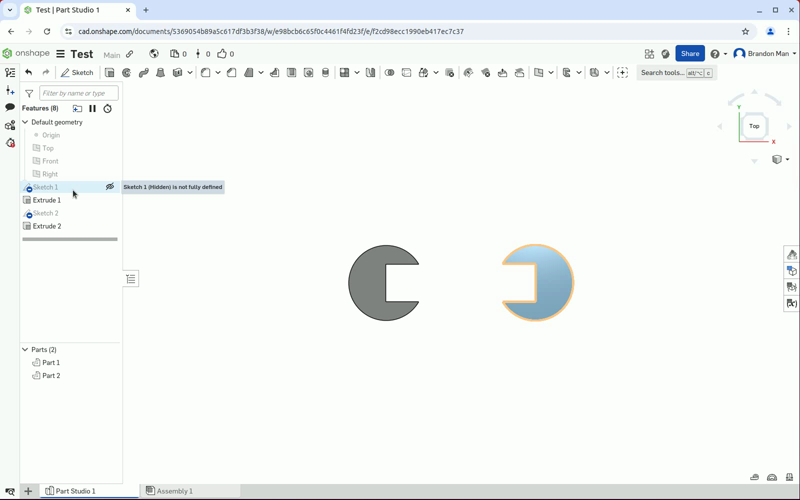
click(73, 189)
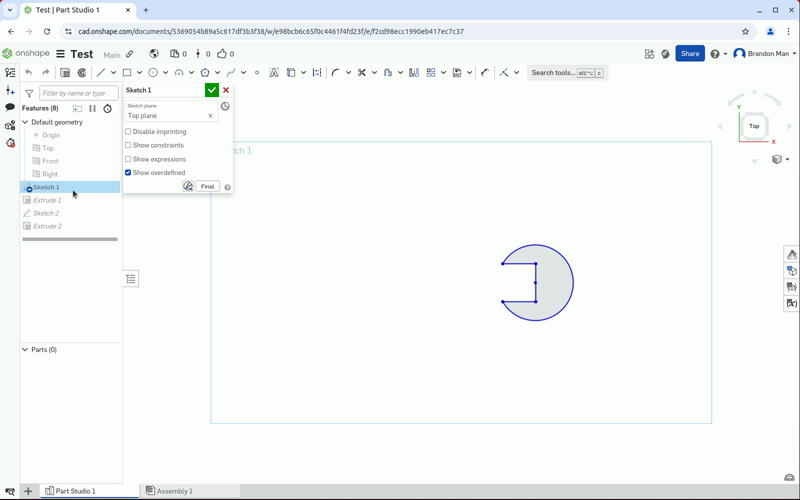
mouse_move(229, 92)
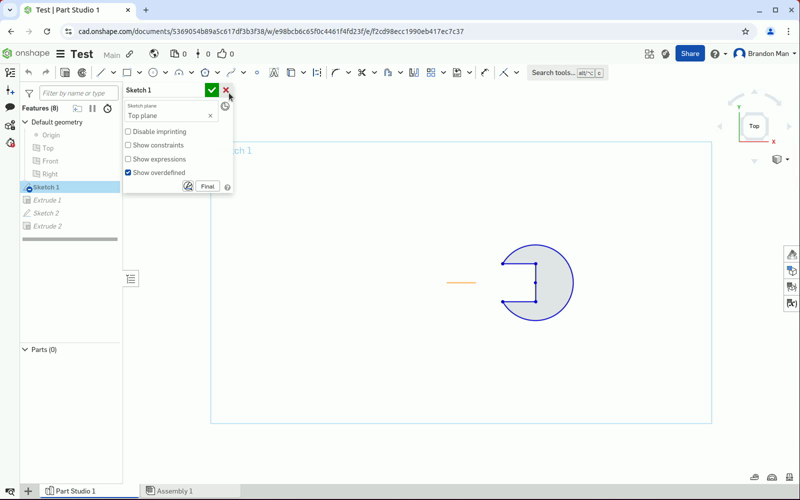
click(229, 92)
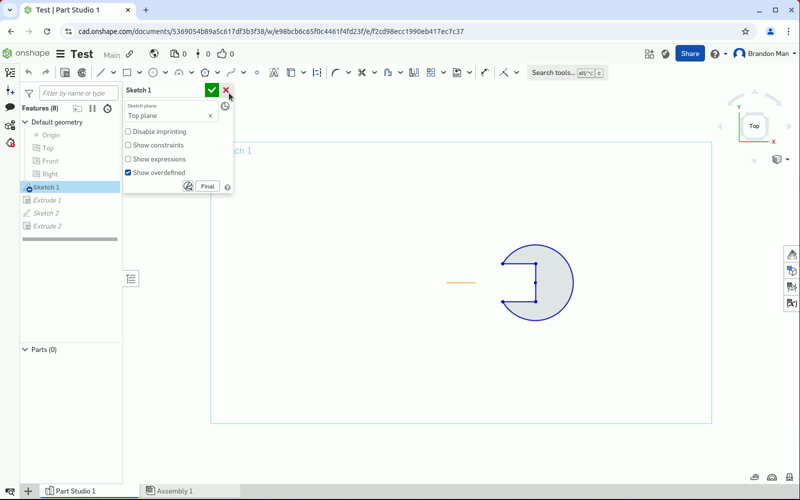
key(shift+s)
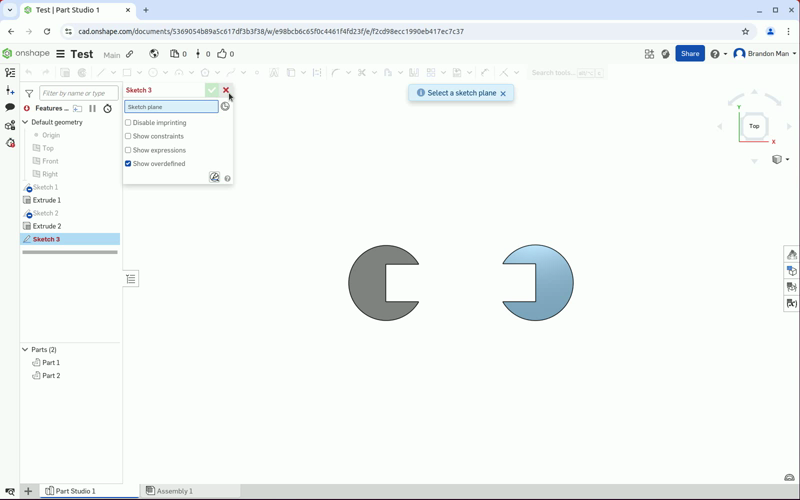
mouse_move(73, 150)
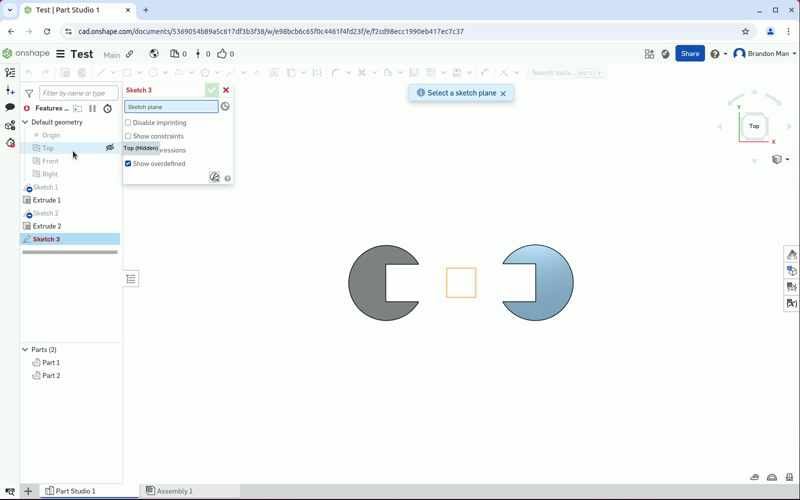
click(73, 150)
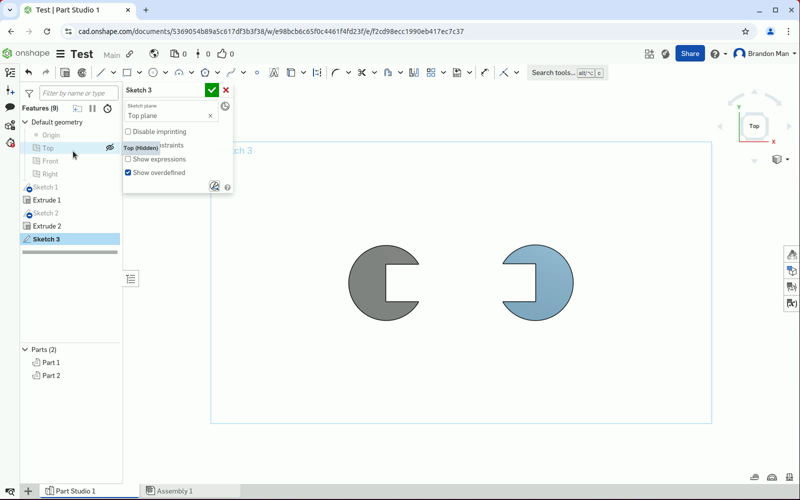
mouse_move(73, 352)
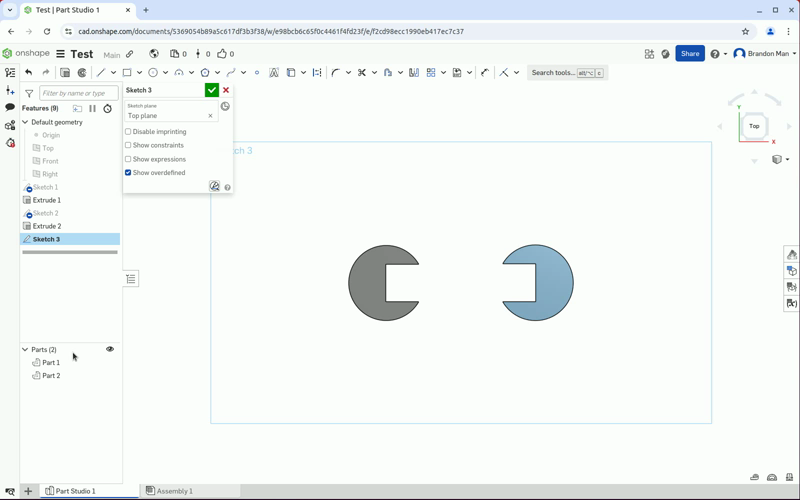
key(y)
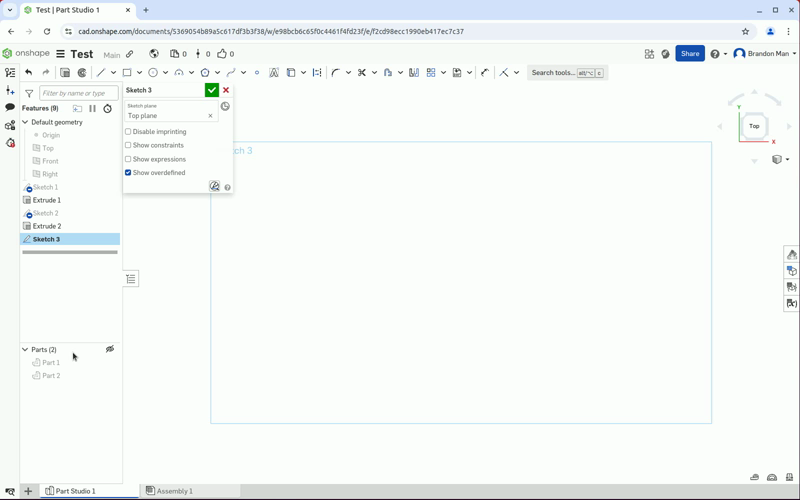
key(l)
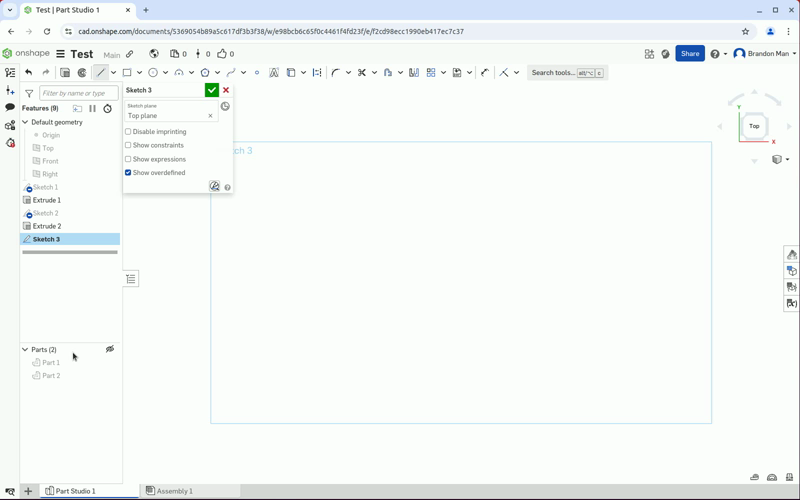
key_down(shift)
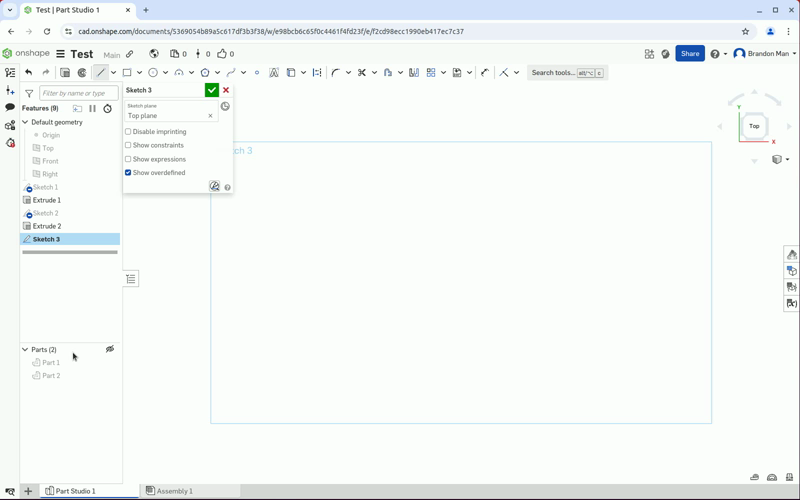
mouse_move(502, 301)
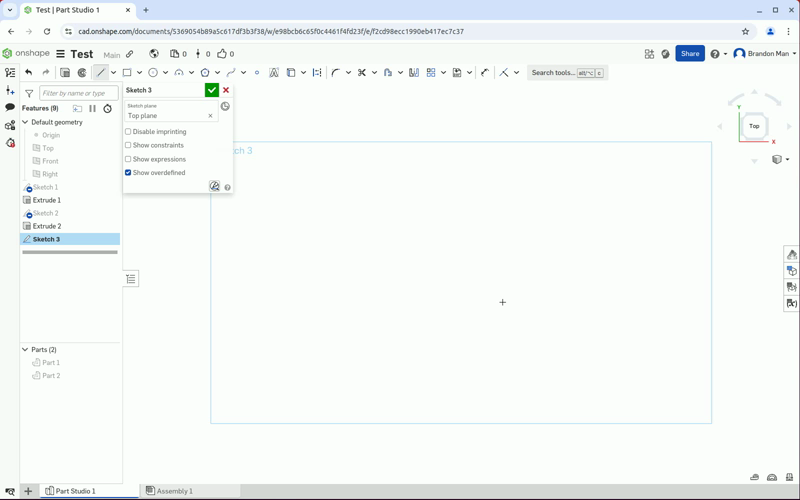
click(502, 301)
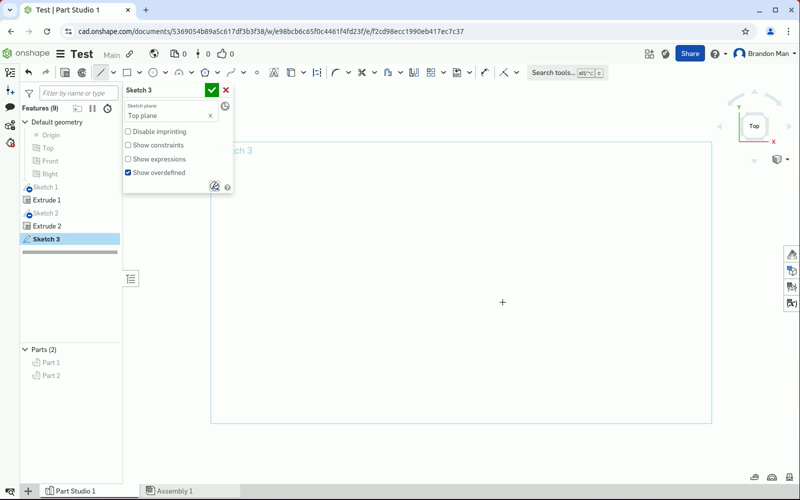
key_up(shift)
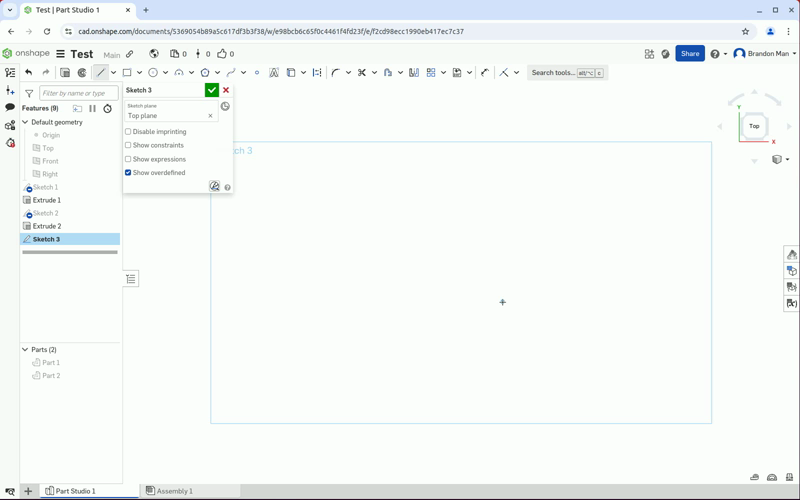
key_down(shift)
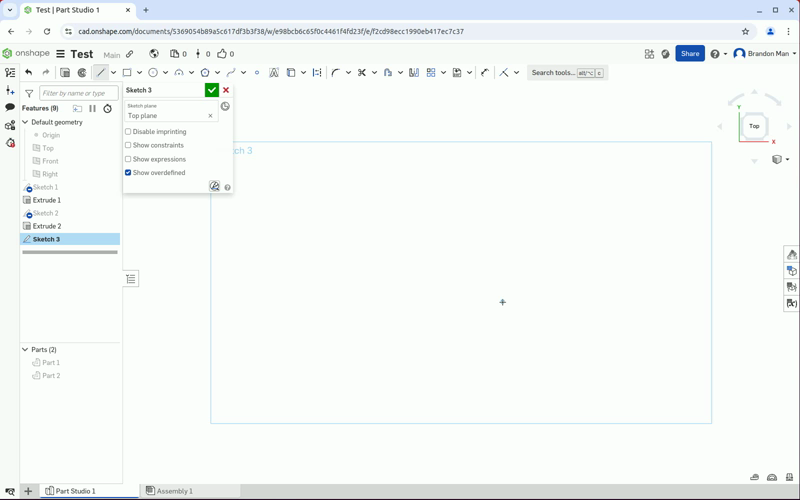
mouse_move(532, 301)
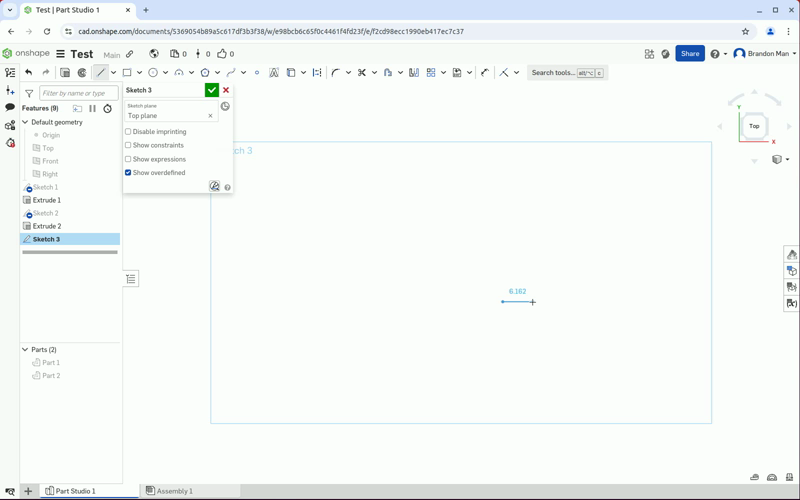
mouse_move(536, 301)
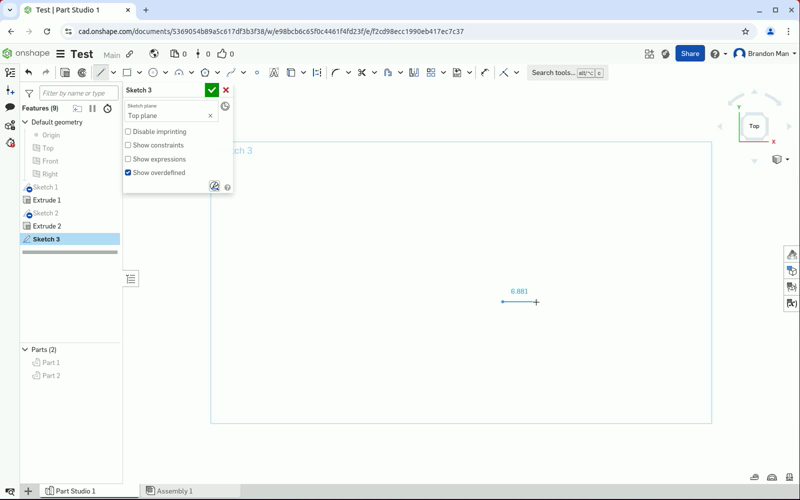
click(536, 301)
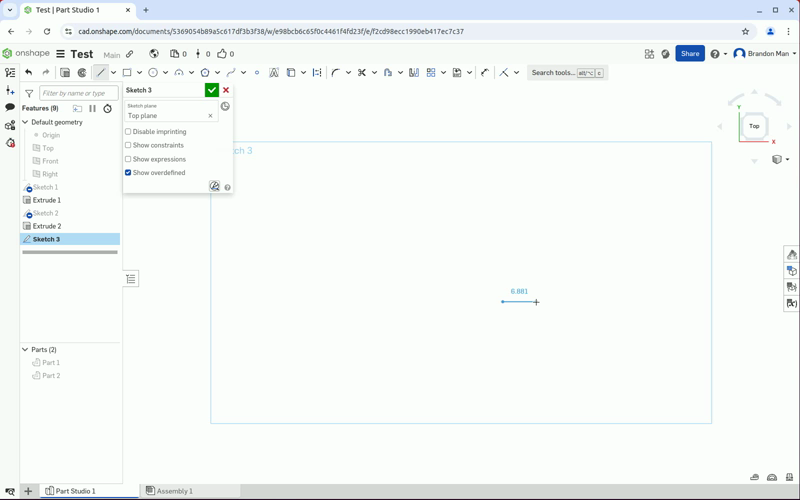
key_up(shift)
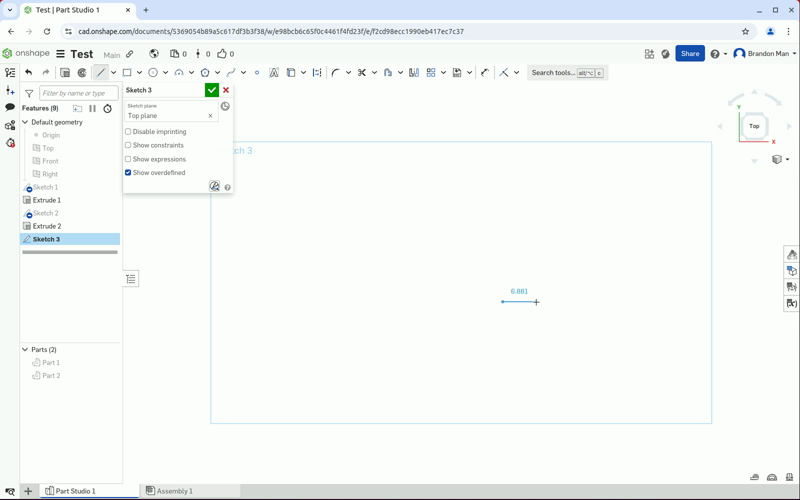
key_down(shift)
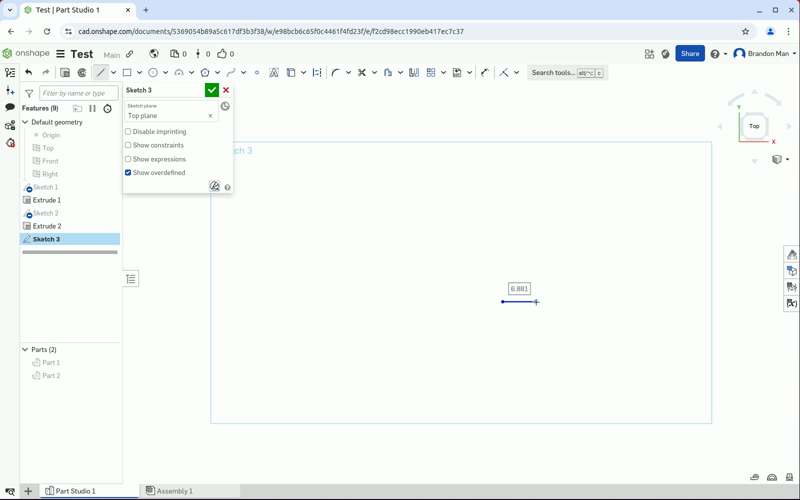
mouse_move(566, 301)
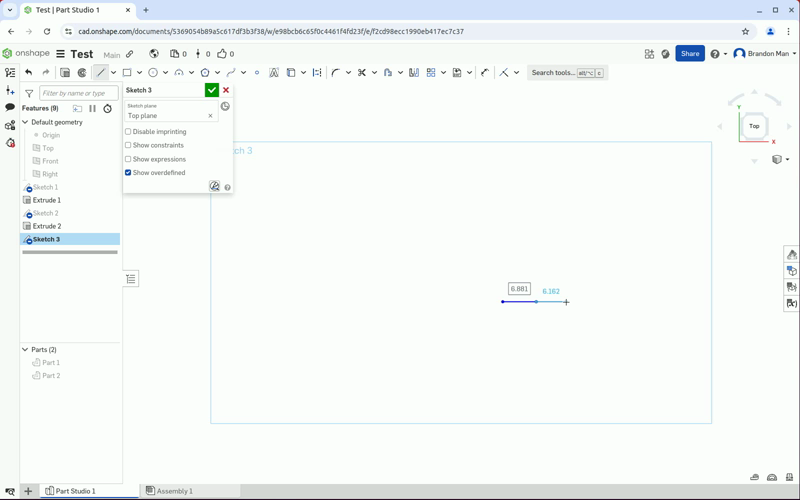
mouse_move(536, 263)
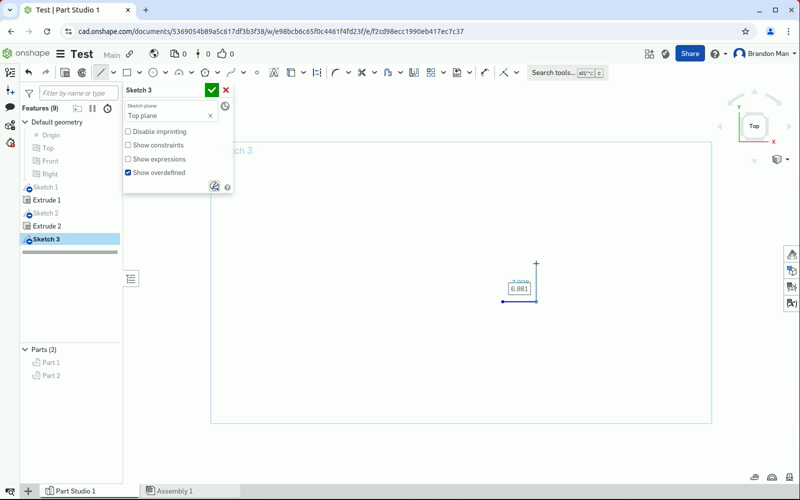
click(536, 263)
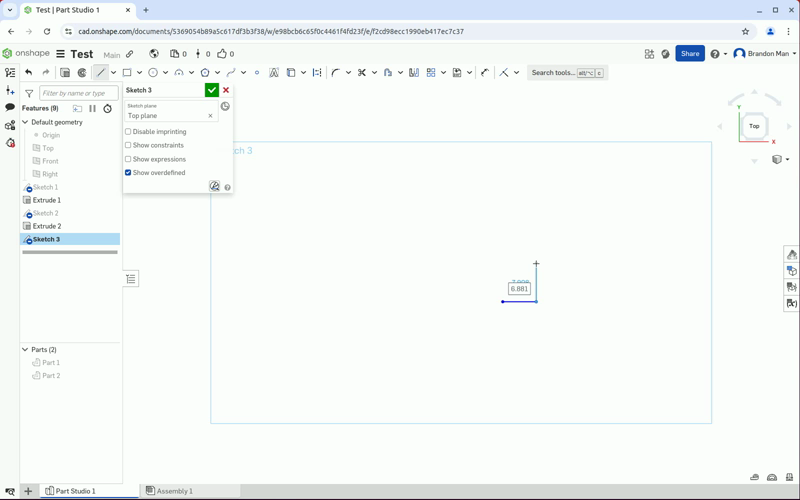
key_up(shift)
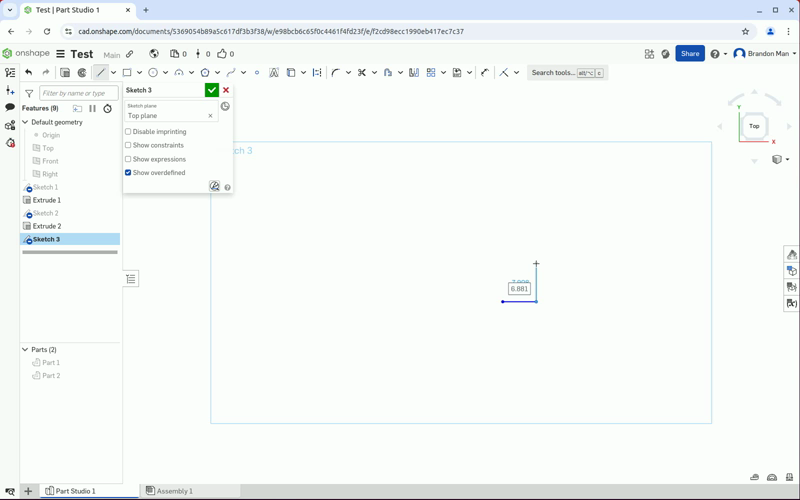
key_down(shift)
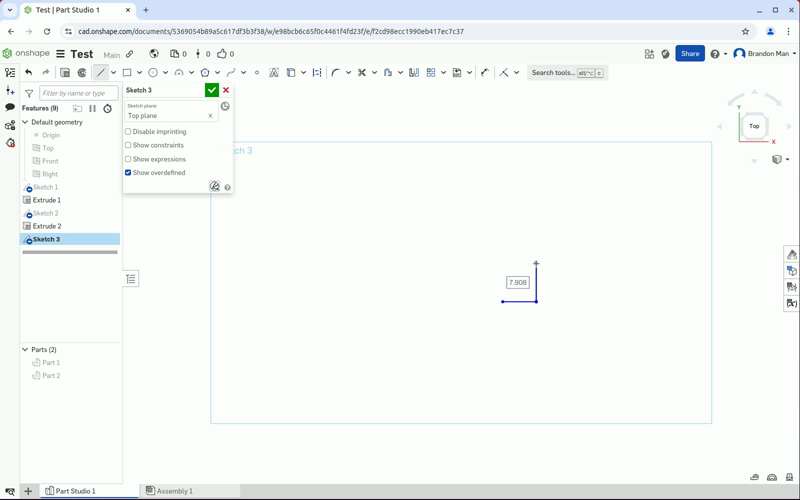
mouse_move(566, 263)
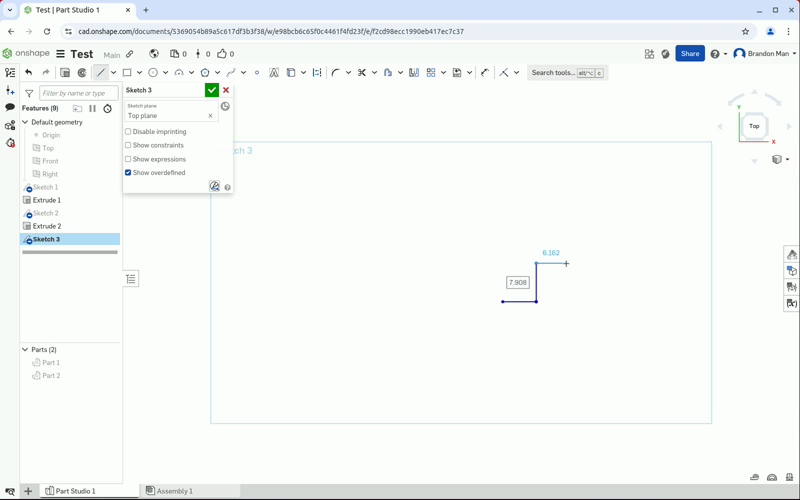
mouse_move(502, 263)
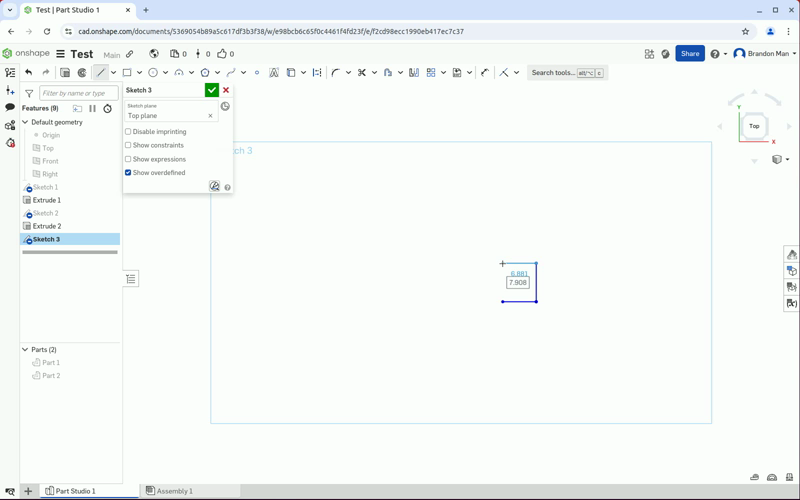
click(502, 263)
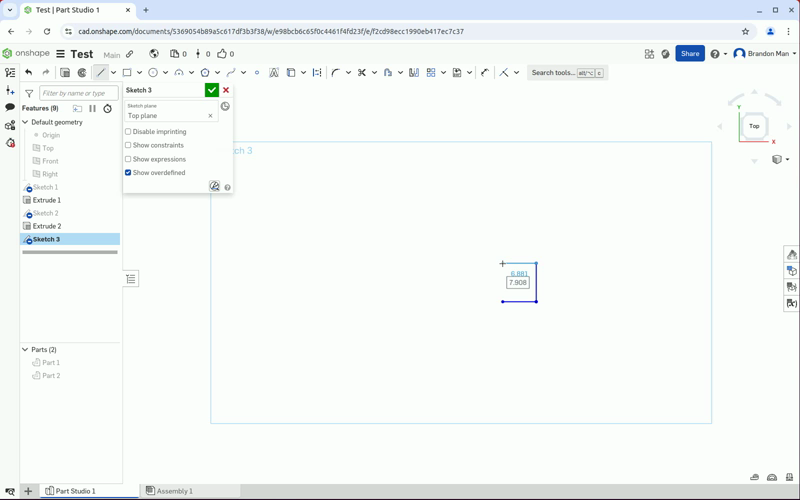
key_up(shift)
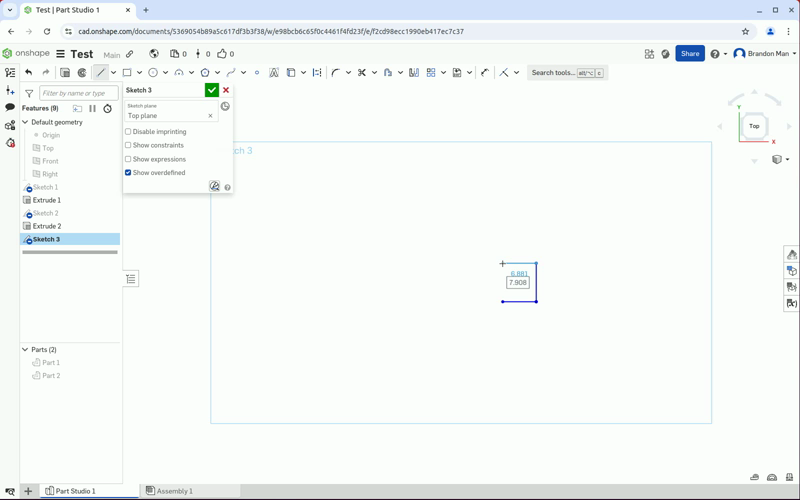
key(esc)
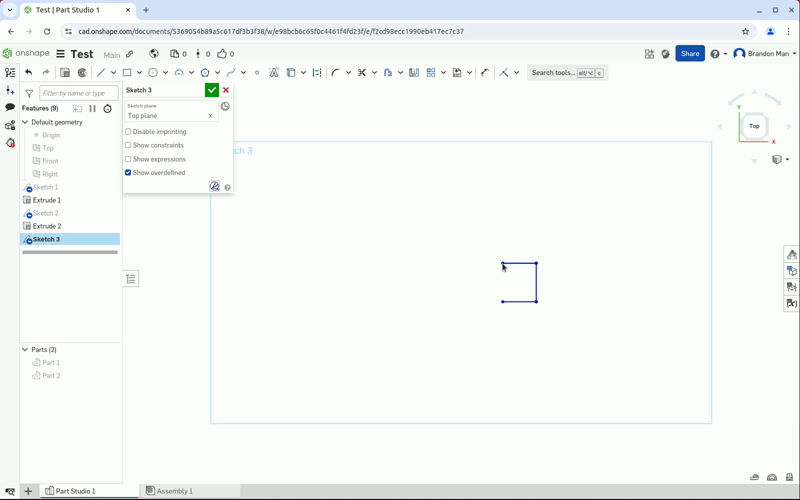
key(a)
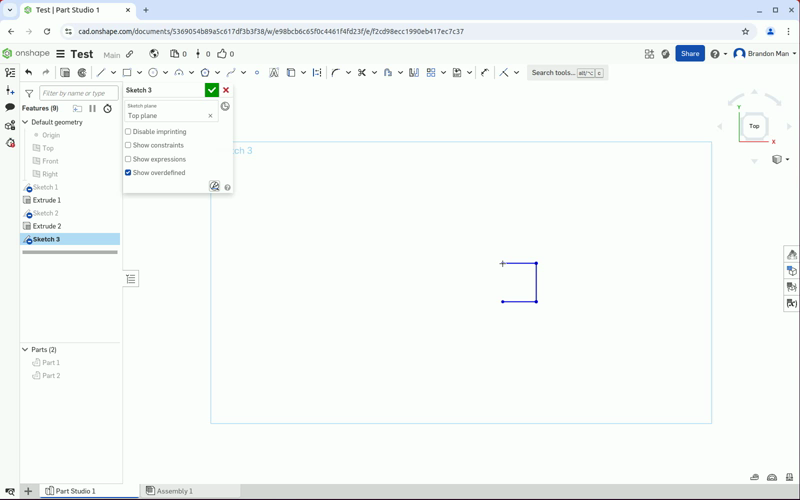
mouse_move(502, 263)
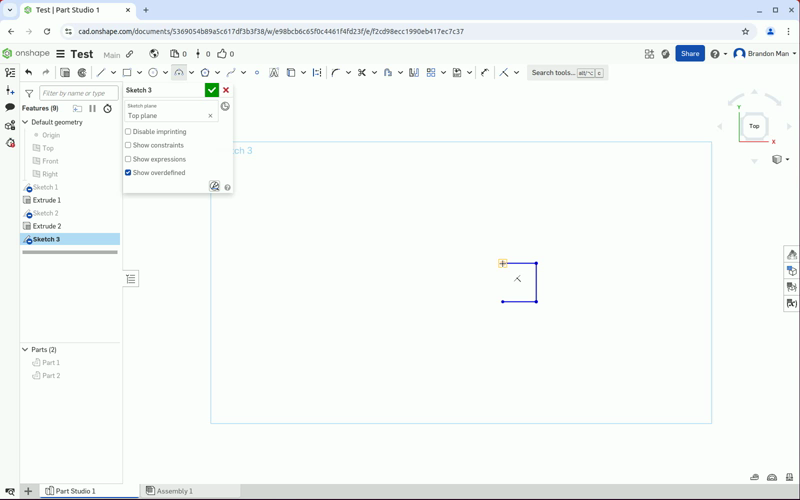
click(502, 263)
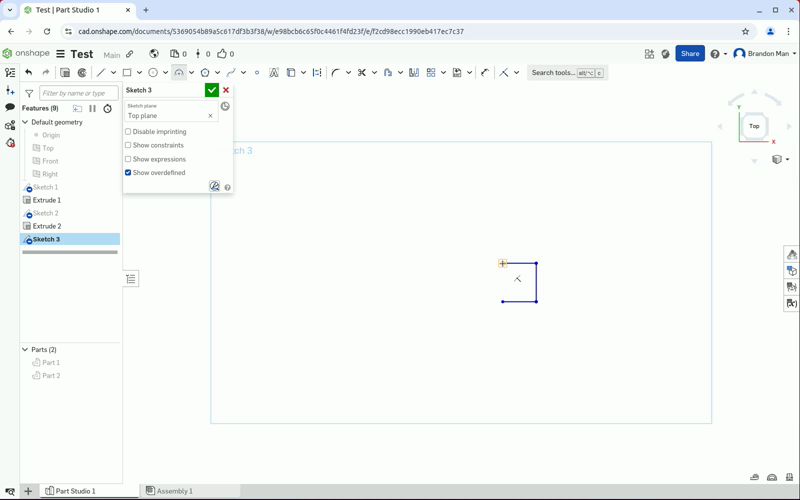
mouse_move(502, 301)
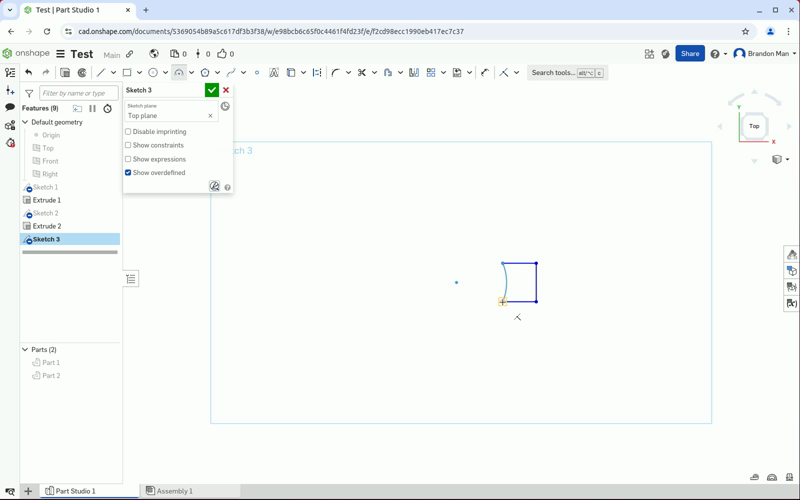
click(502, 301)
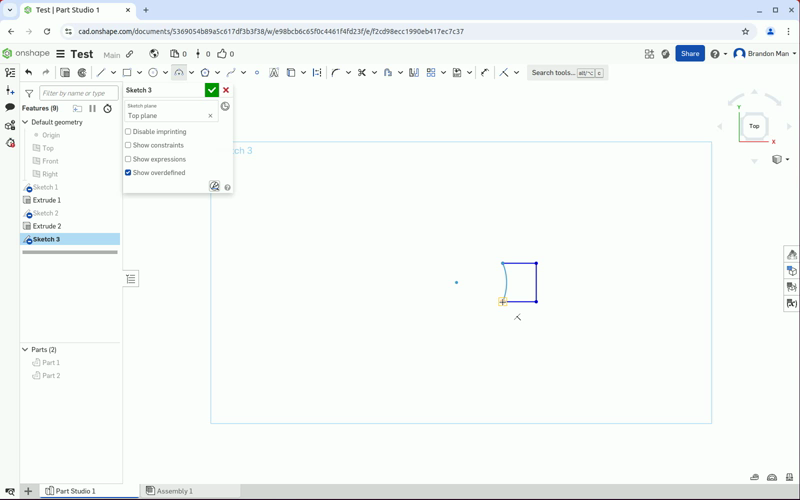
key_down(shift)
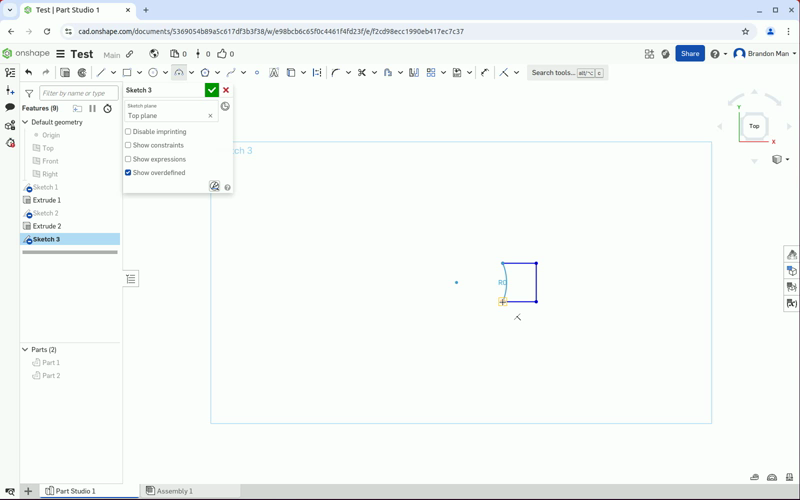
mouse_move(497, 282)
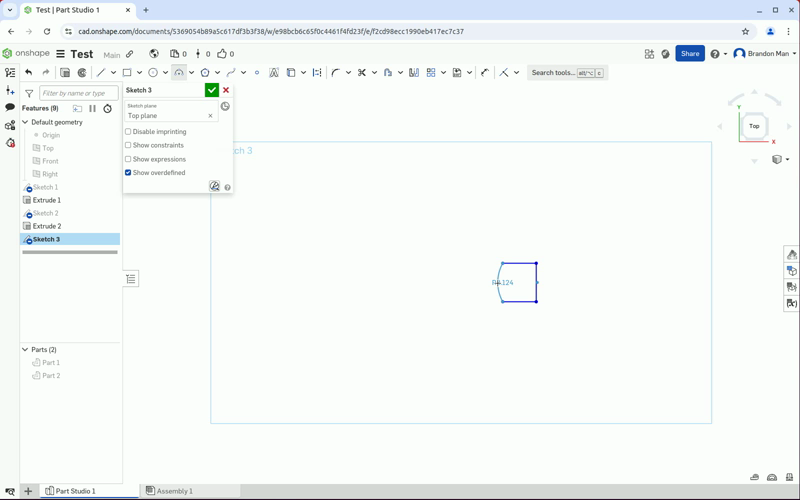
click(497, 282)
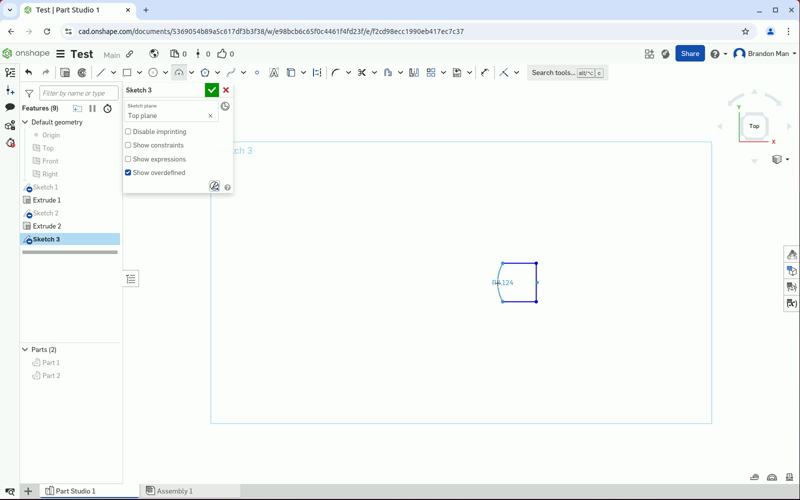
key_up(shift)
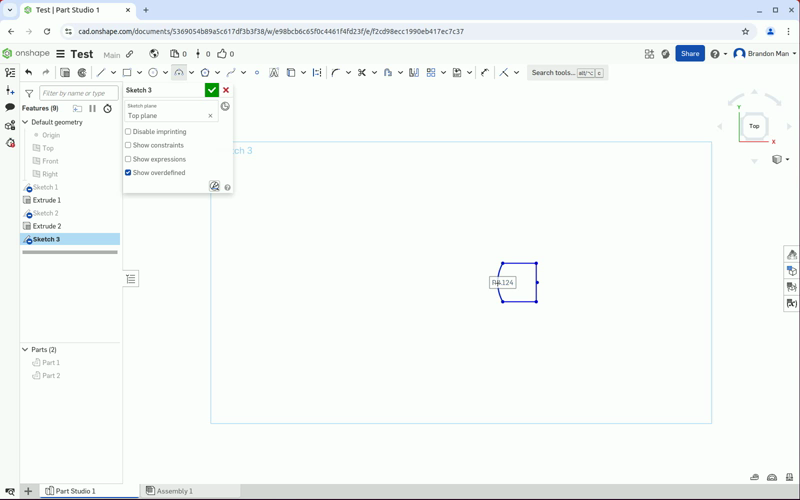
key(esc)
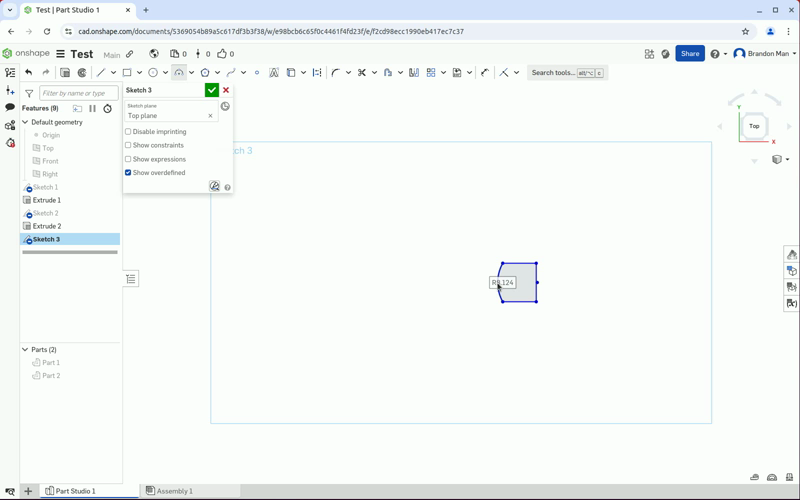
mouse_move(504, 269)
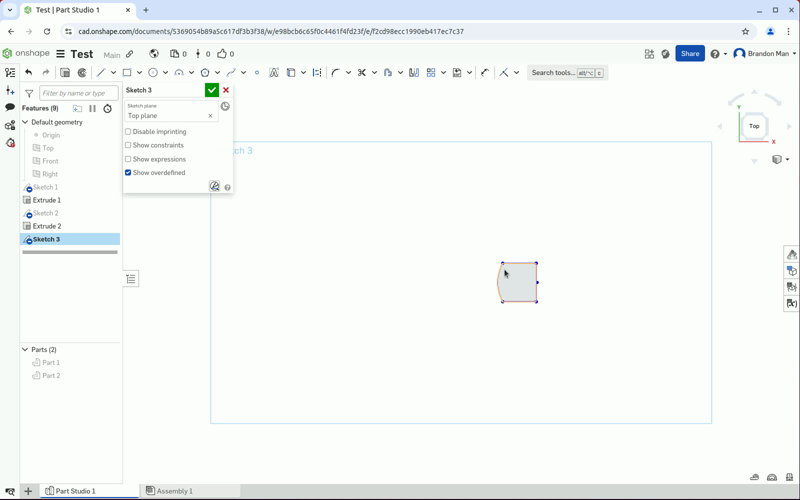
scroll(6)
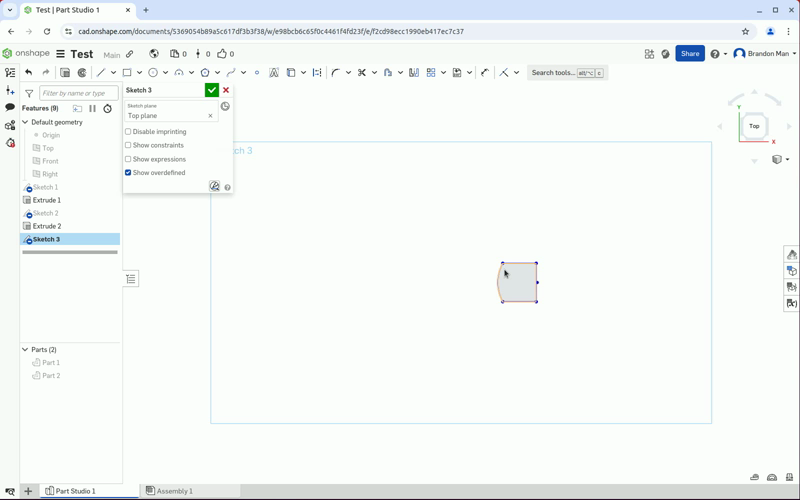
scroll(6)
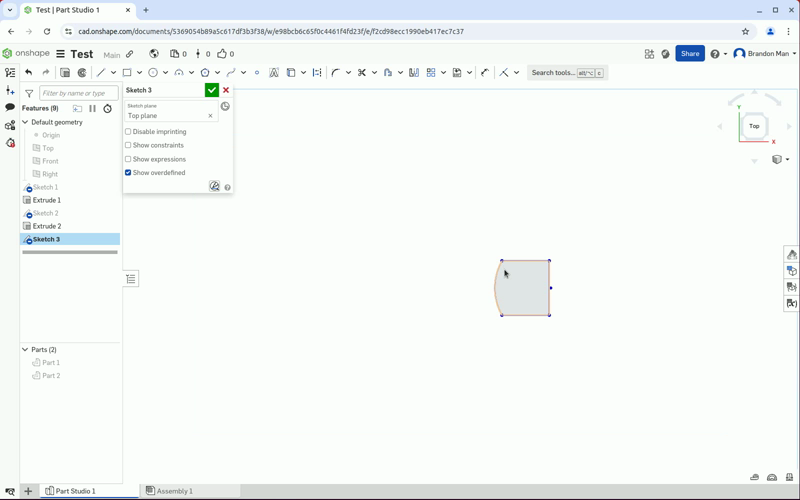
scroll(6)
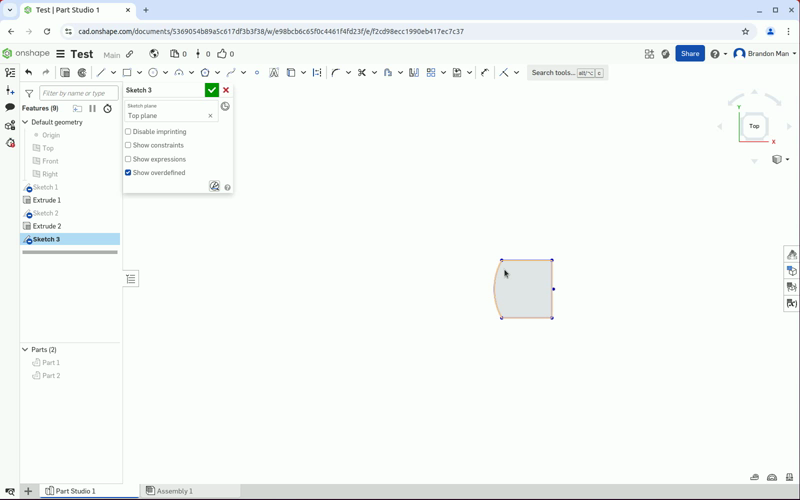
scroll(6)
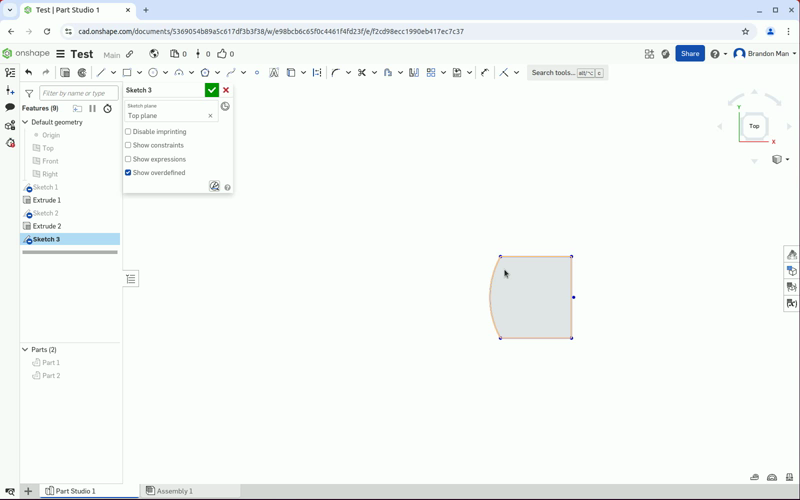
scroll(6)
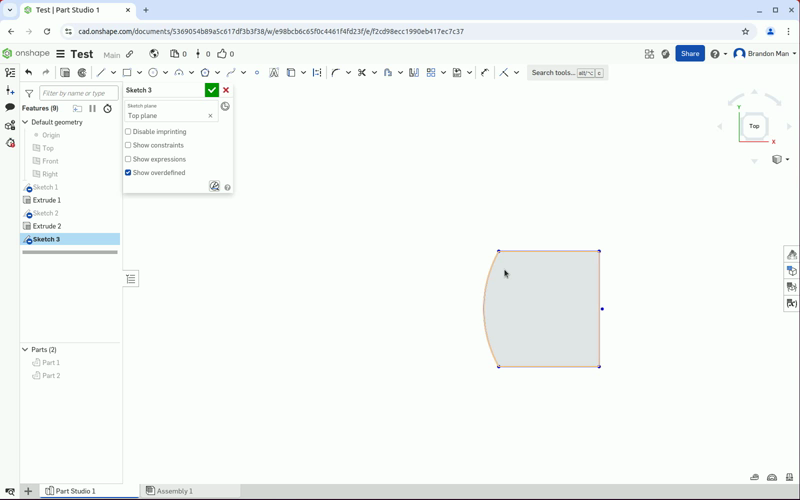
scroll(6)
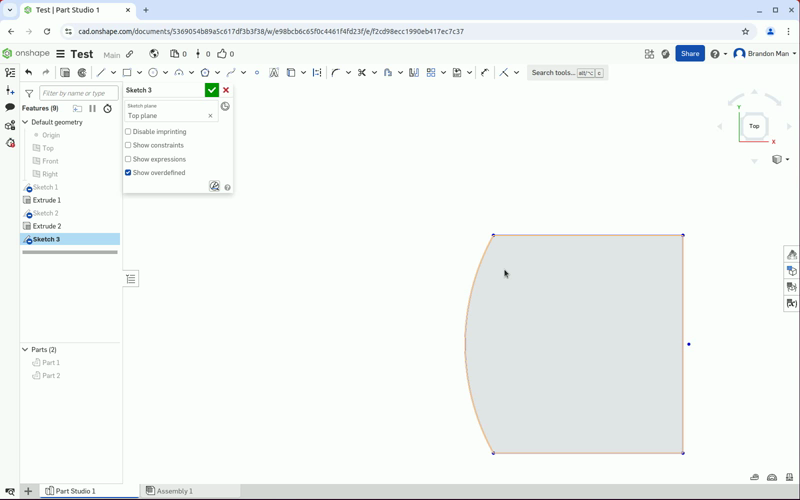
scroll(6)
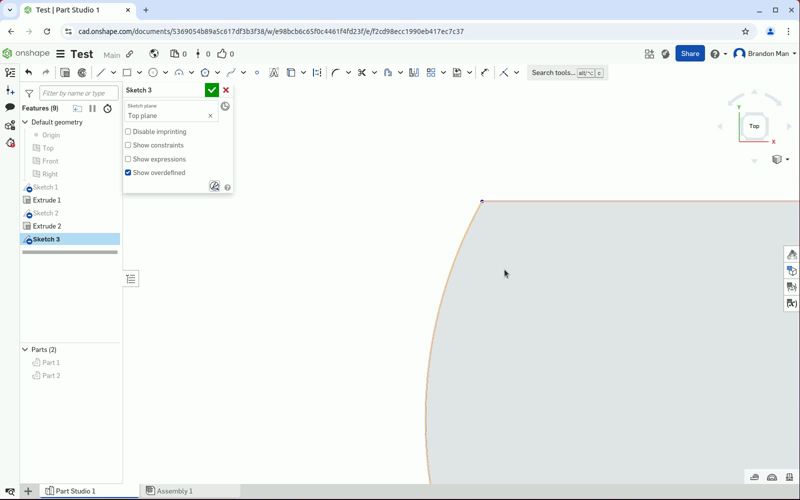
click(504, 269)
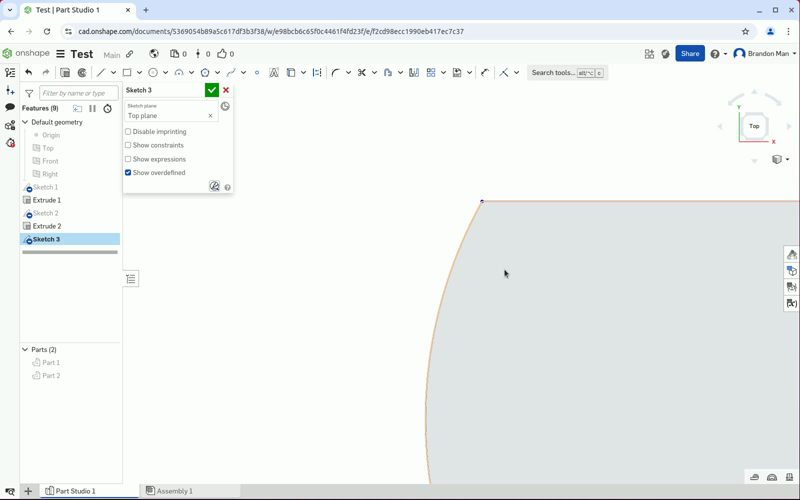
scroll(-6)
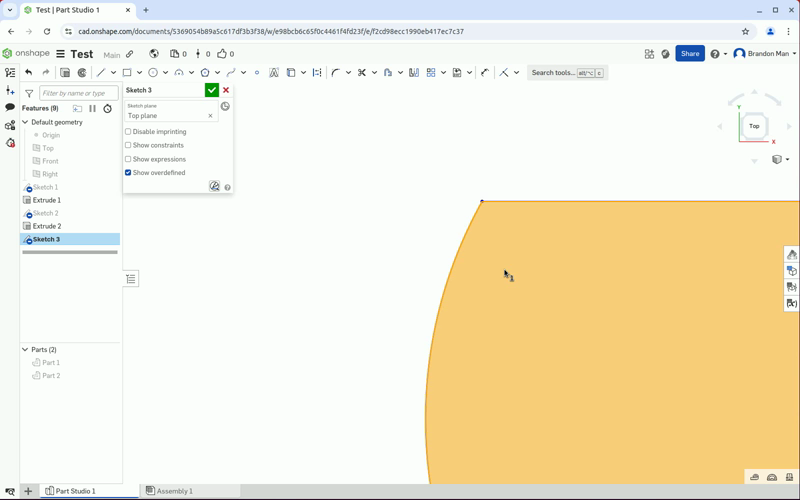
scroll(-6)
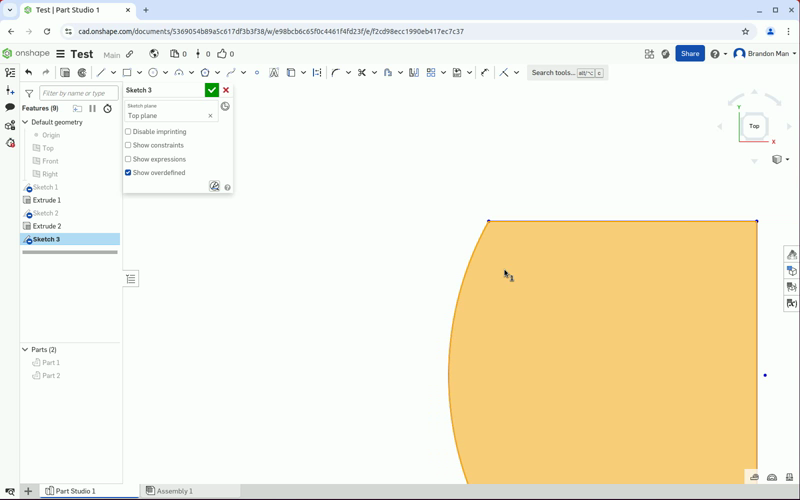
scroll(-6)
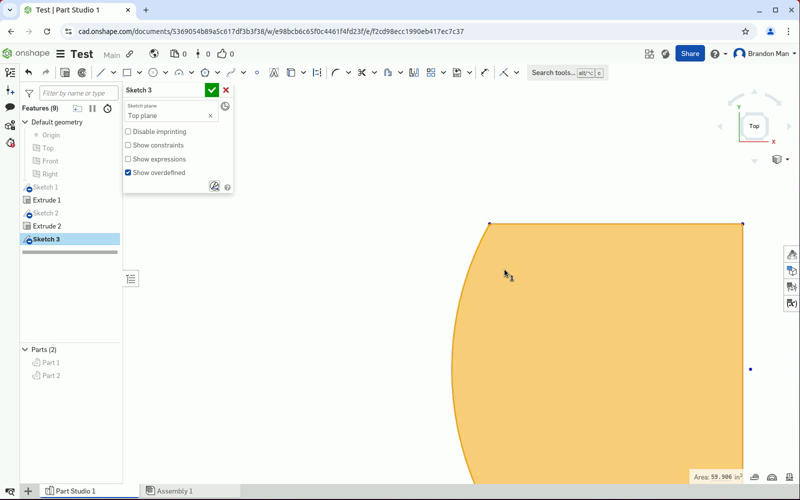
scroll(-6)
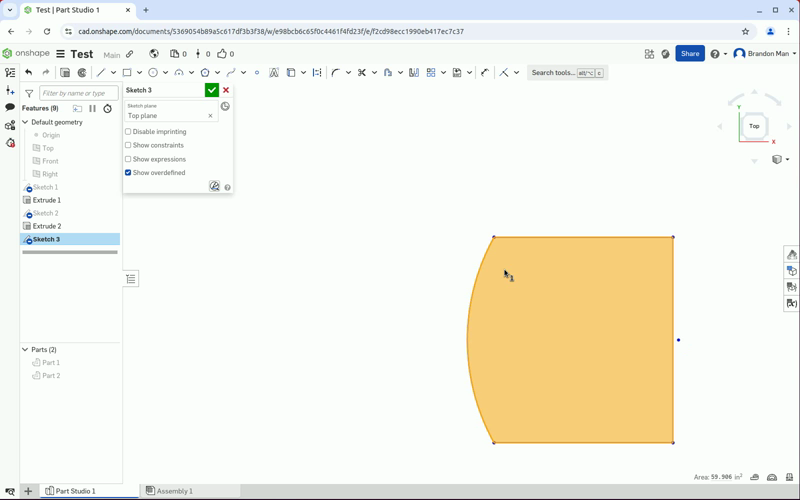
scroll(-6)
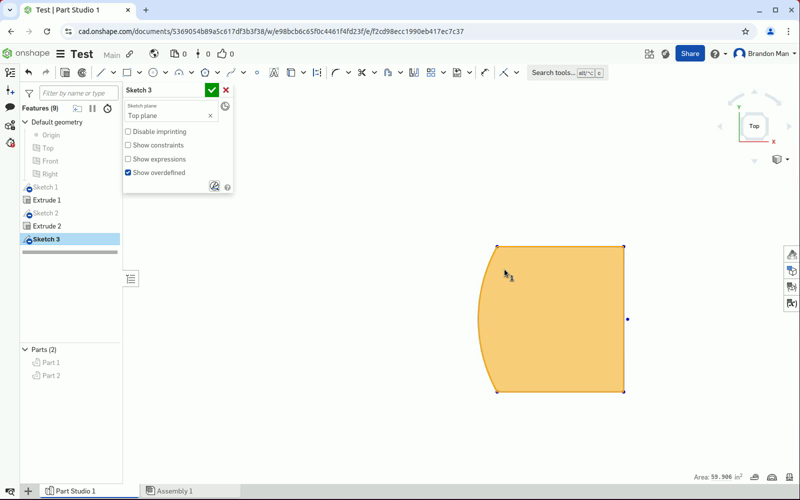
scroll(-6)
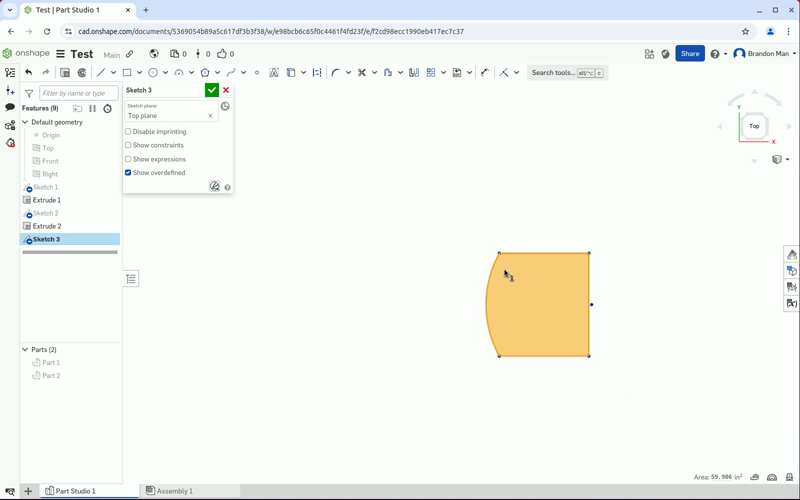
scroll(-6)
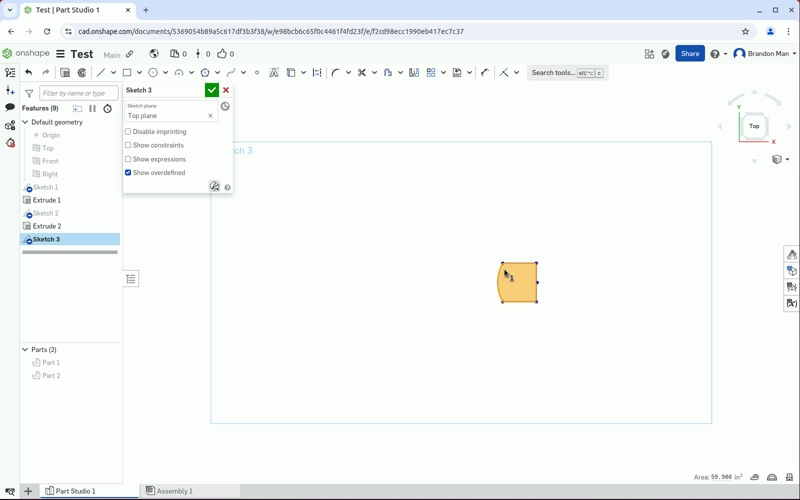
mouse_move(73, 352)
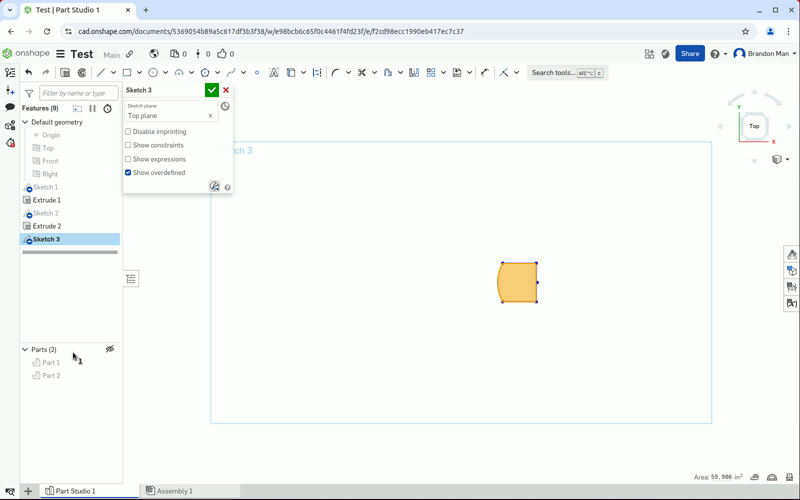
key(shift+y)
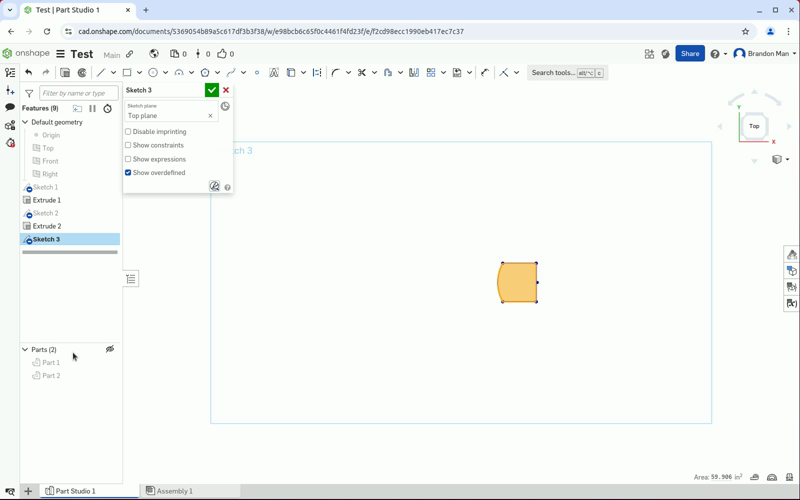
key(shift+e)
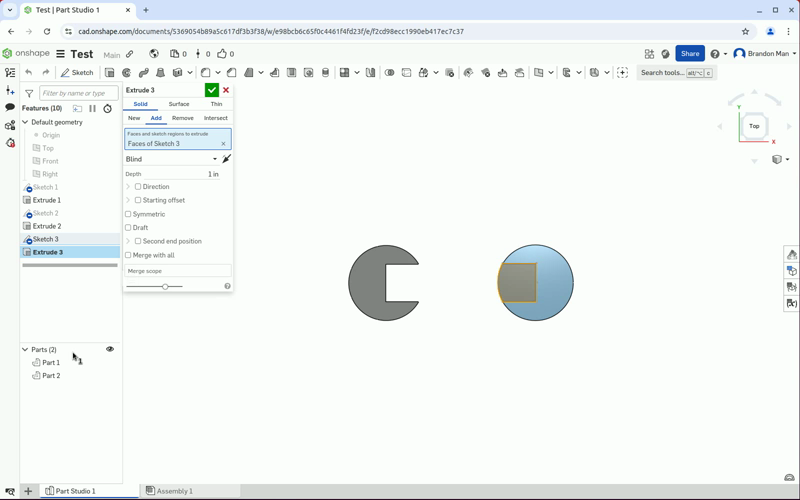
mouse_move(143, 106)
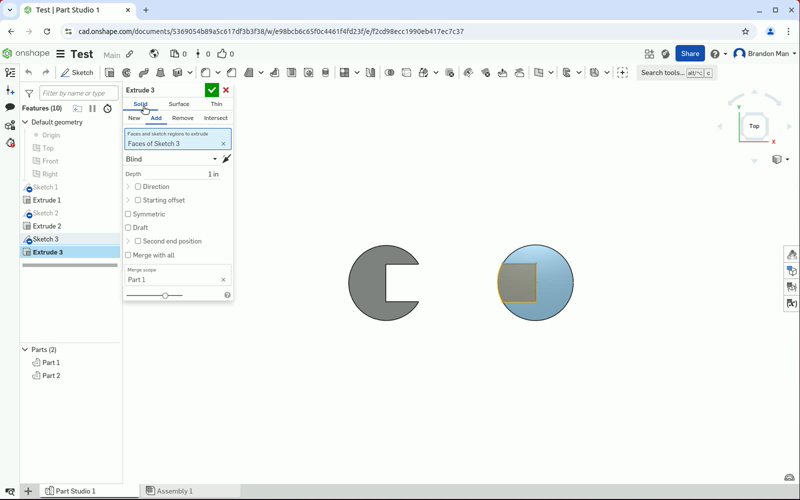
click(143, 106)
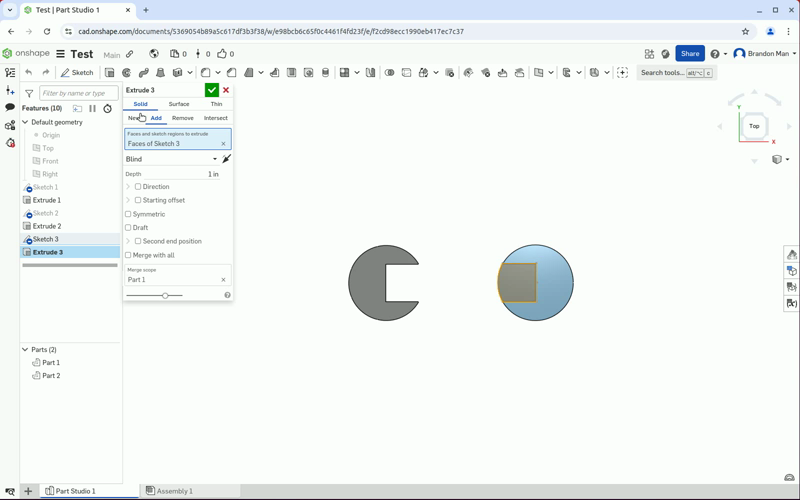
mouse_move(137, 120)
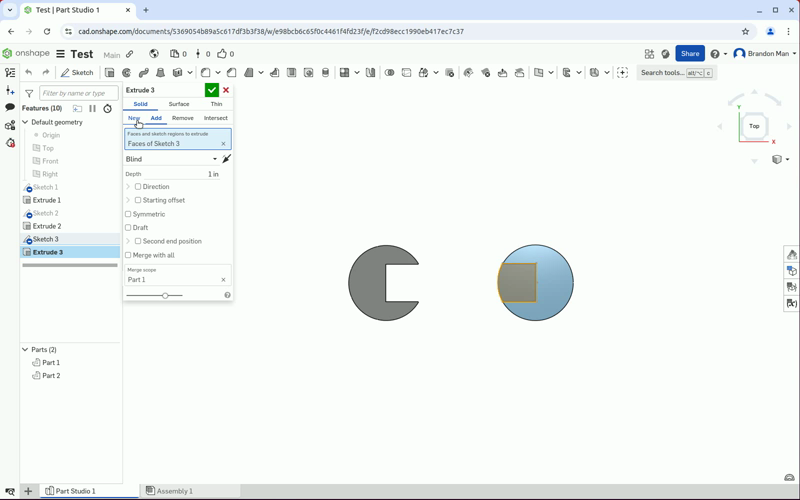
click(137, 120)
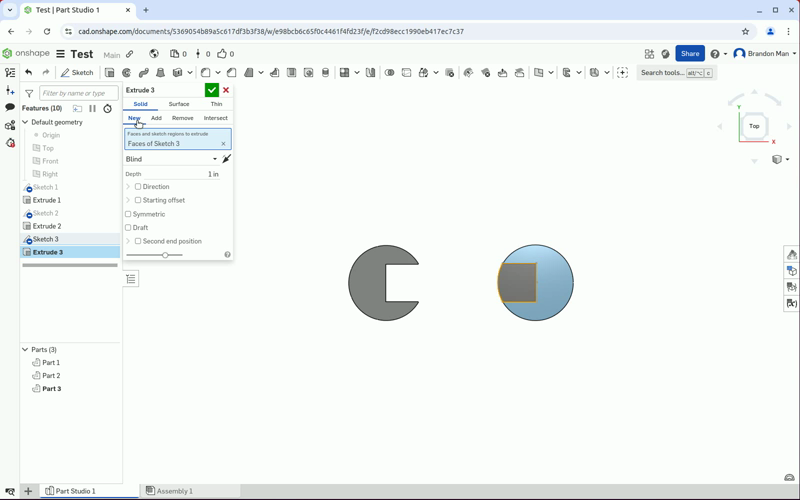
key(tab, 4)
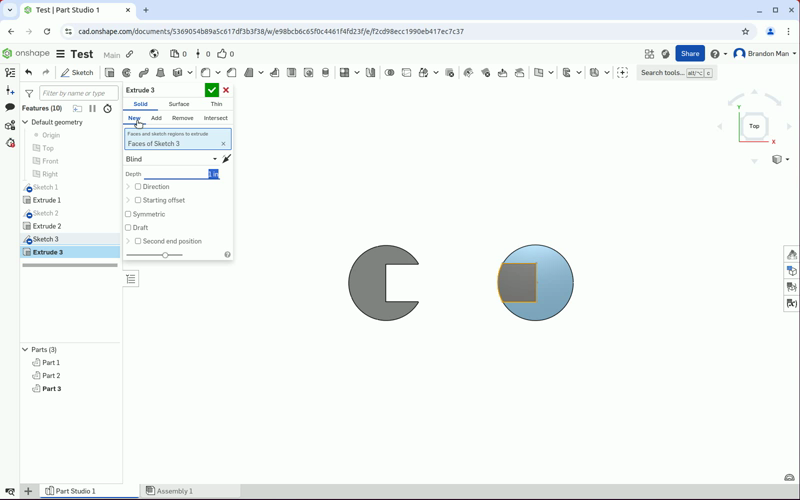
text(7.703)
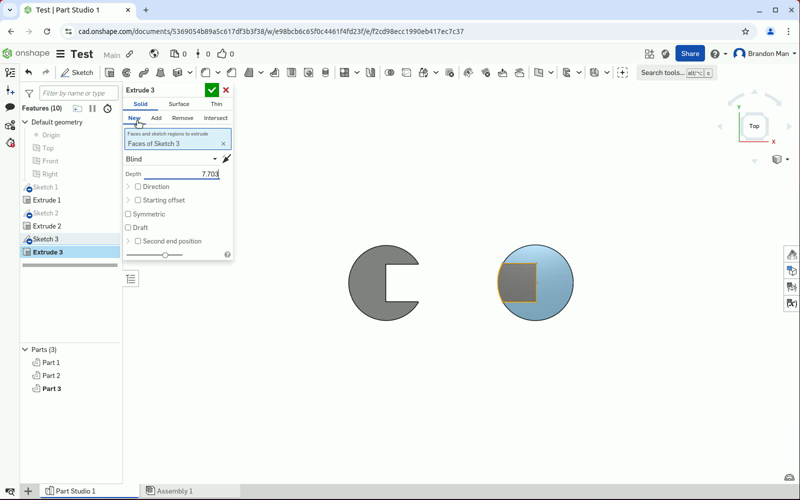
key(enter)
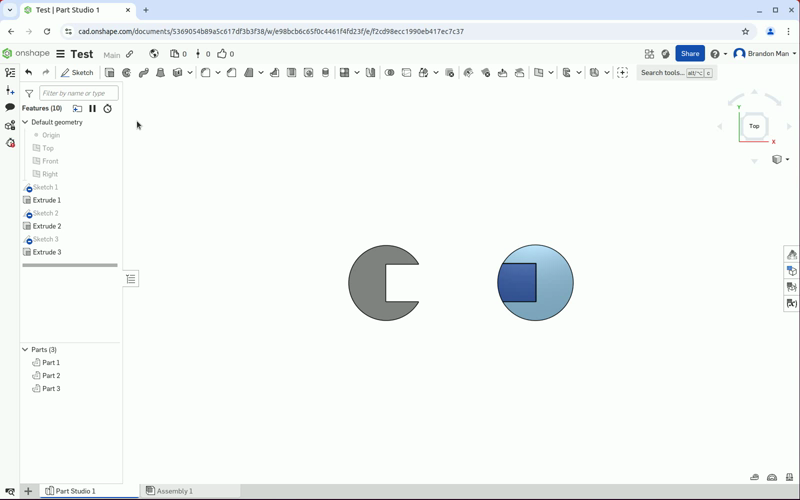
key(shift+h)
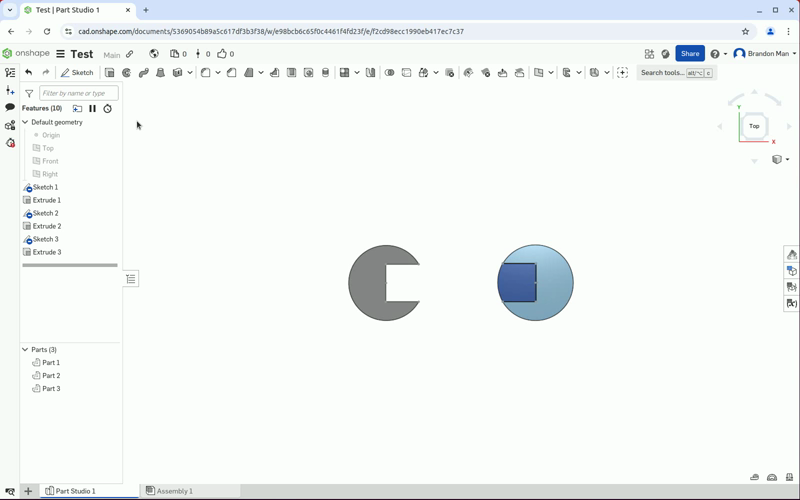
key(shift+h)
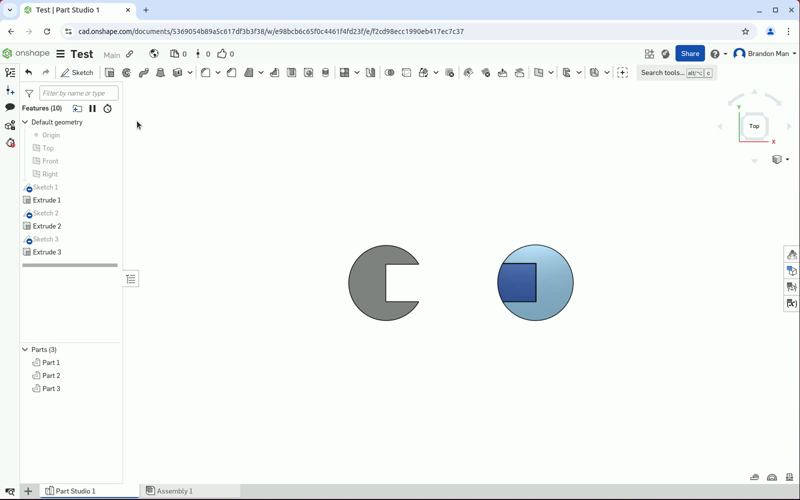
mouse_move(73, 189)
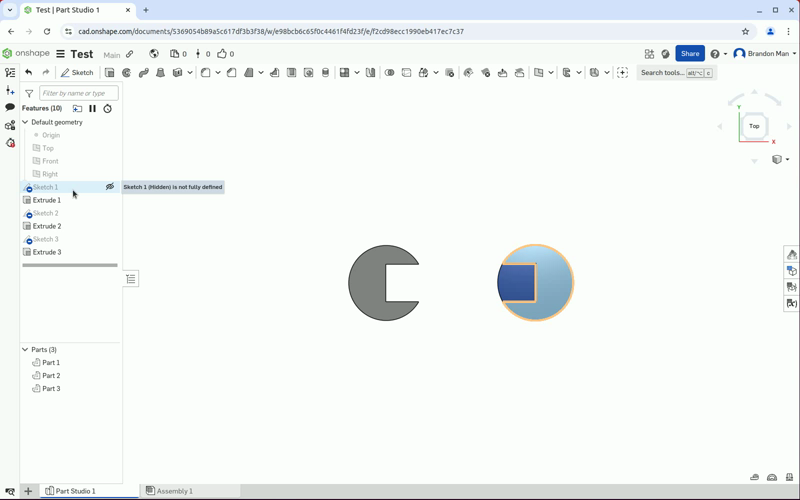
click(73, 189)
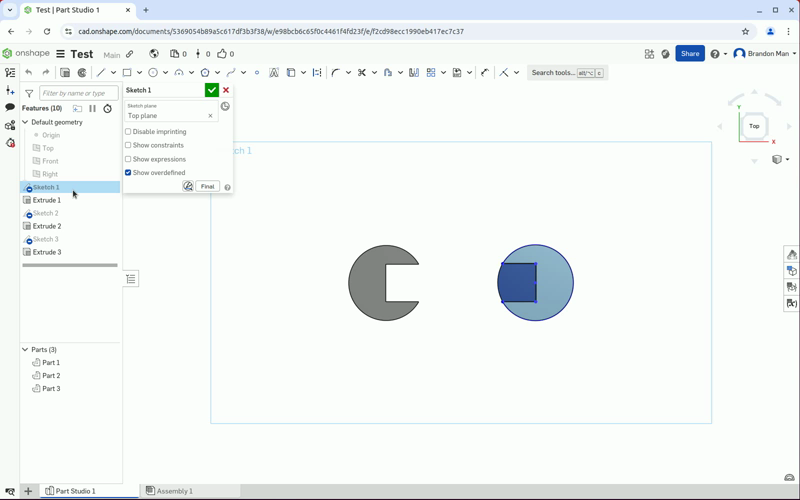
mouse_move(229, 92)
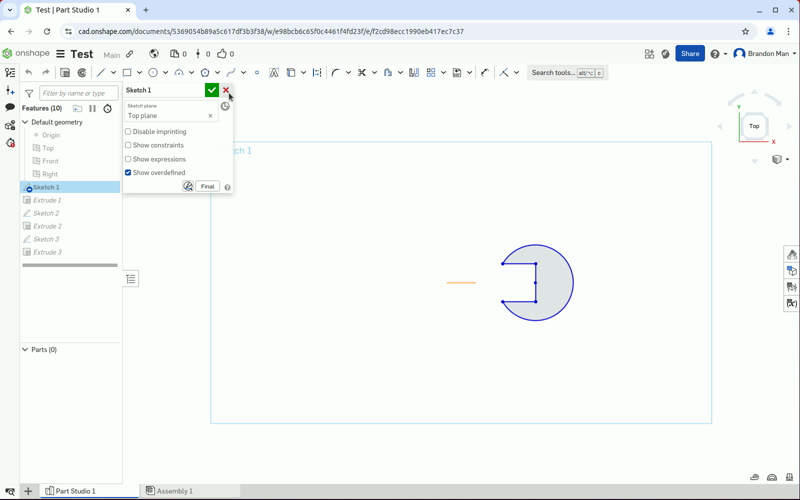
click(229, 92)
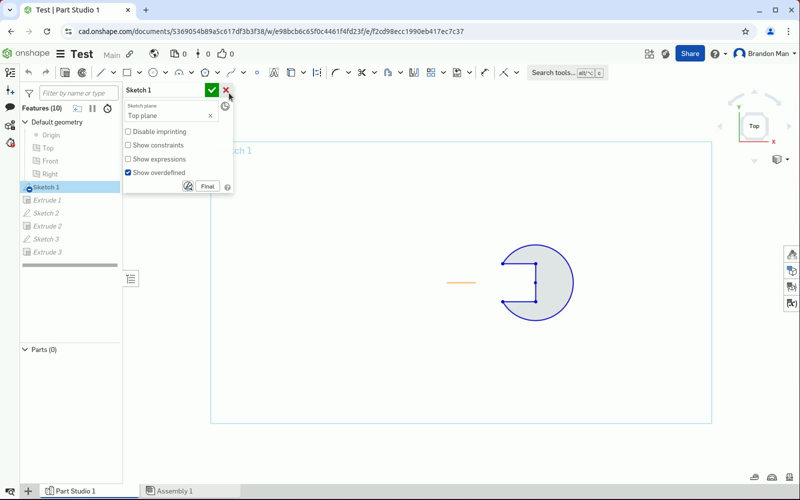
key(shift+s)
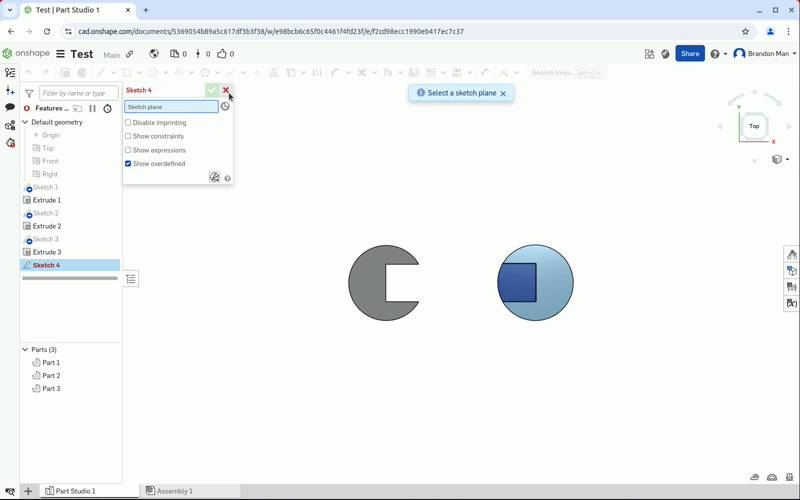
mouse_move(73, 150)
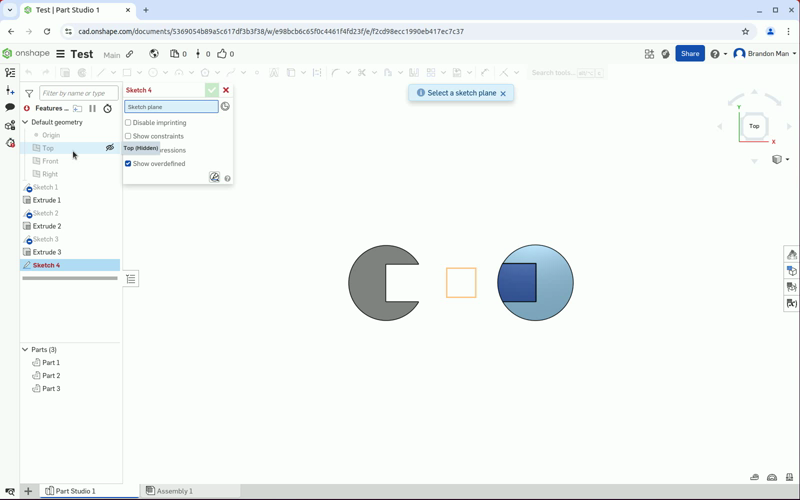
click(73, 150)
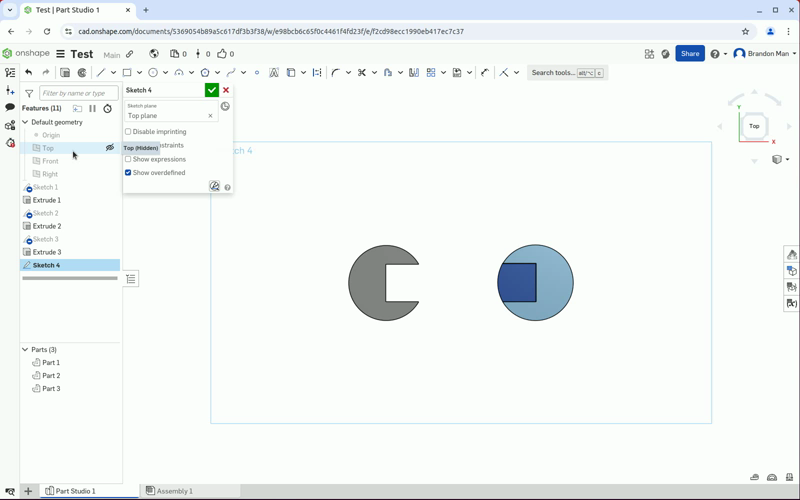
mouse_move(73, 352)
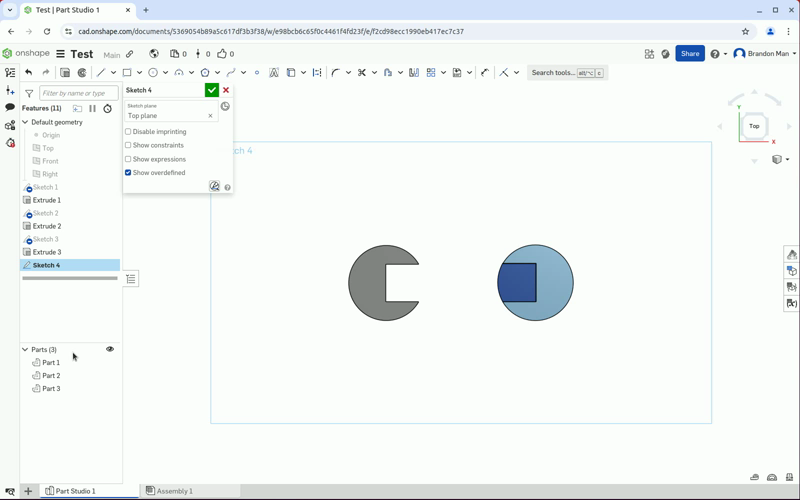
key(y)
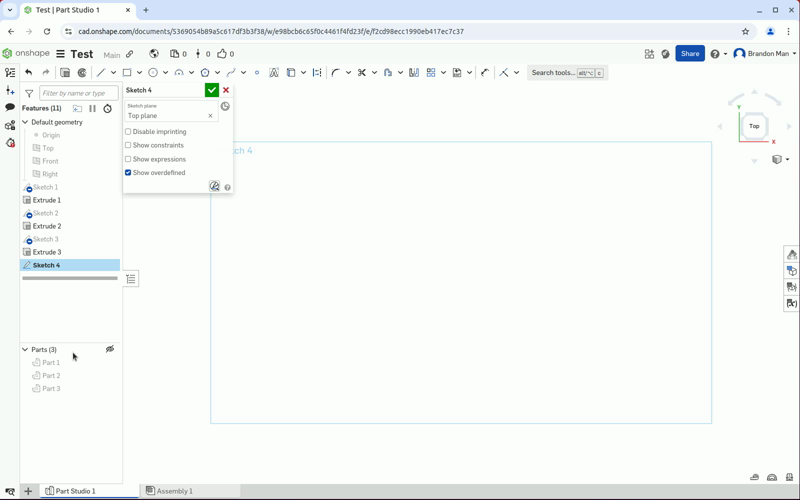
key(l)
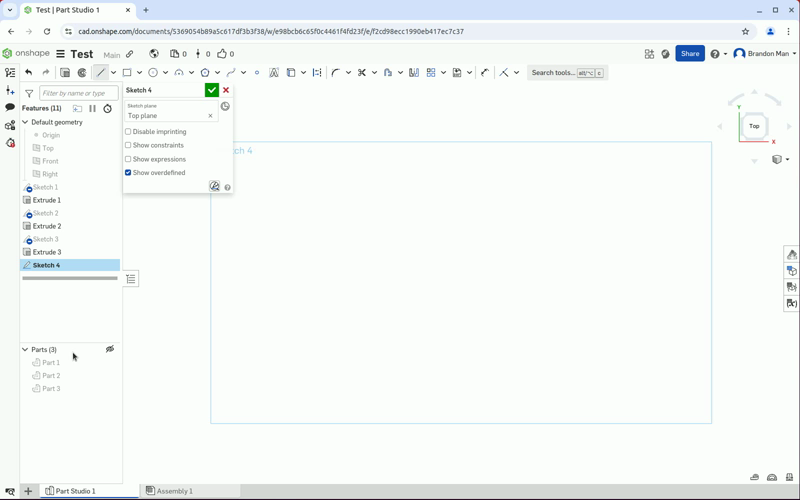
key_down(shift)
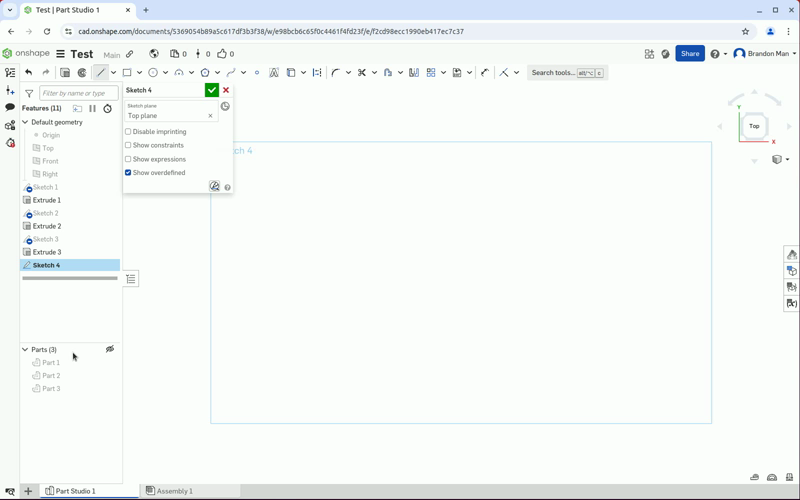
mouse_move(418, 301)
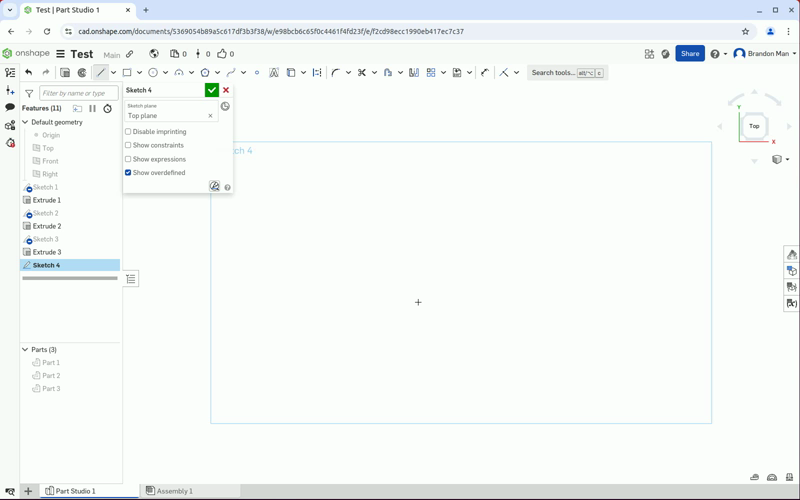
click(418, 301)
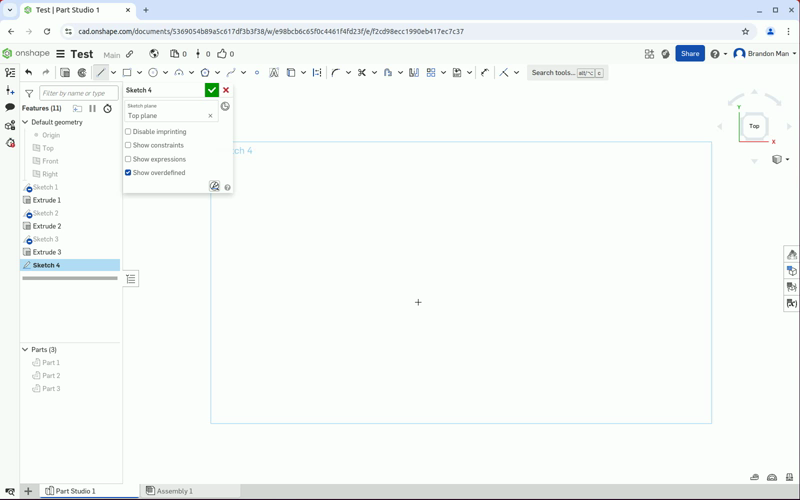
key_up(shift)
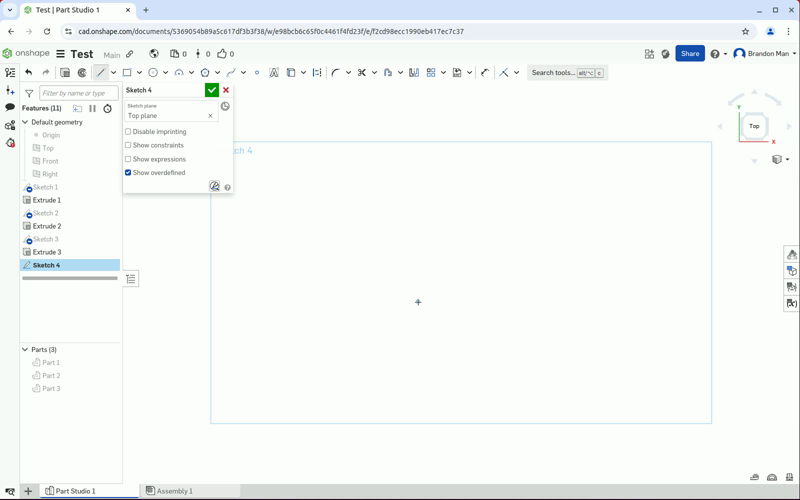
key_down(shift)
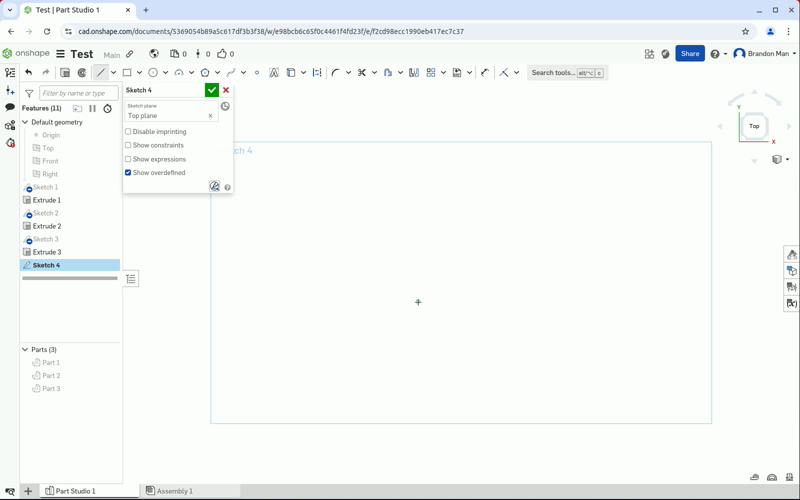
mouse_move(504, 301)
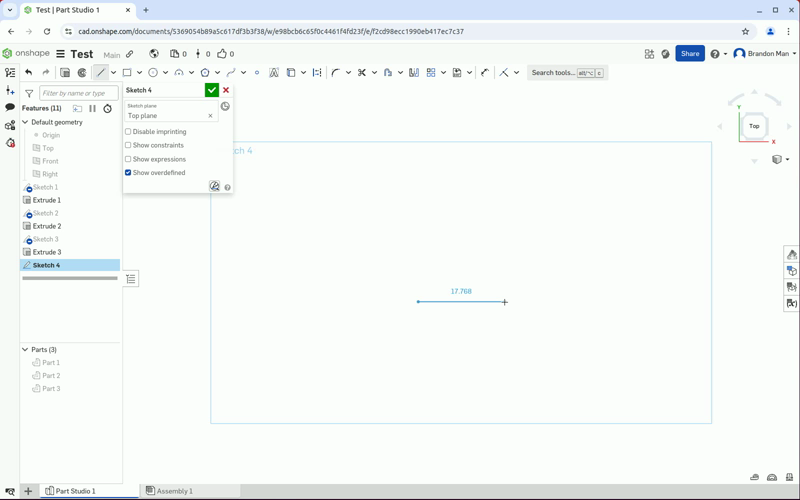
click(504, 301)
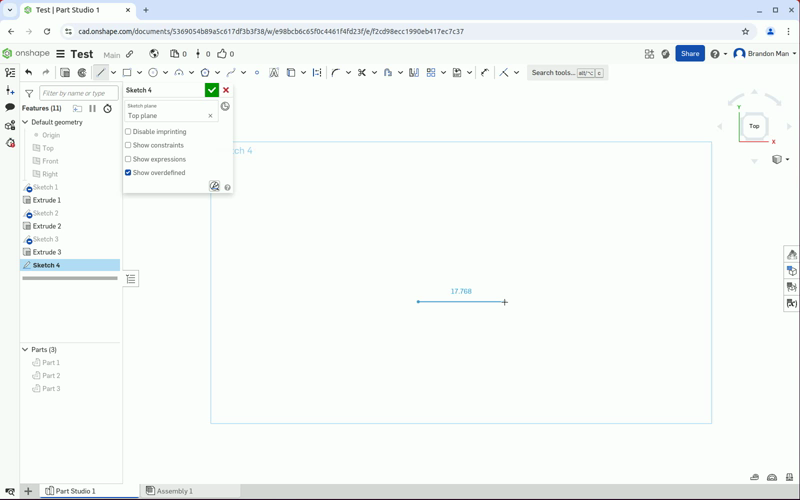
key_up(shift)
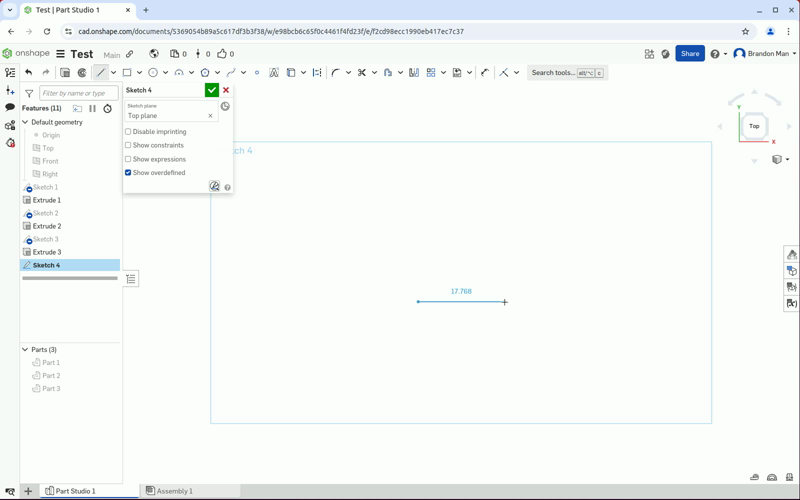
key(esc)
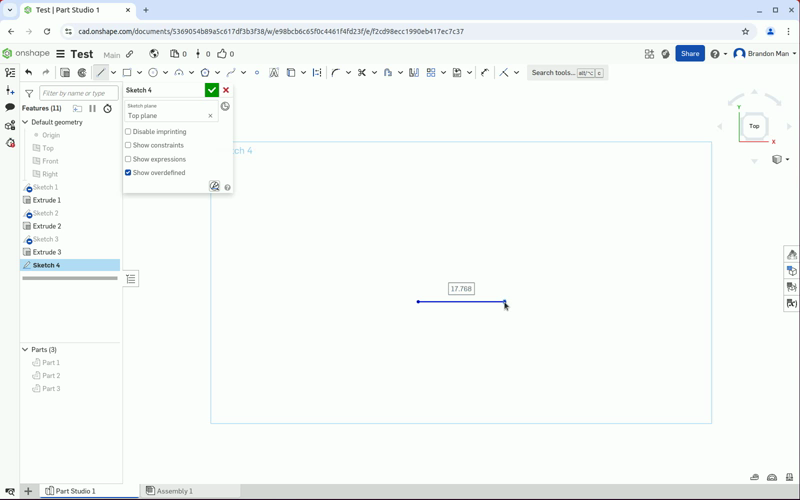
key(a)
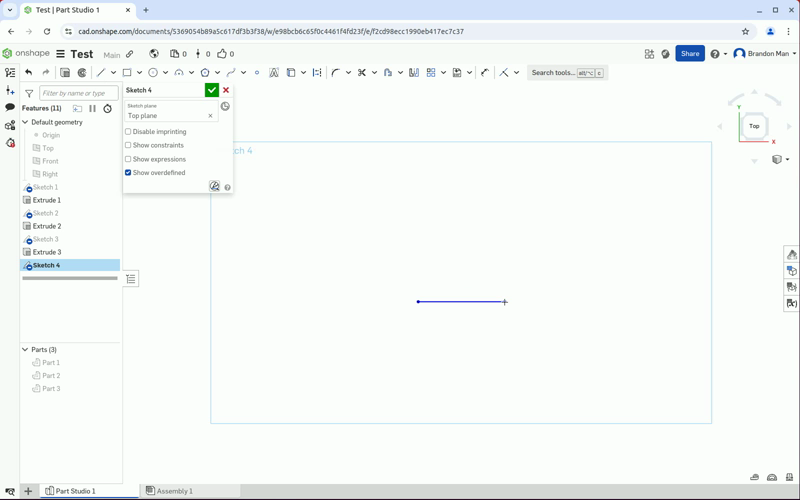
mouse_move(504, 301)
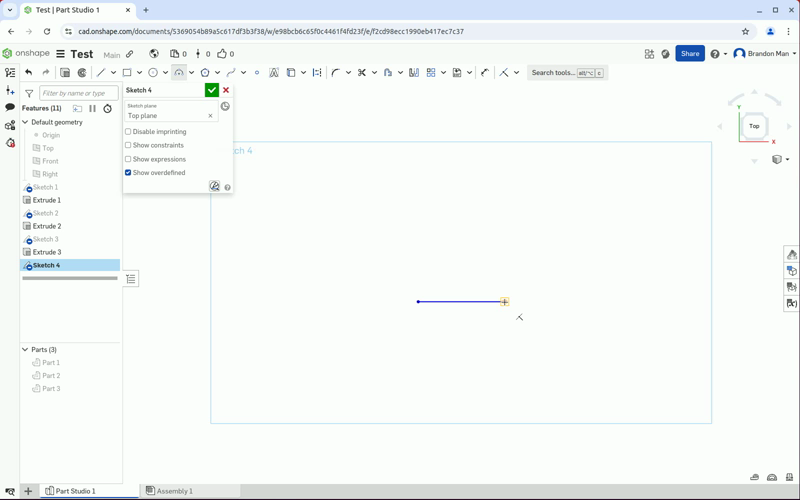
click(504, 301)
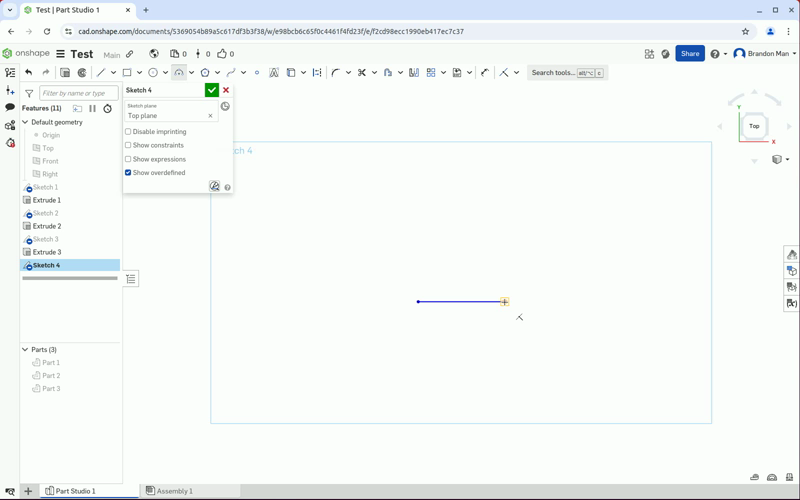
key_down(shift)
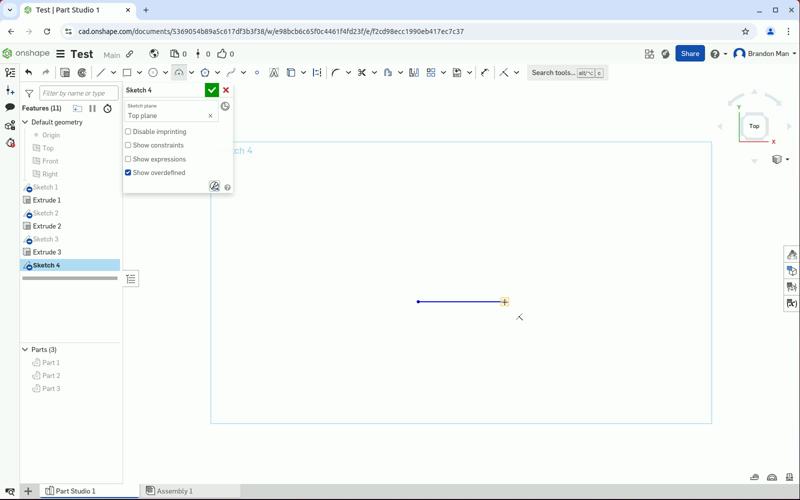
mouse_move(504, 263)
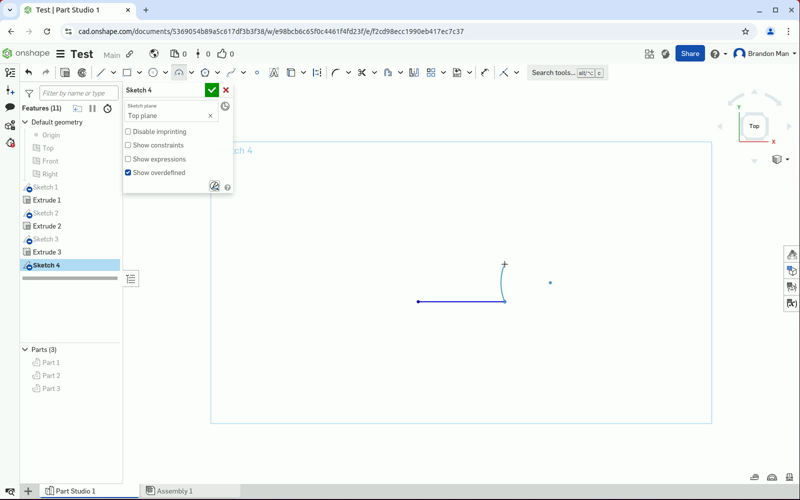
click(504, 263)
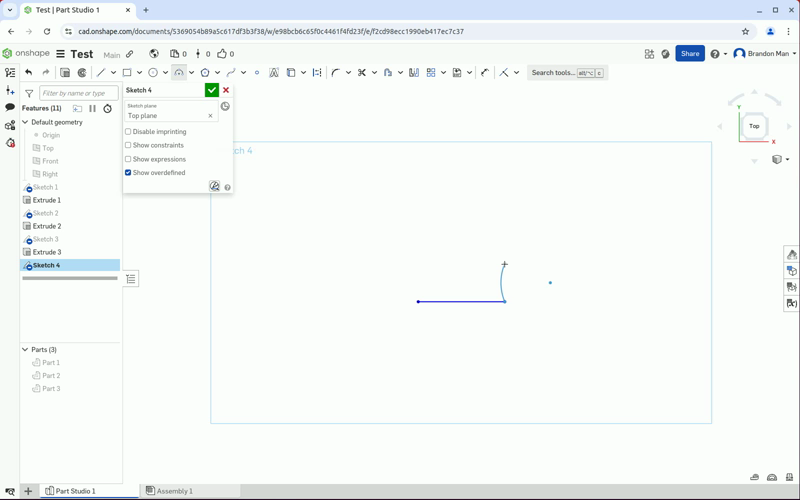
mouse_move(499, 282)
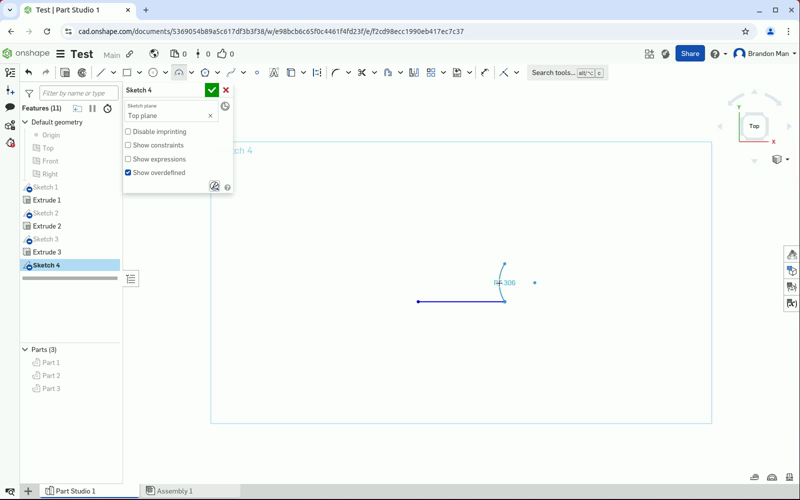
click(499, 282)
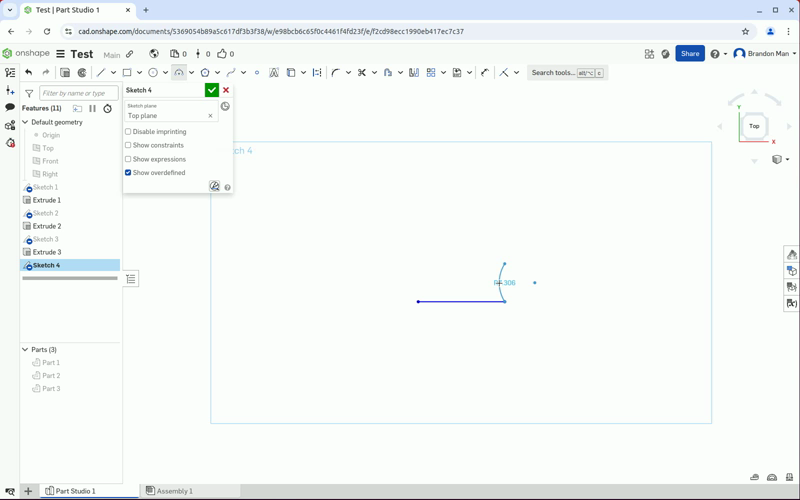
key_up(shift)
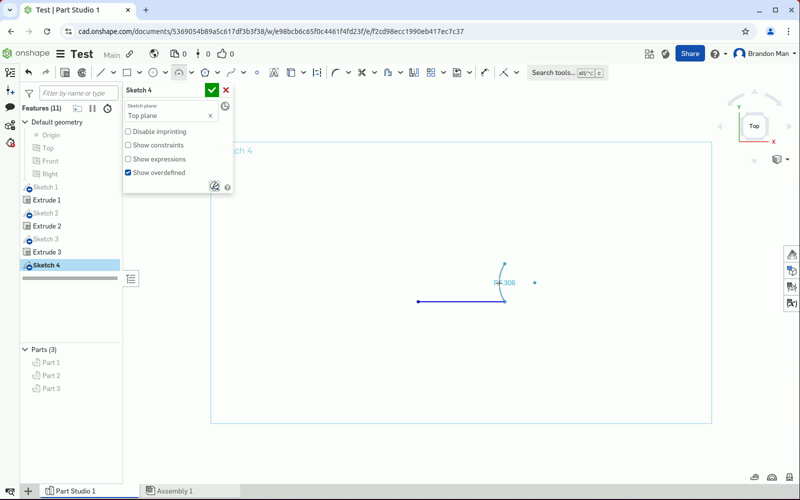
key(esc)
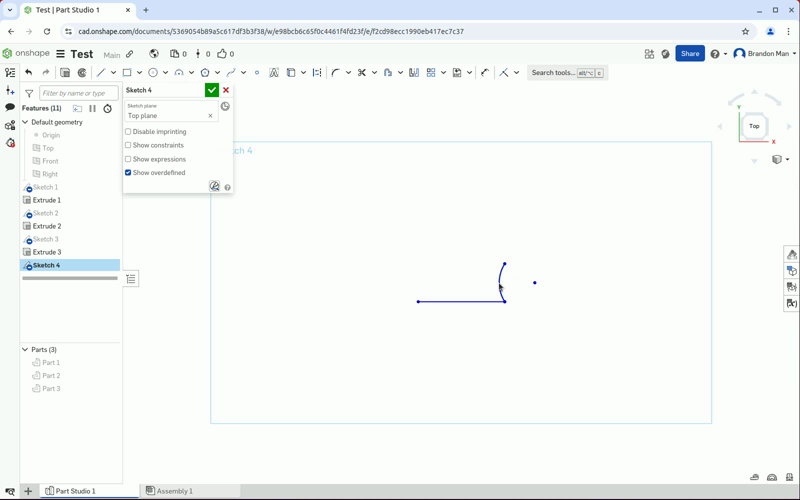
key(l)
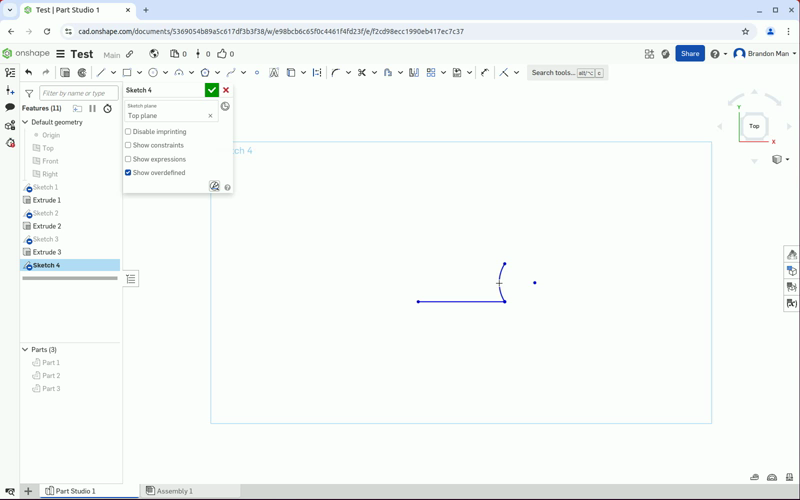
mouse_move(504, 263)
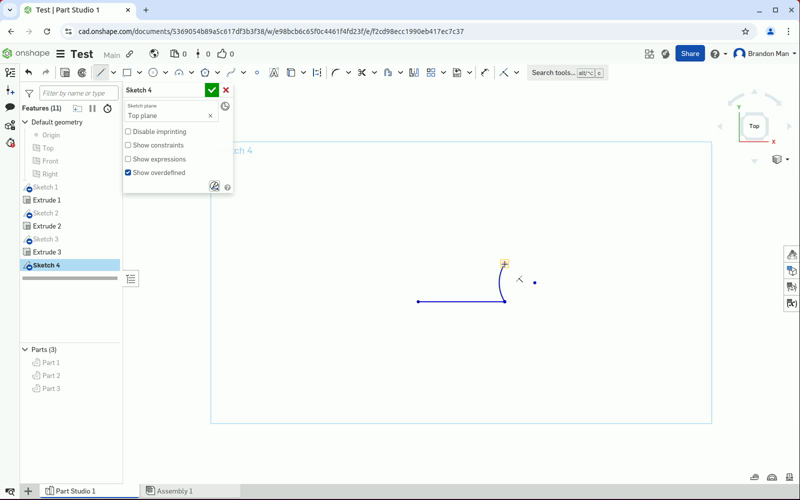
click(504, 263)
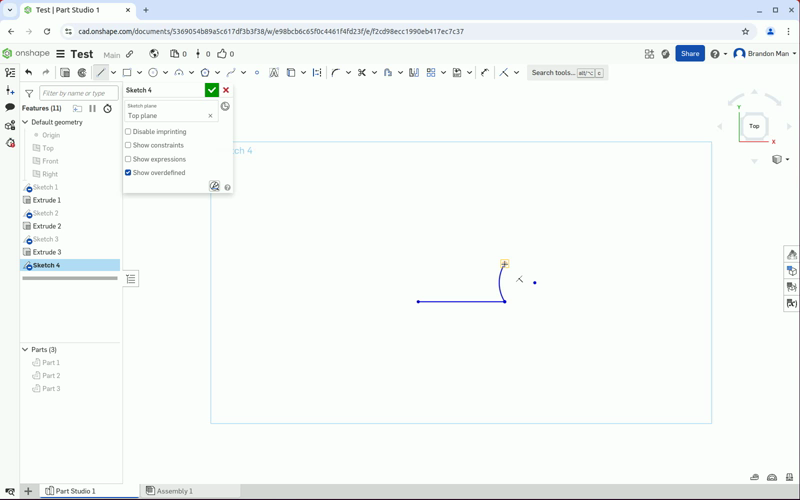
key_down(shift)
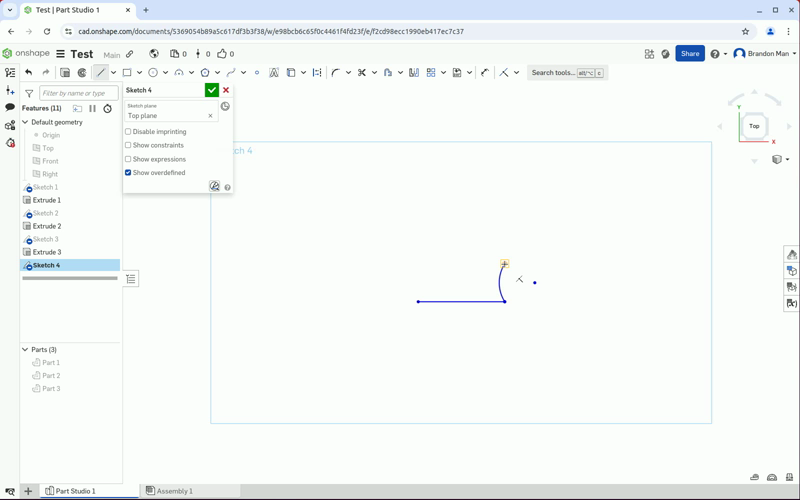
mouse_move(418, 263)
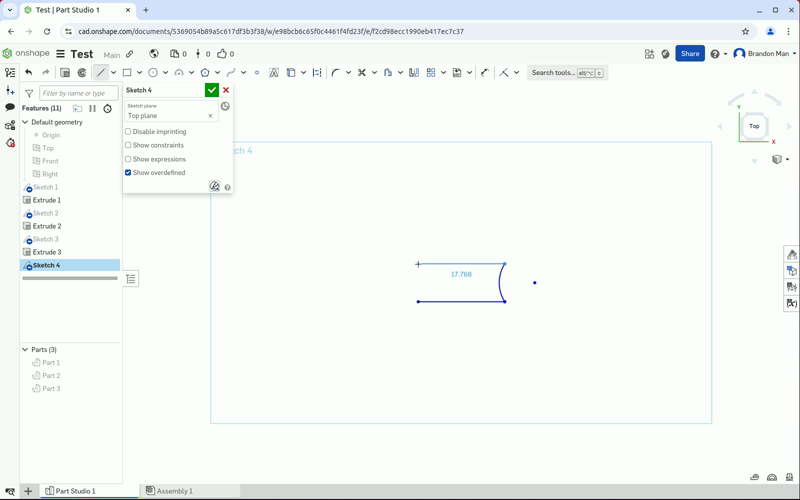
click(418, 263)
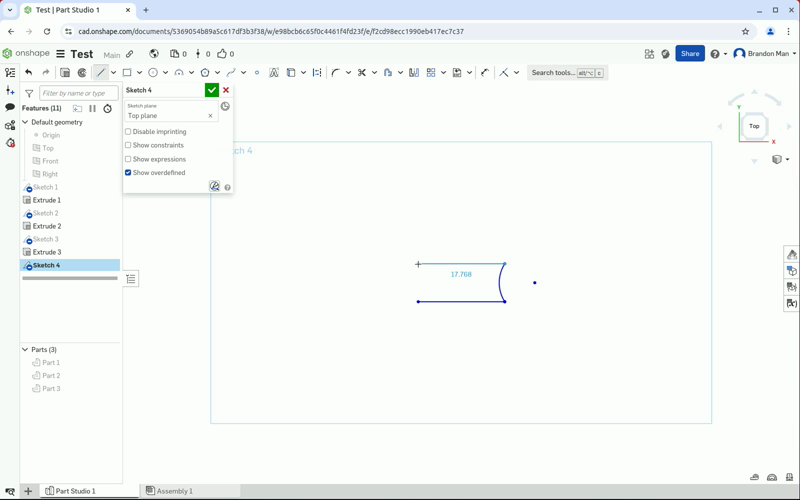
key_up(shift)
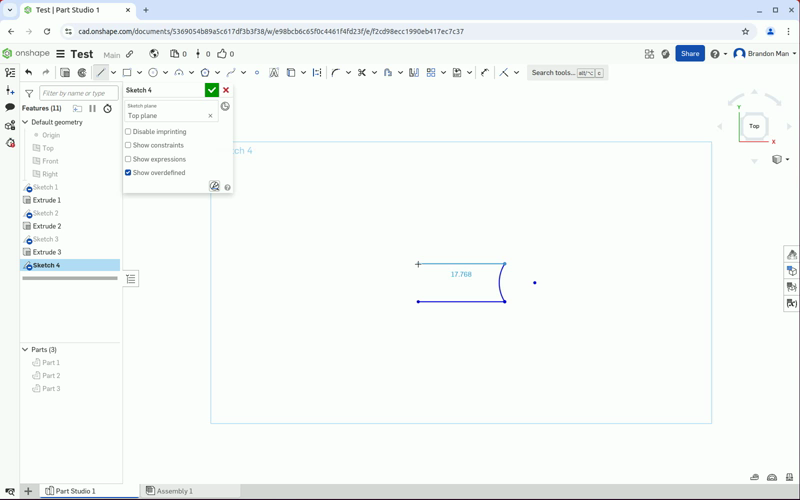
key(esc)
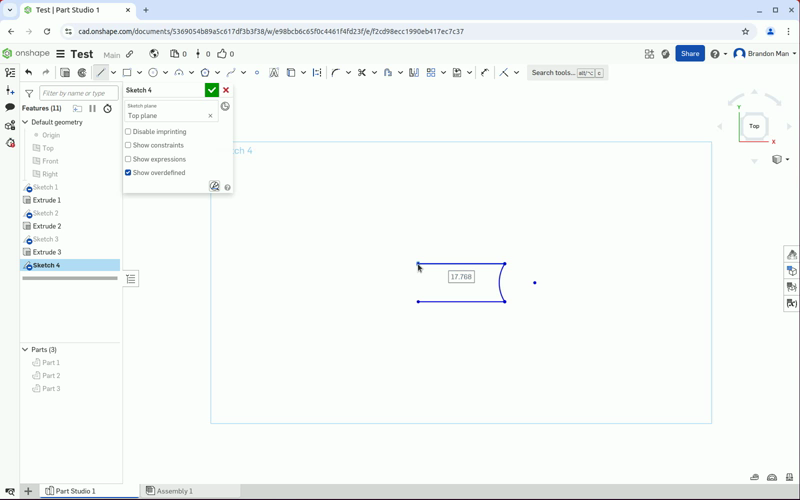
key(a)
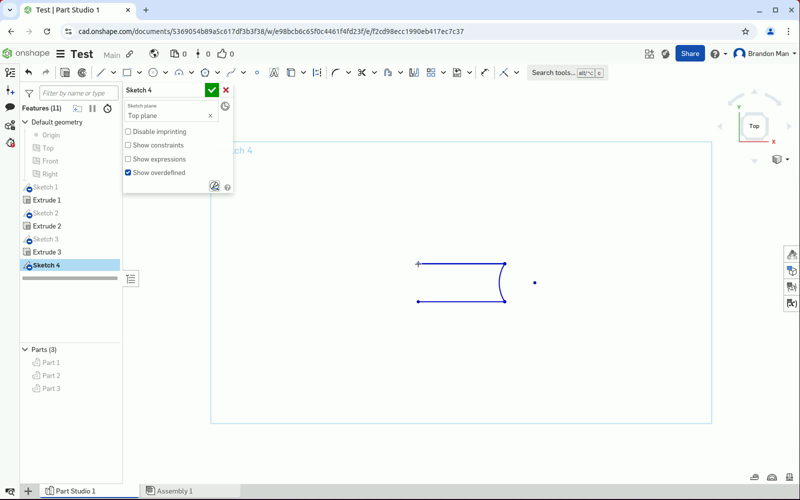
mouse_move(418, 263)
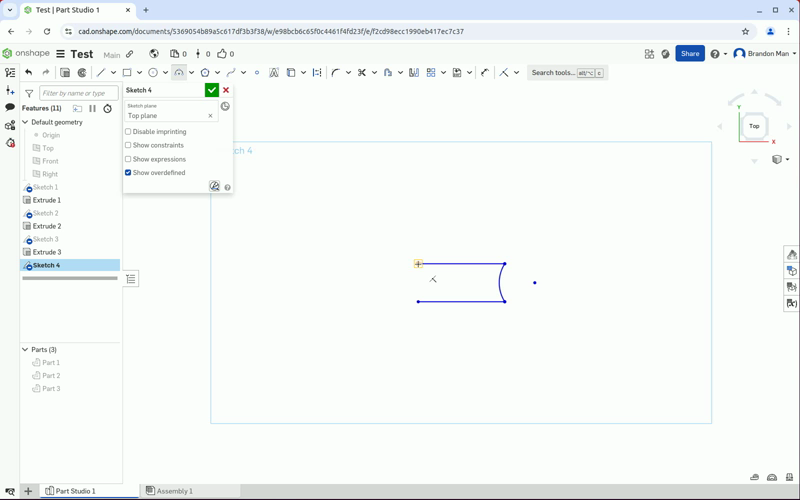
click(418, 263)
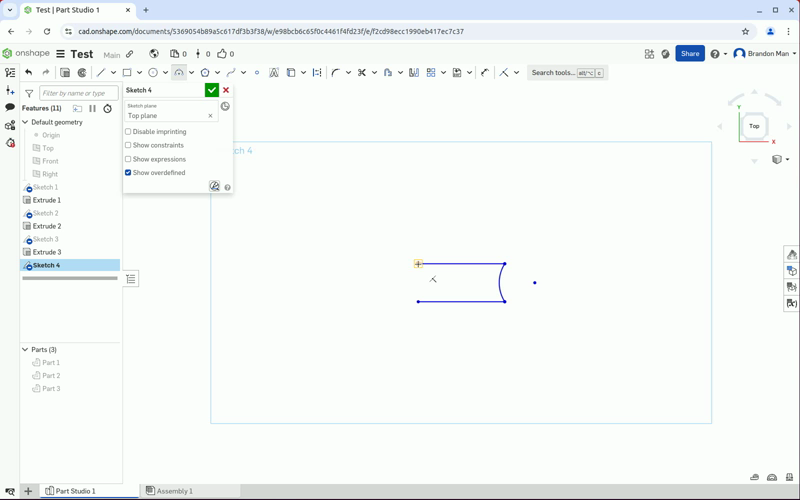
mouse_move(418, 301)
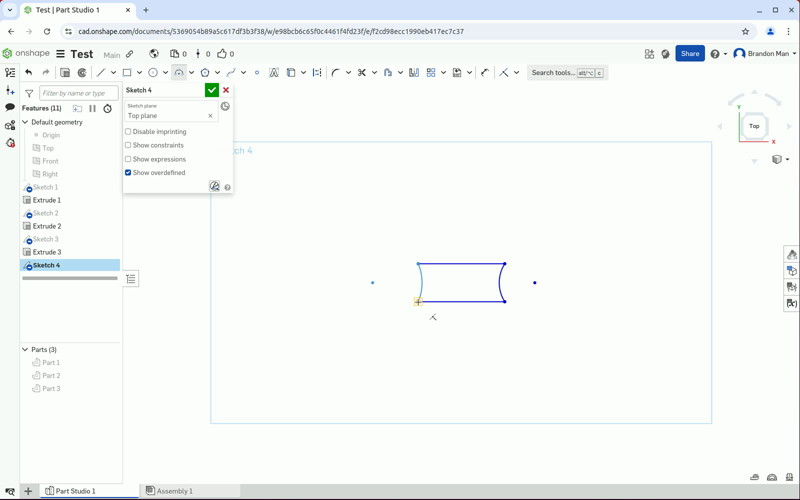
click(418, 301)
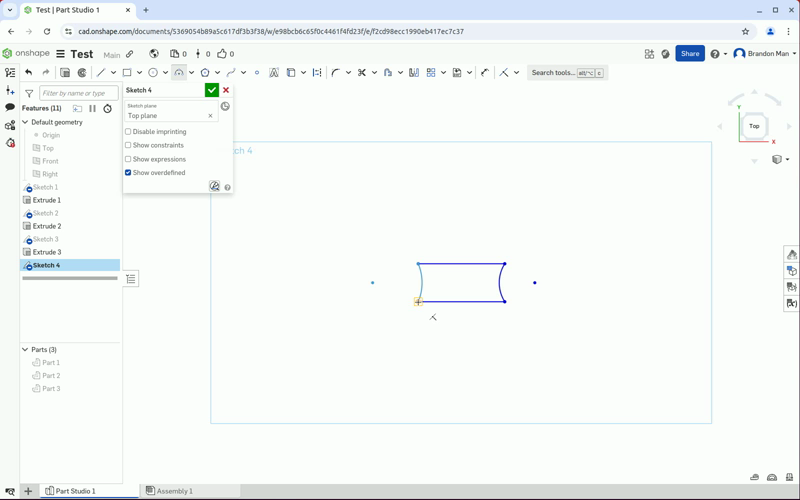
key_down(shift)
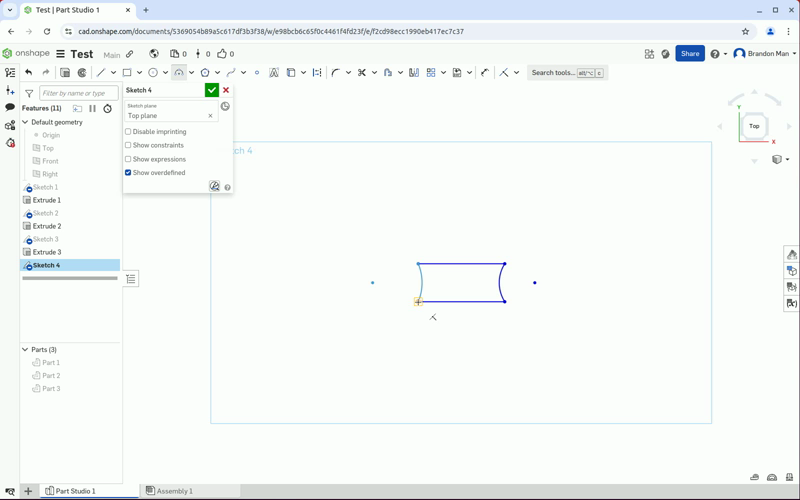
mouse_move(423, 282)
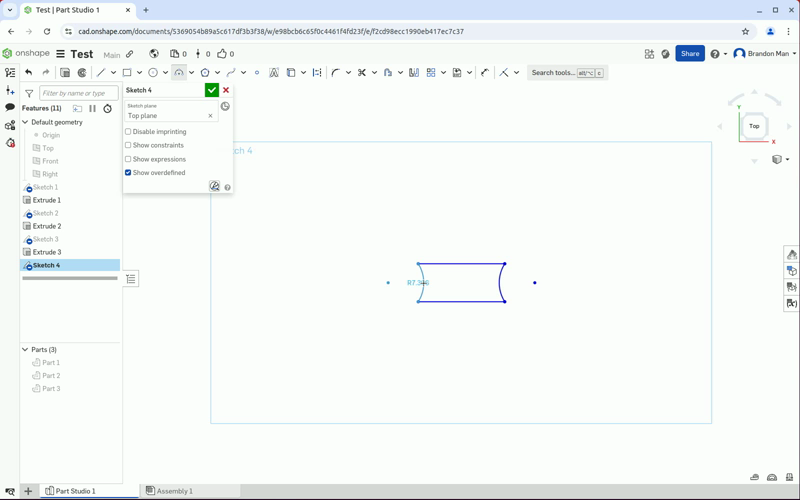
click(423, 282)
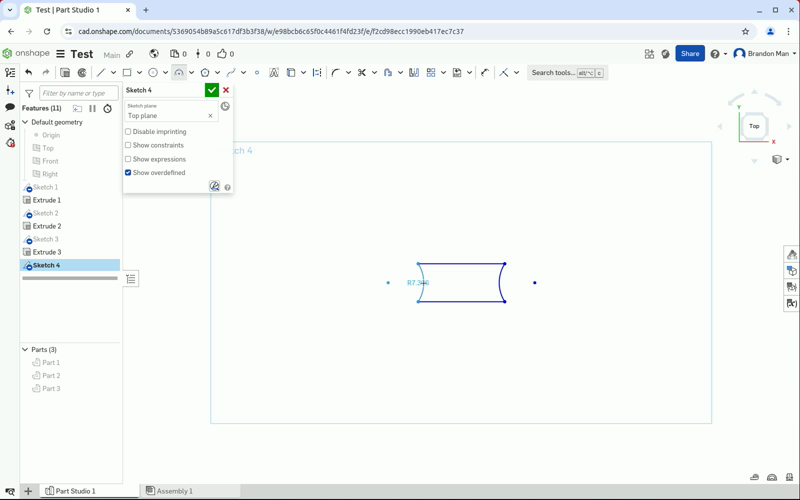
key_up(shift)
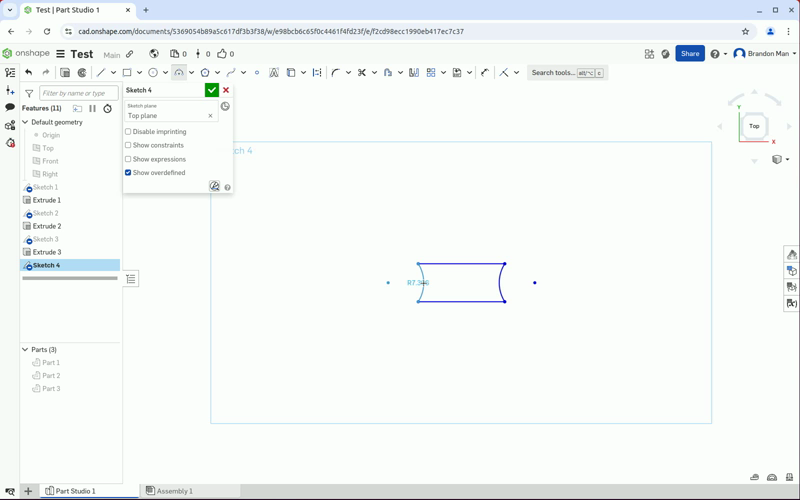
key(esc)
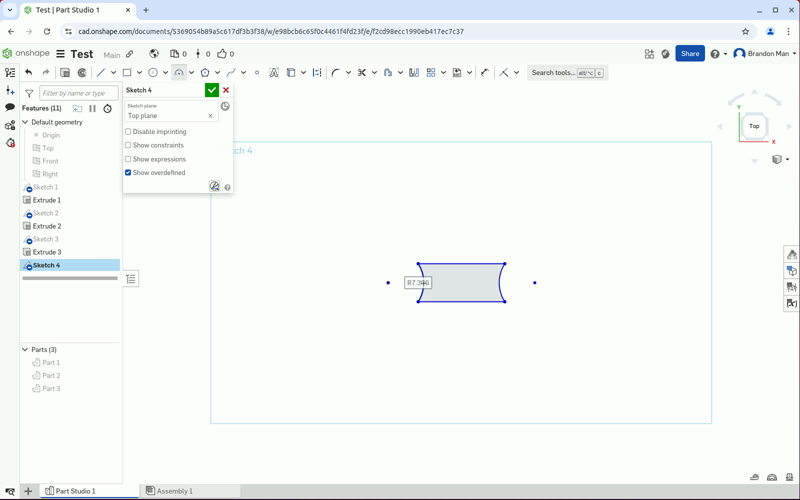
mouse_move(435, 280)
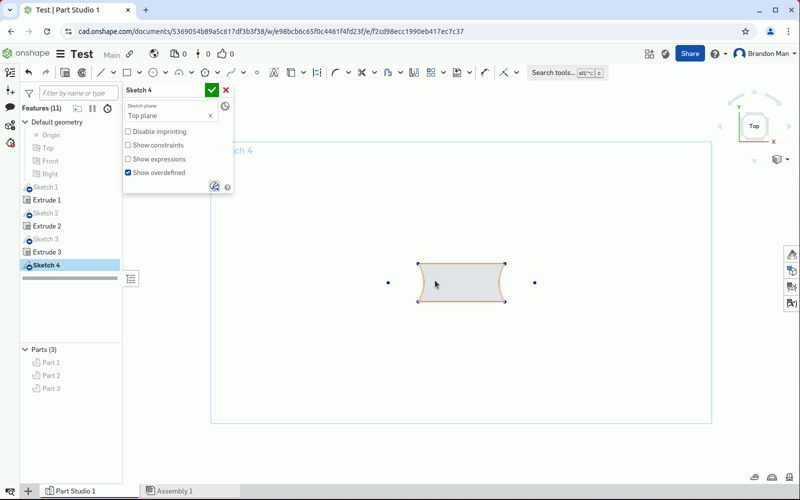
click(435, 280)
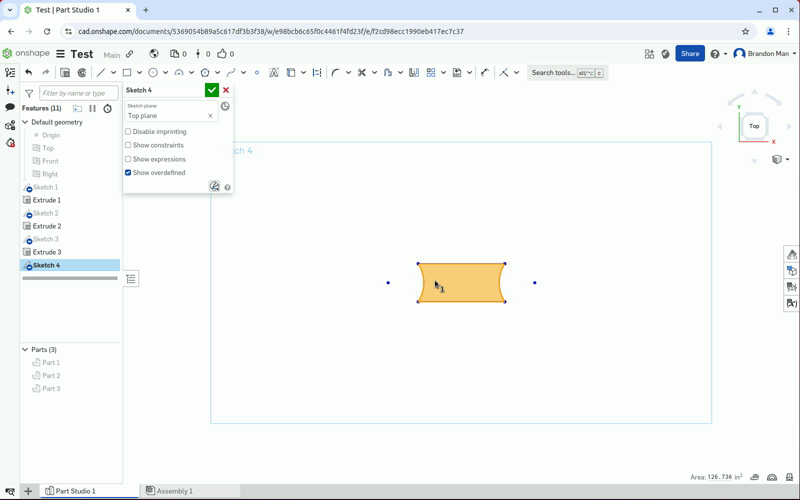
mouse_move(73, 352)
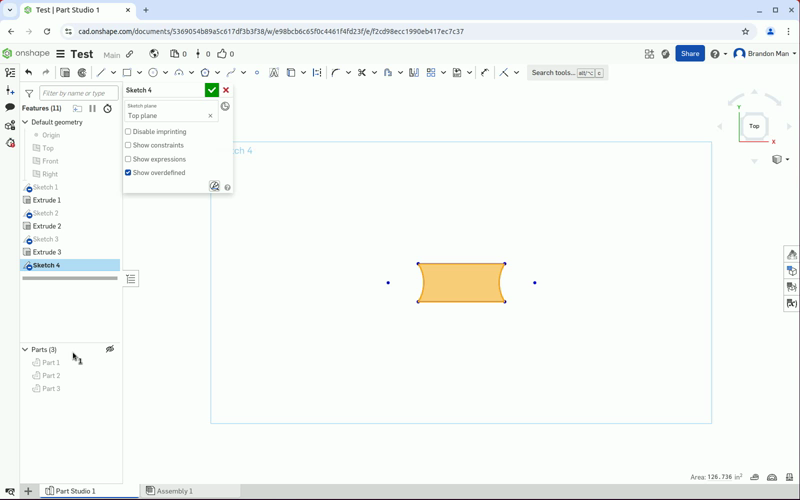
key(shift+y)
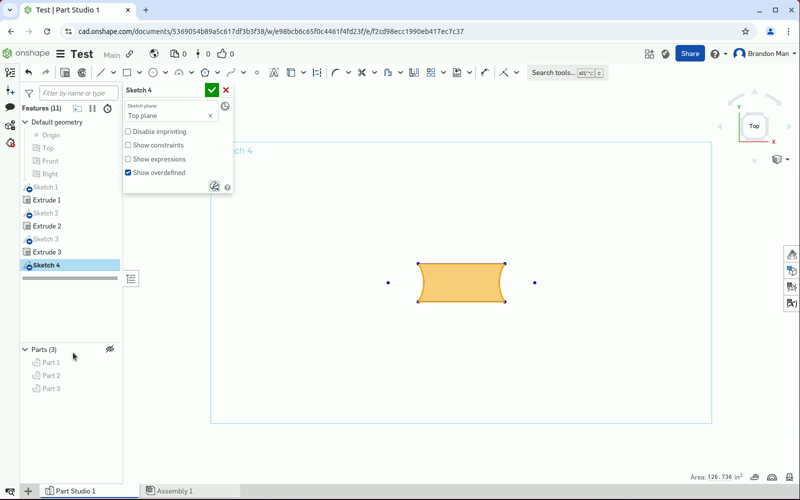
key(shift+e)
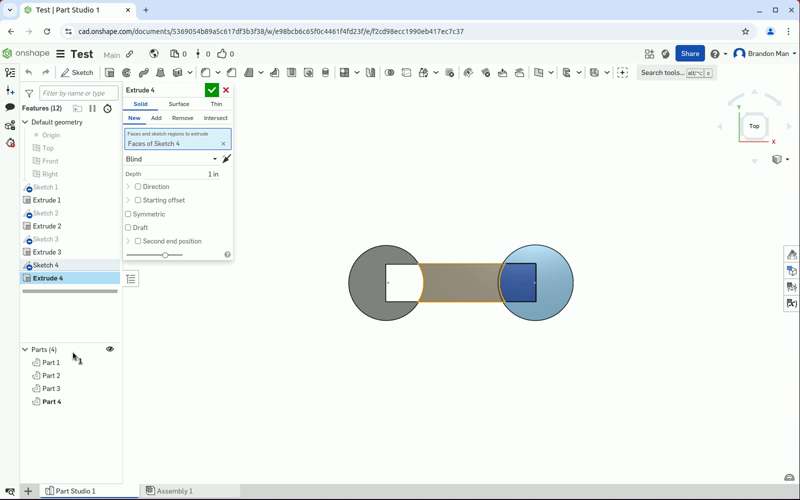
mouse_move(143, 106)
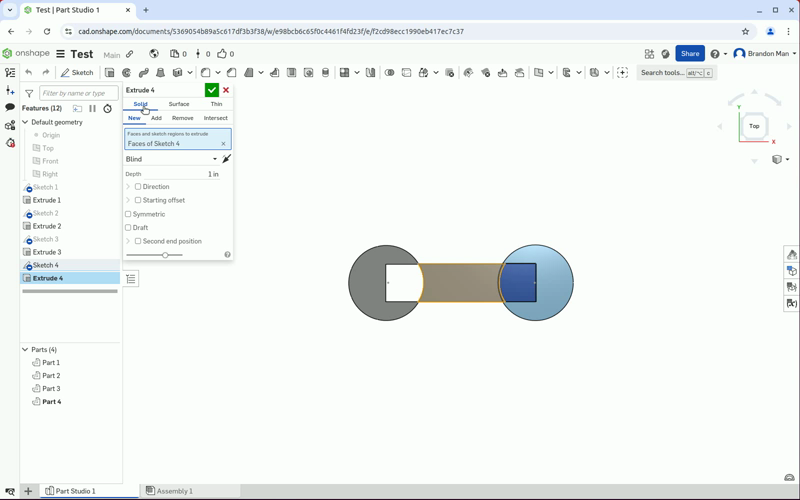
click(143, 106)
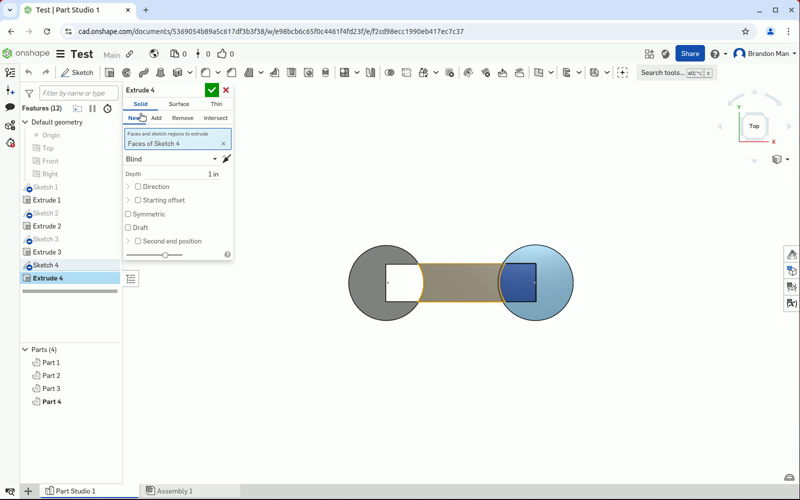
mouse_move(137, 120)
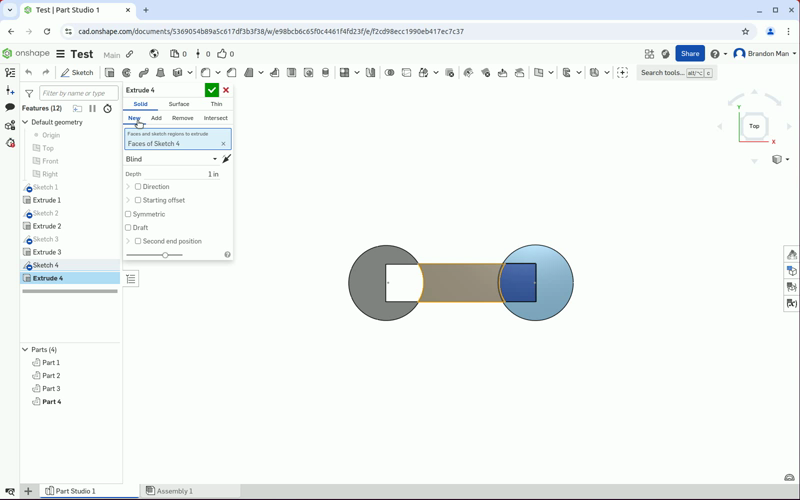
click(137, 120)
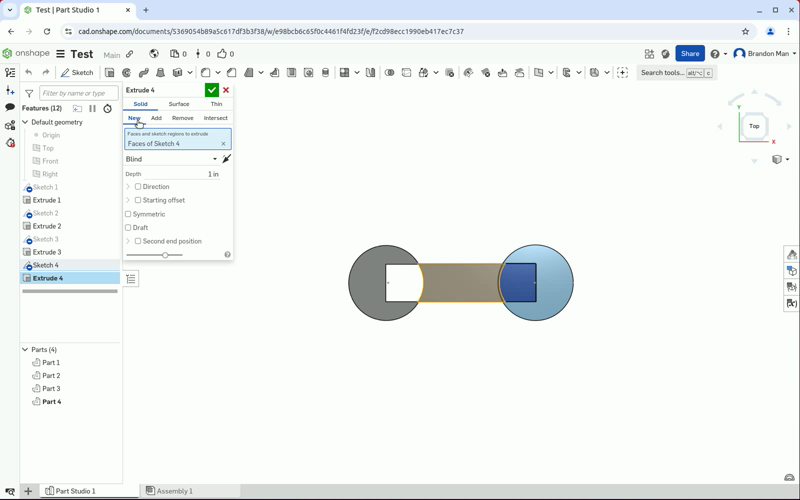
key(tab, 4)
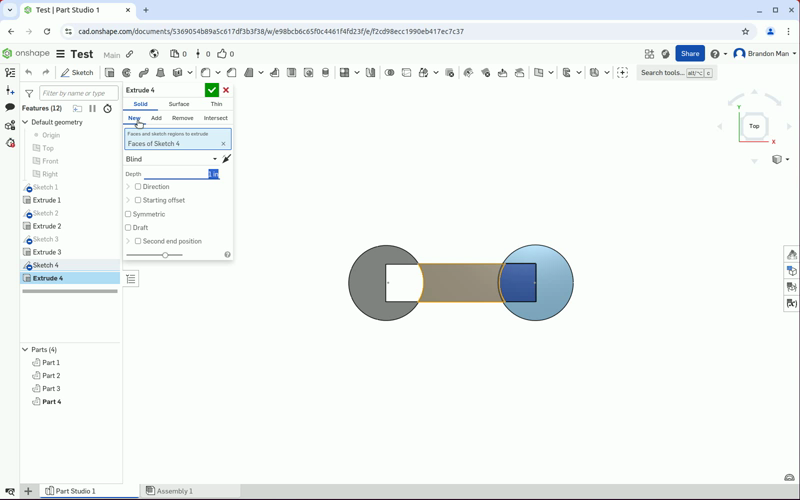
text(7.703)
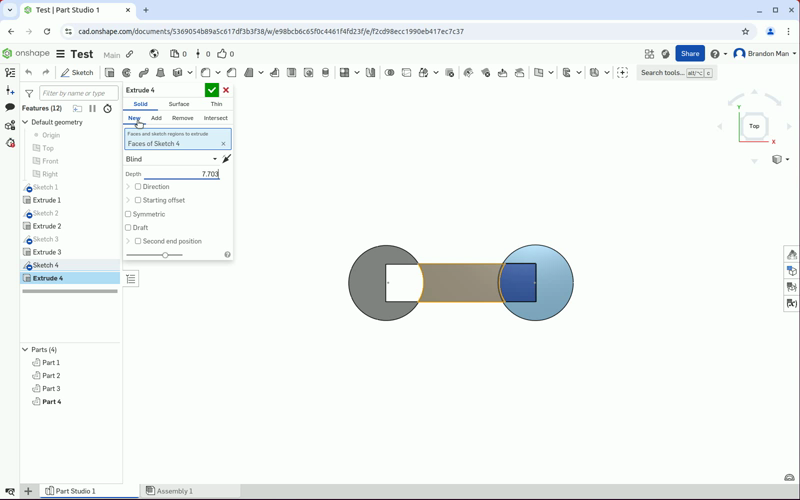
key(enter)
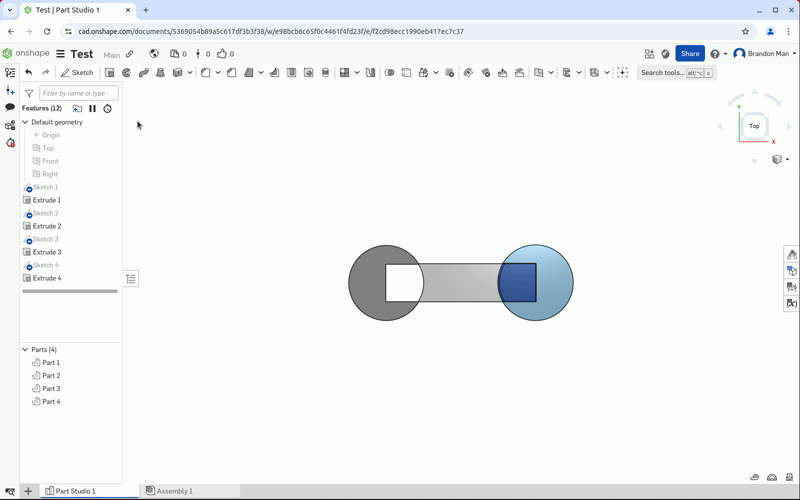
key(shift+h)
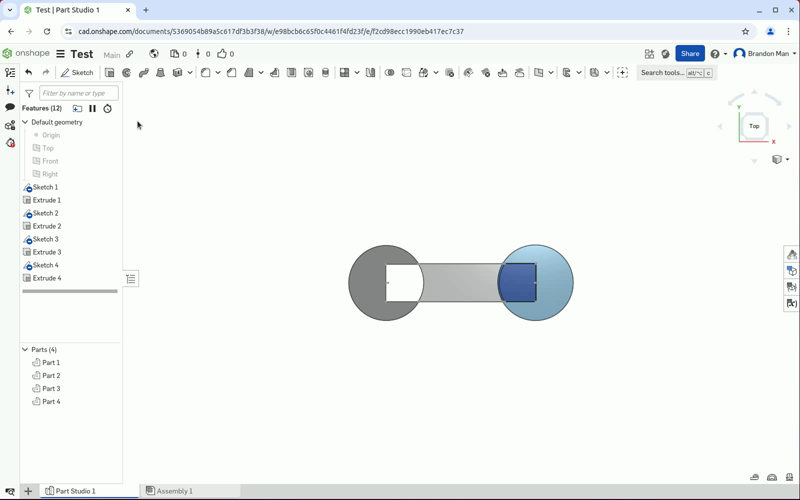
key(shift+h)
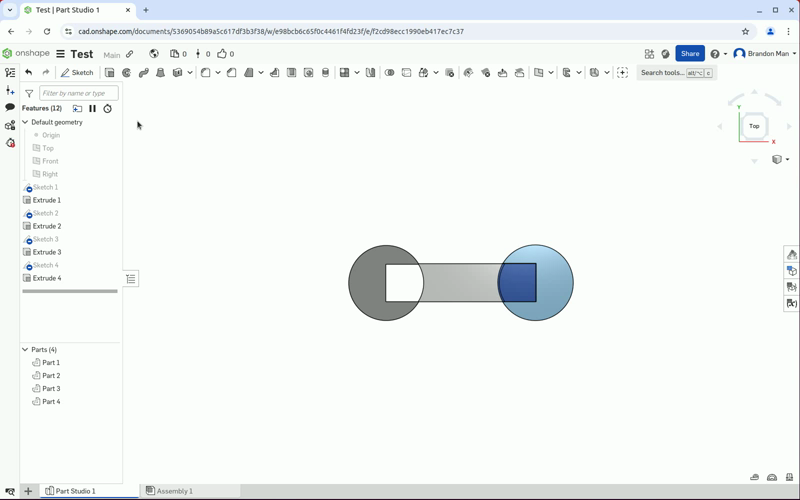
mouse_move(73, 189)
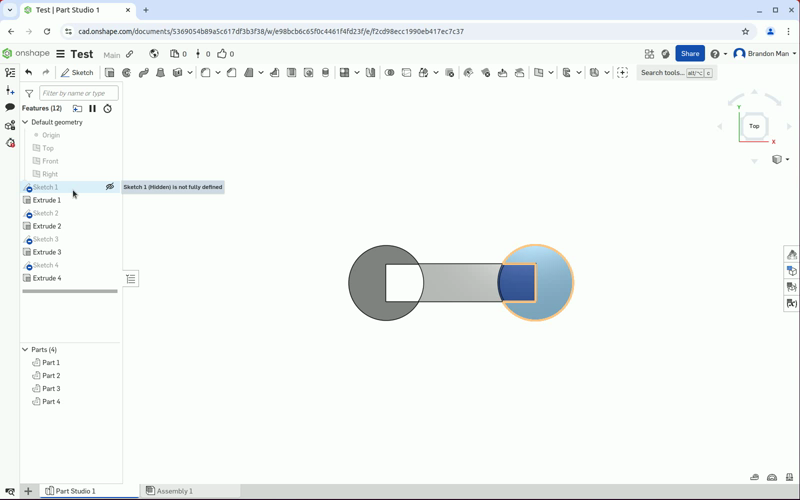
click(73, 189)
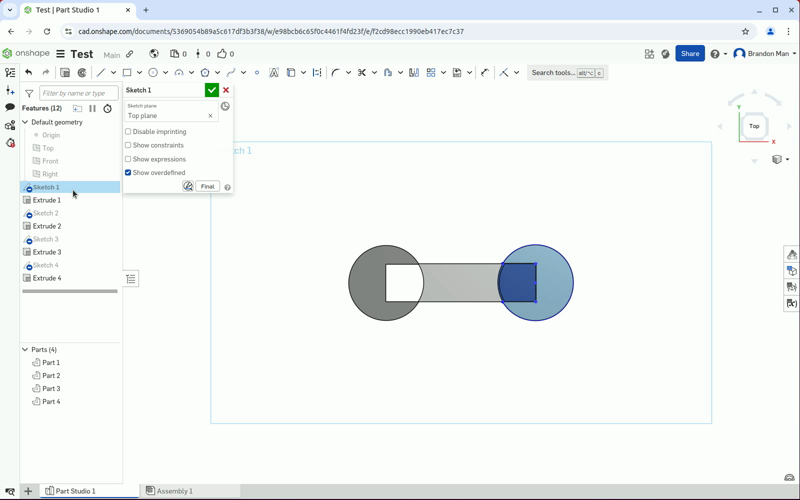
mouse_move(229, 92)
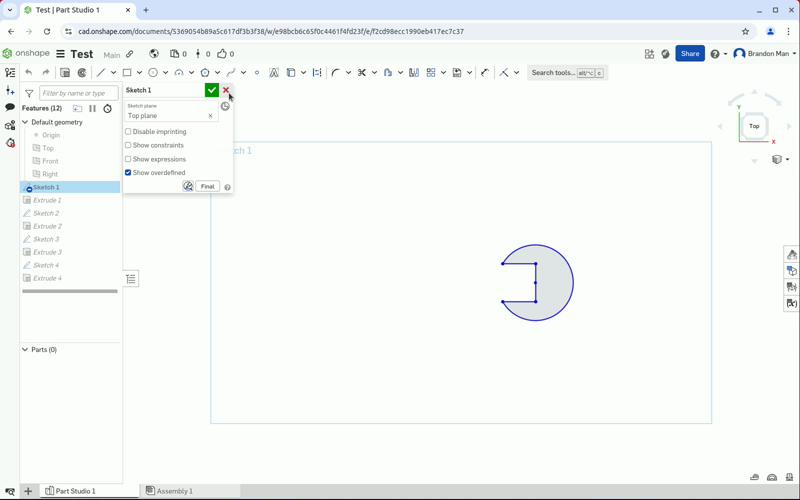
click(229, 92)
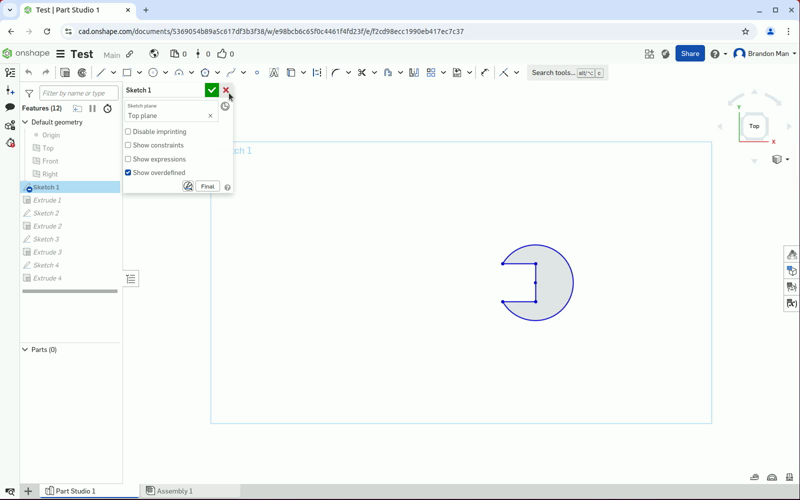
key(shift+s)
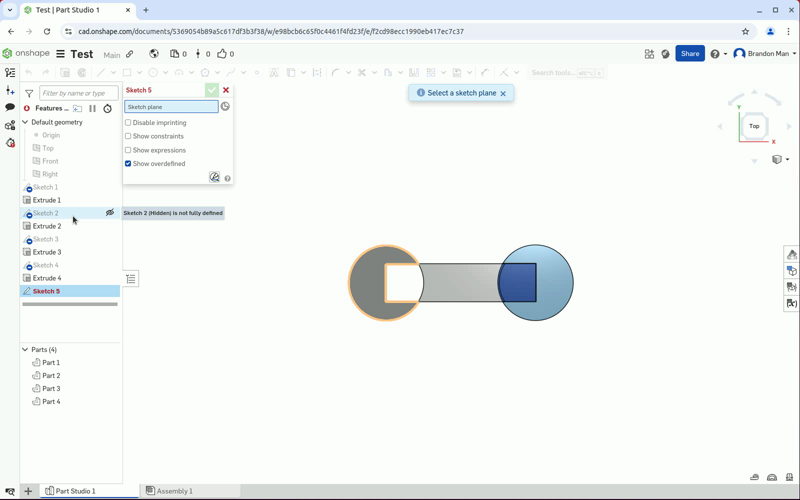
scroll(3)
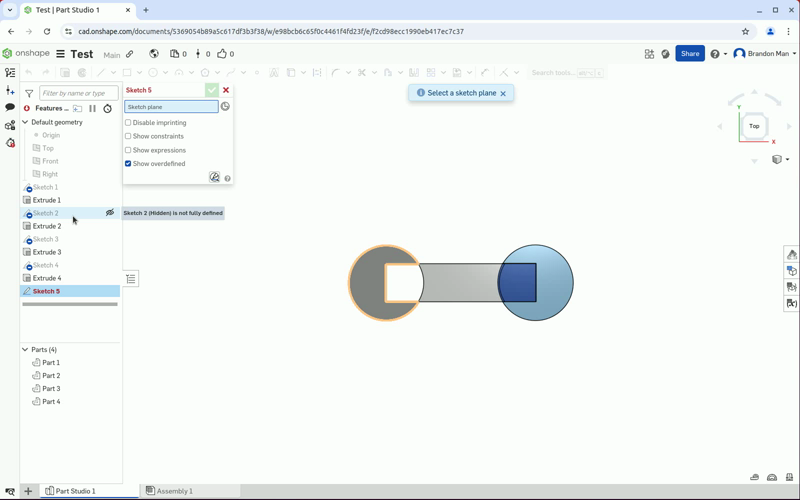
mouse_move(73, 150)
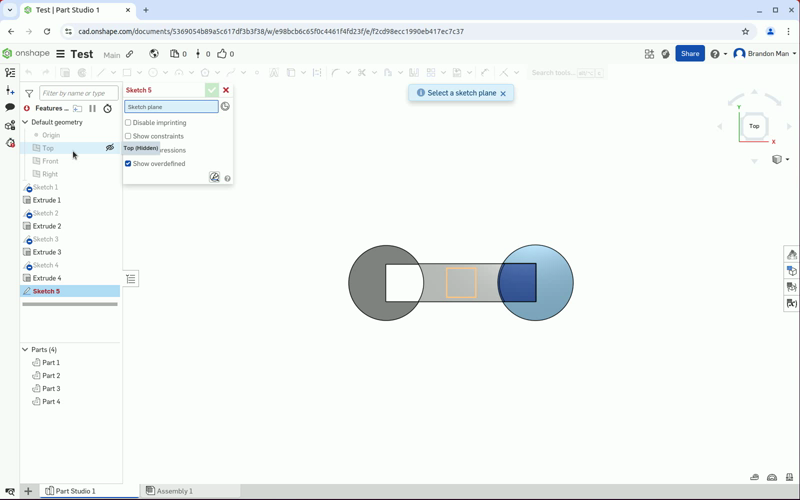
click(73, 150)
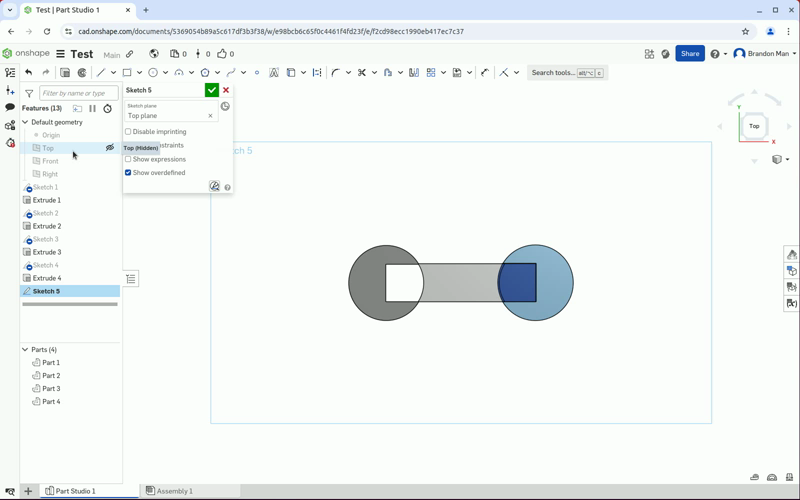
mouse_move(73, 352)
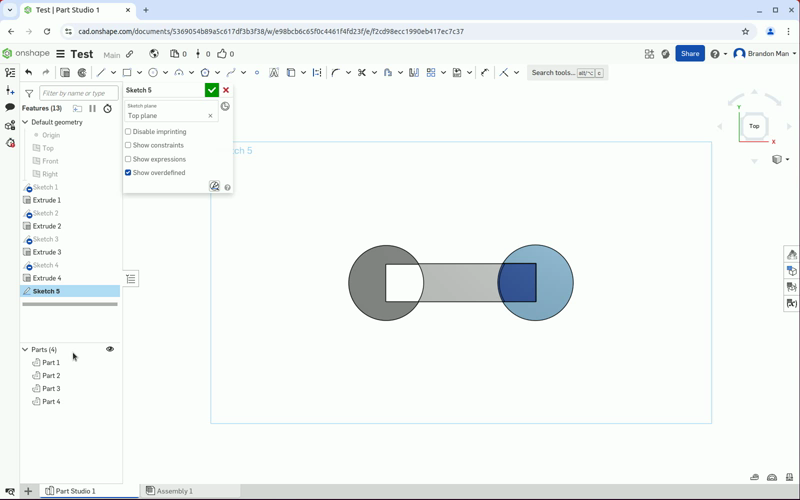
key(y)
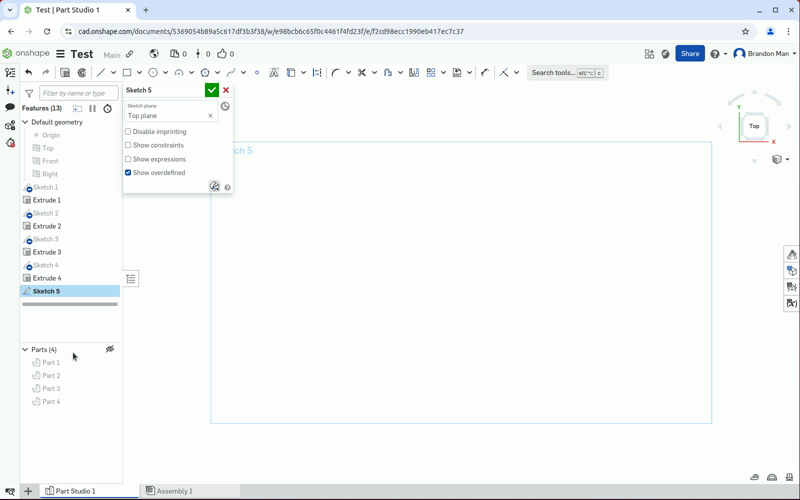
key(l)
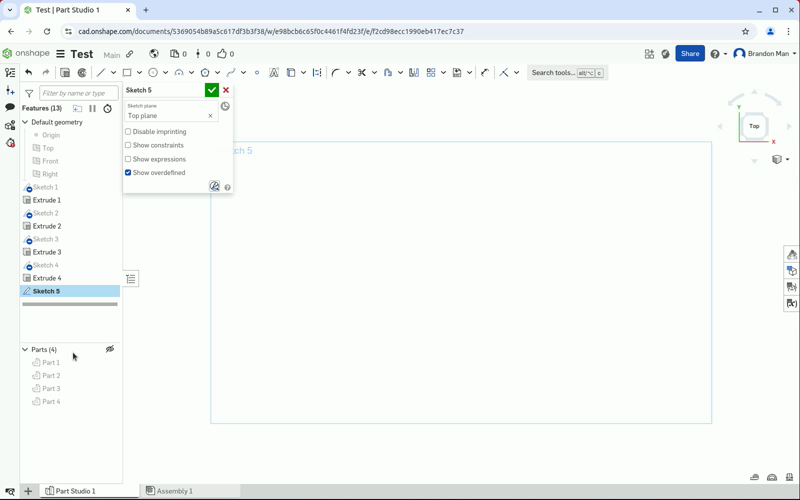
key_down(shift)
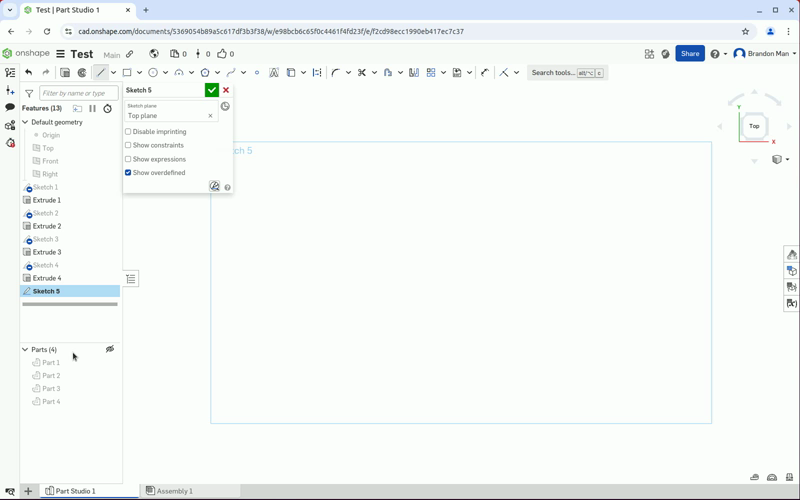
mouse_move(385, 301)
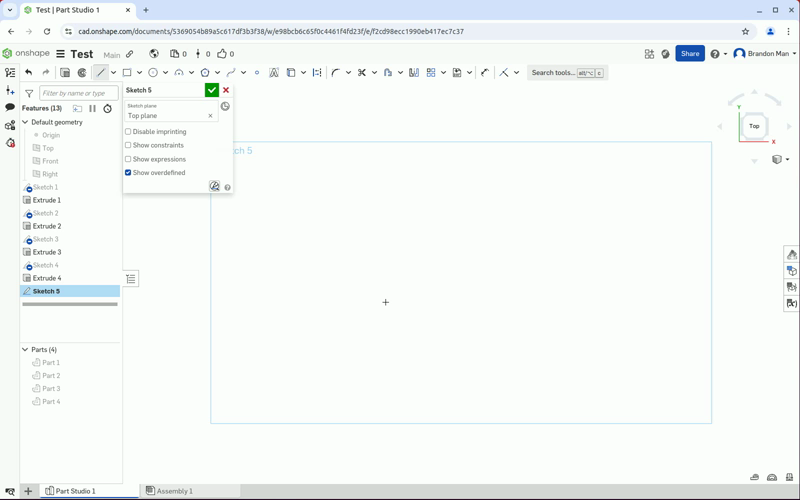
click(385, 301)
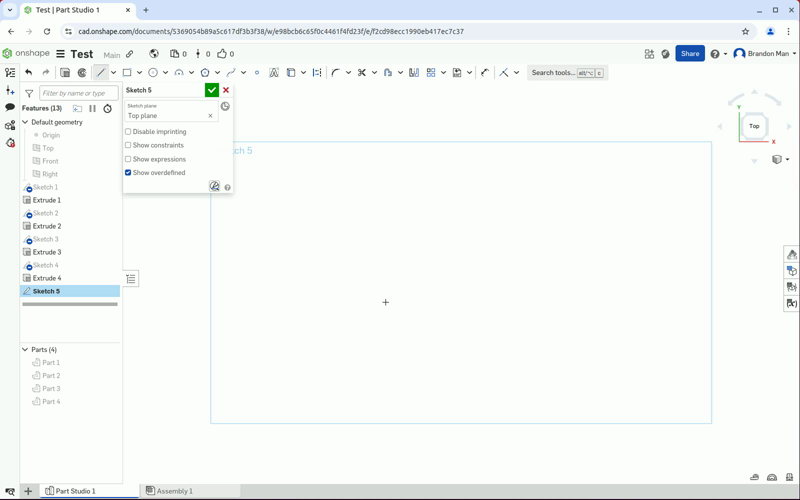
key_up(shift)
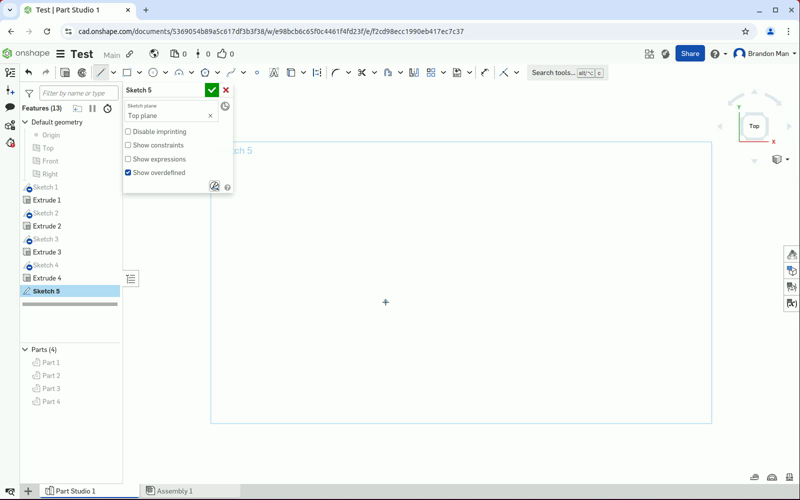
key_down(shift)
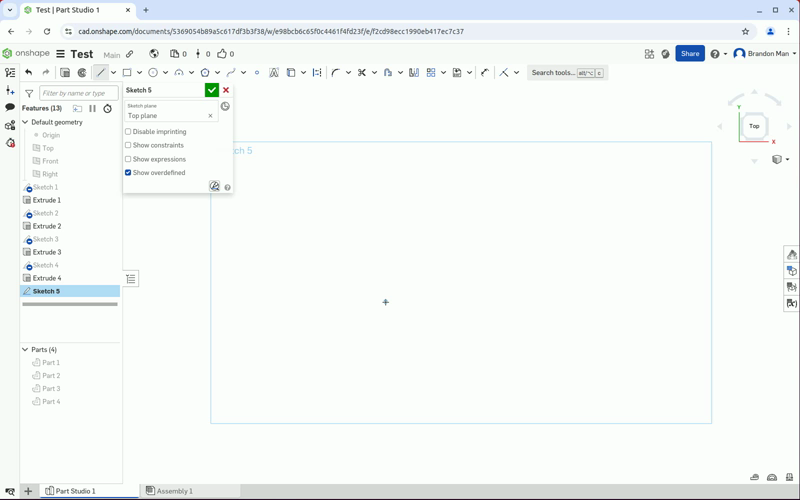
mouse_move(415, 301)
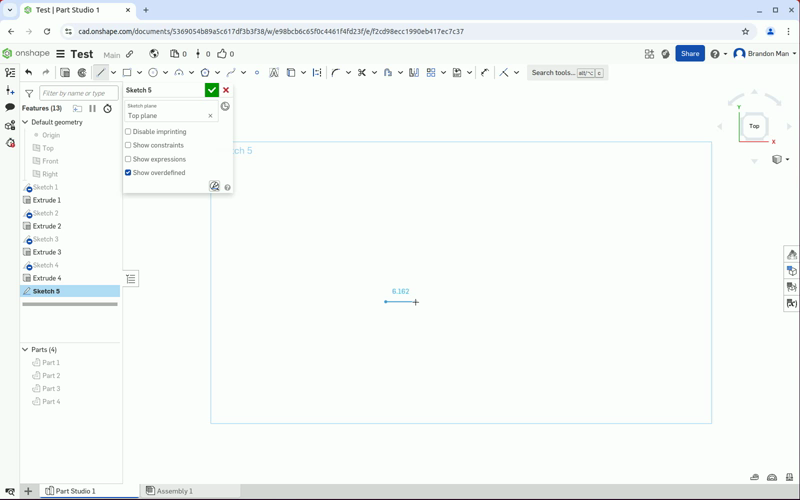
mouse_move(418, 301)
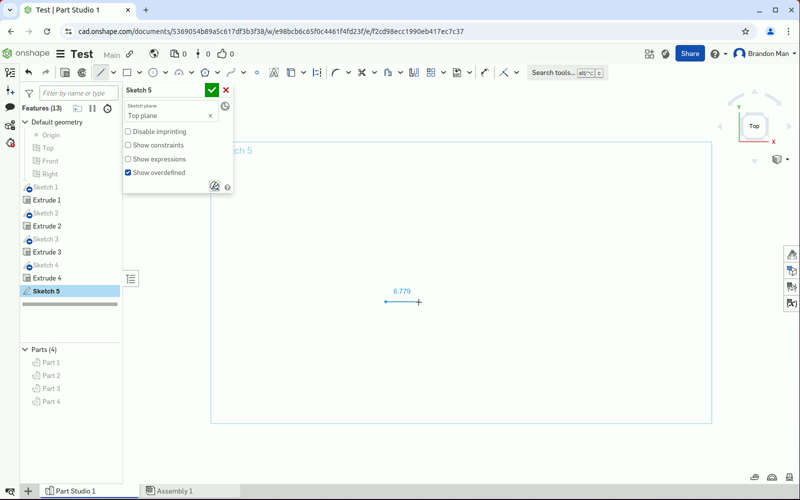
click(418, 301)
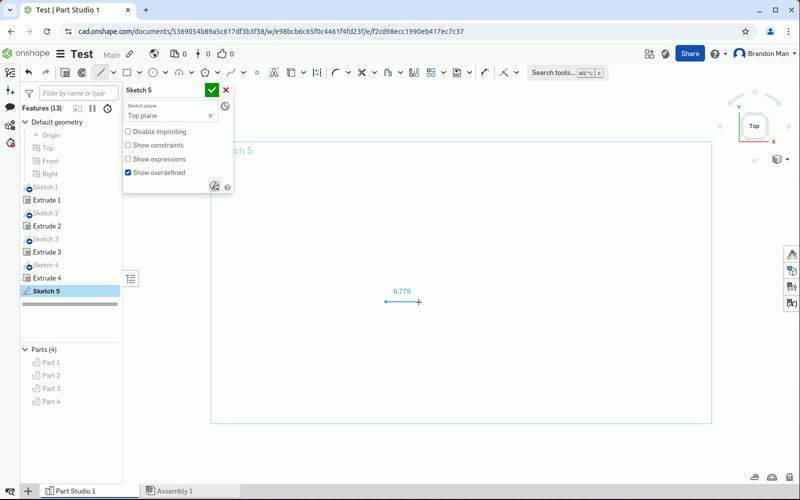
key_up(shift)
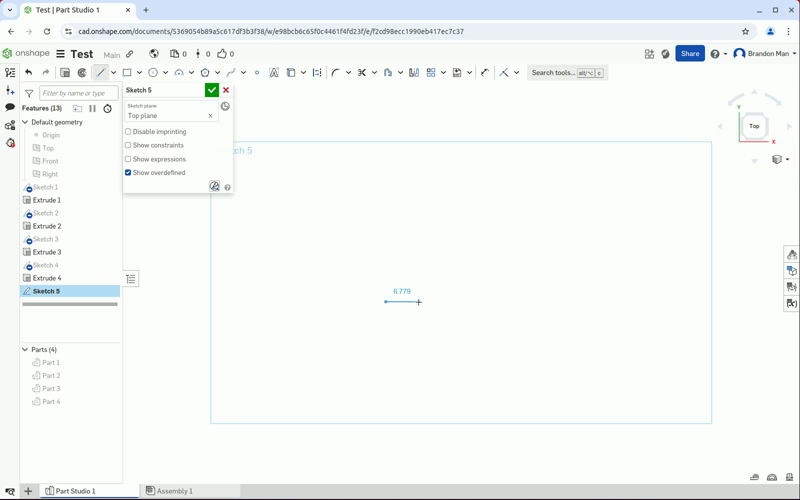
key(esc)
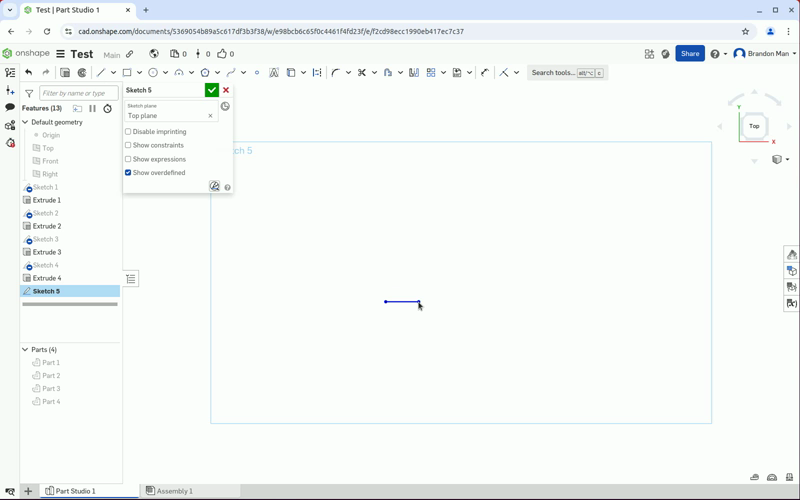
key(a)
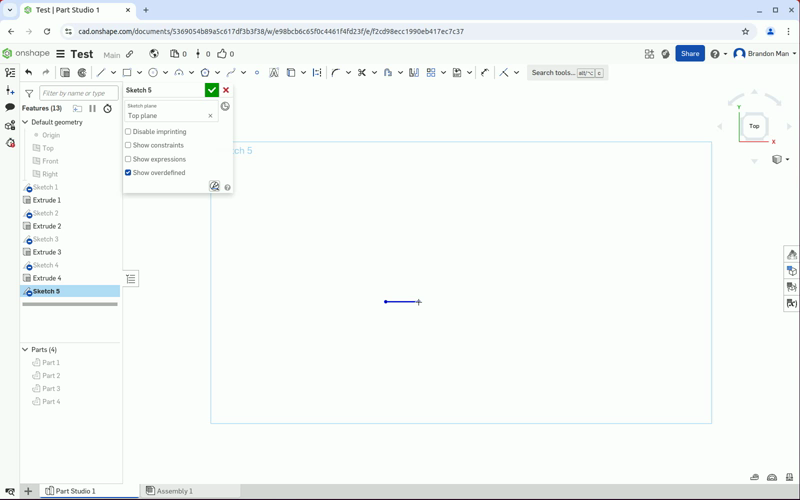
mouse_move(418, 301)
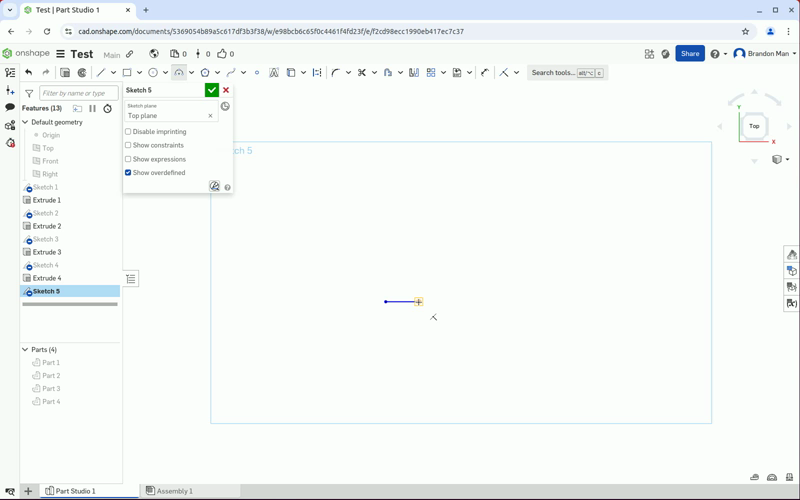
click(418, 301)
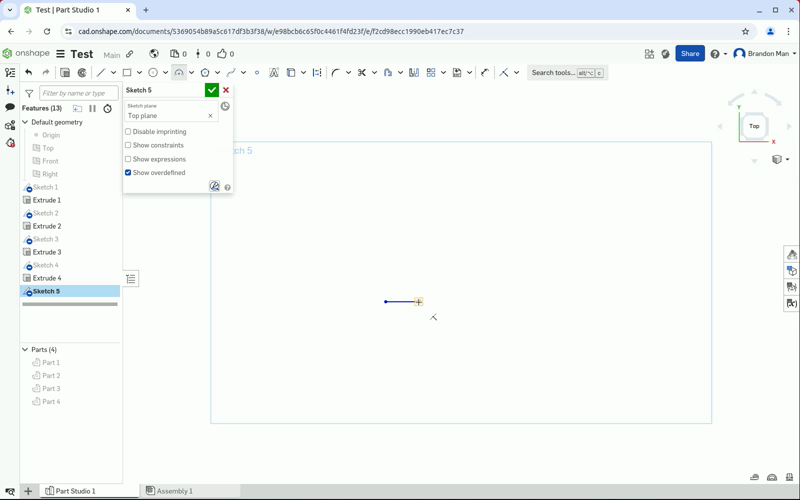
key_down(shift)
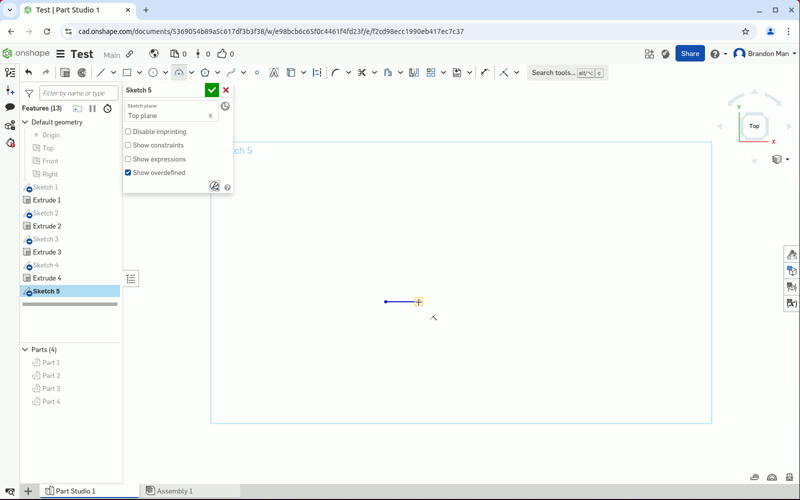
mouse_move(418, 263)
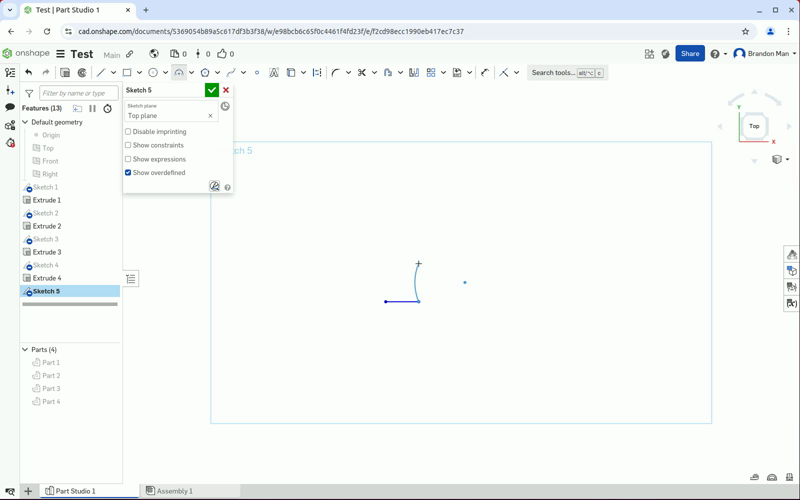
click(418, 263)
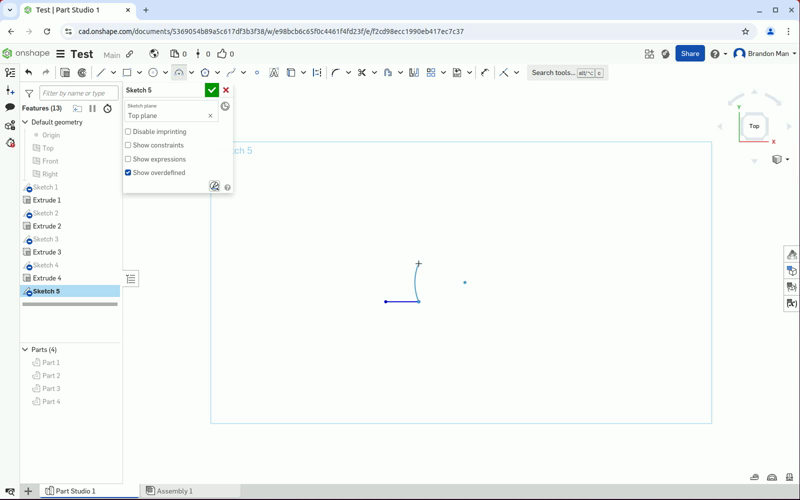
mouse_move(423, 282)
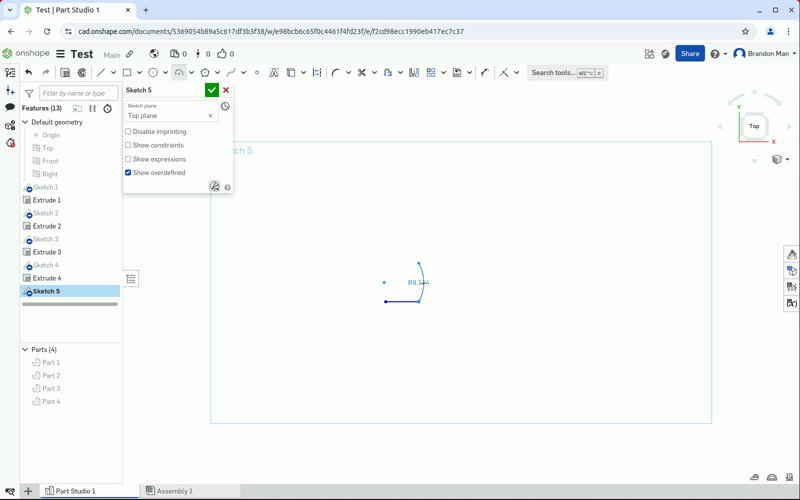
click(423, 282)
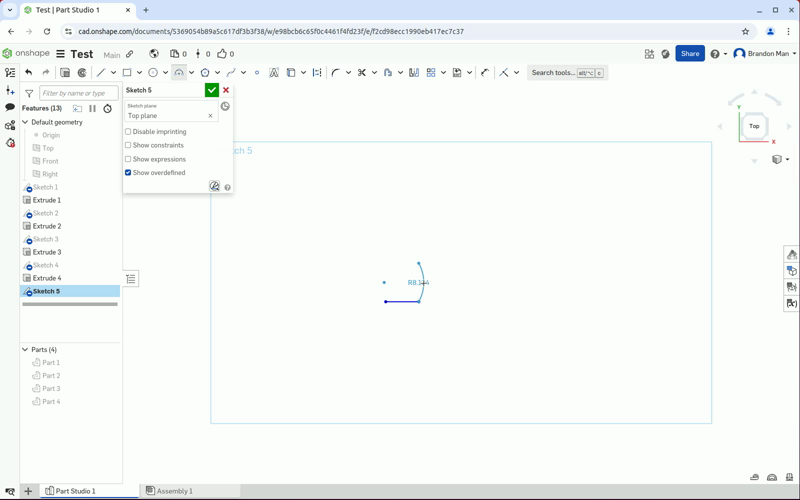
key_up(shift)
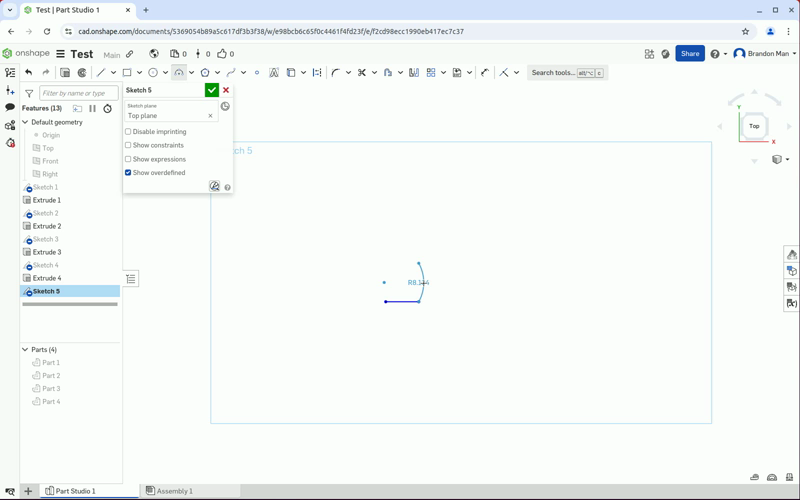
key(esc)
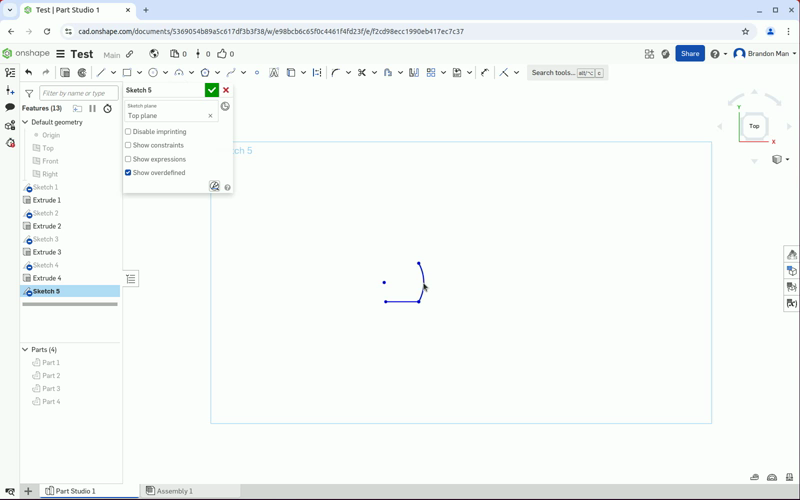
key(l)
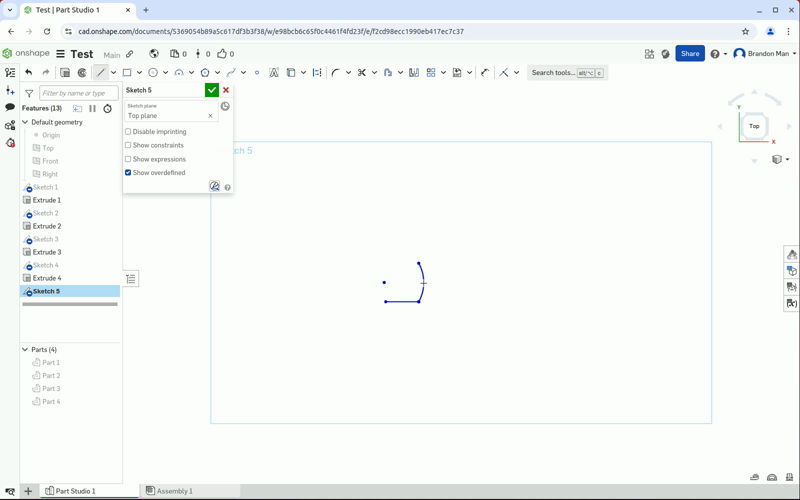
mouse_move(418, 263)
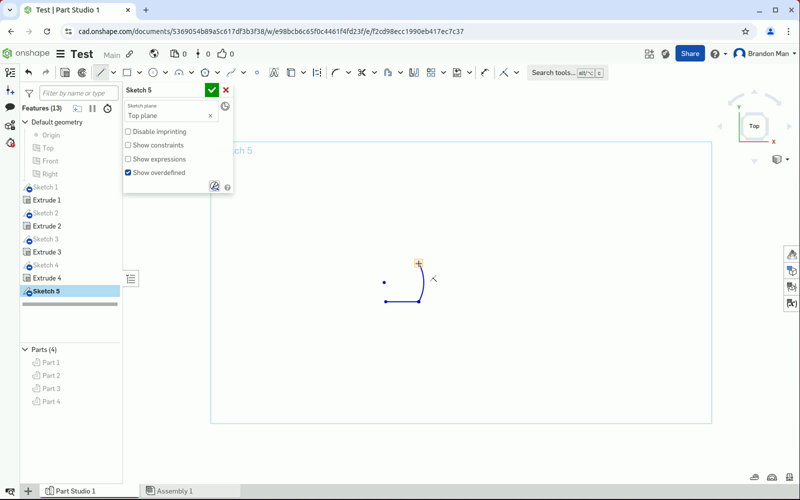
click(418, 263)
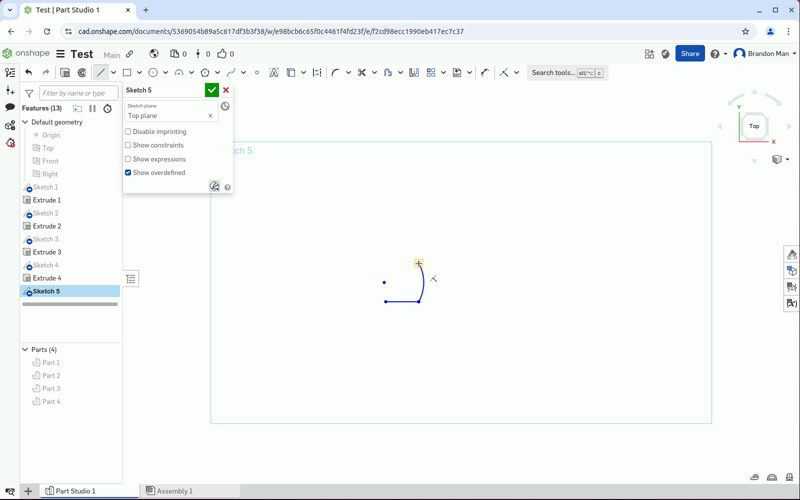
key_down(shift)
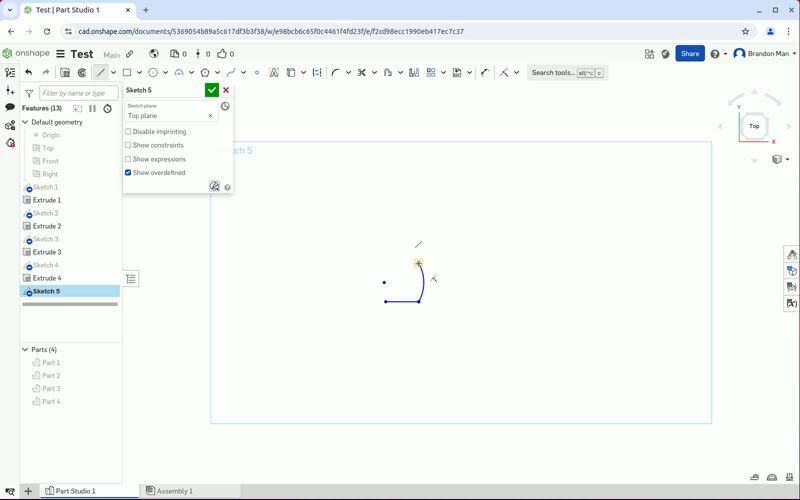
mouse_move(448, 263)
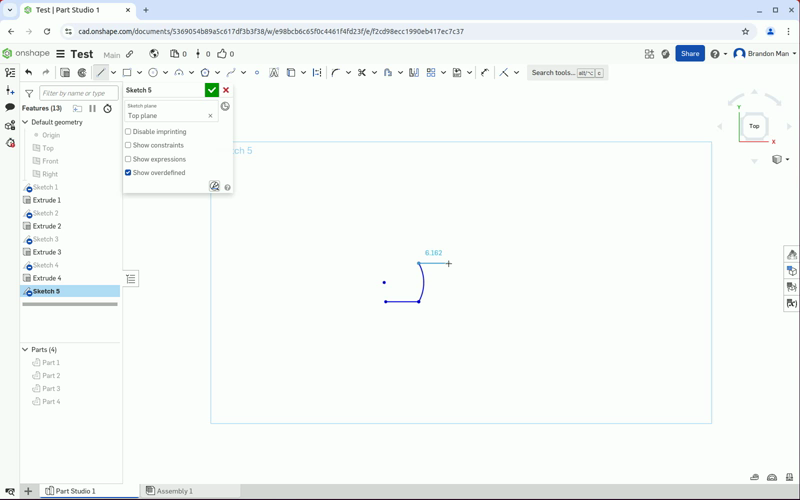
mouse_move(385, 263)
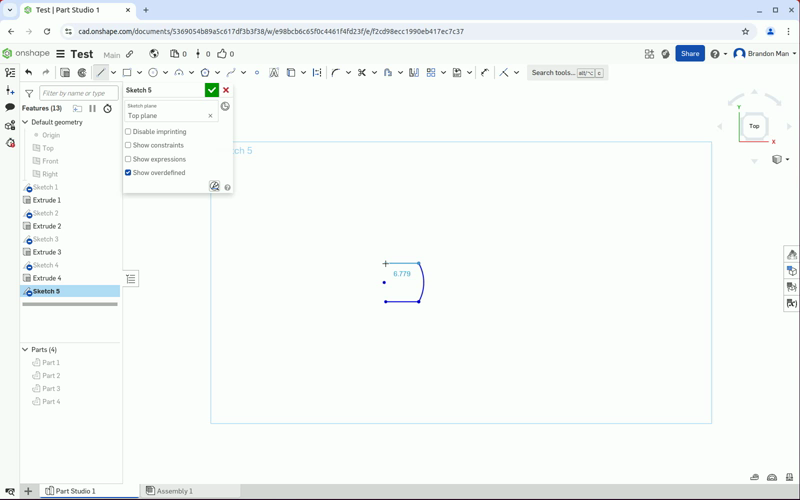
click(385, 263)
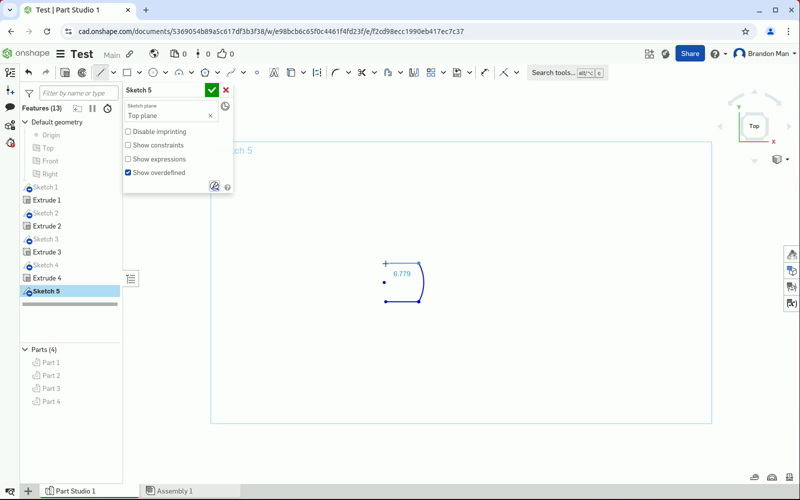
key_up(shift)
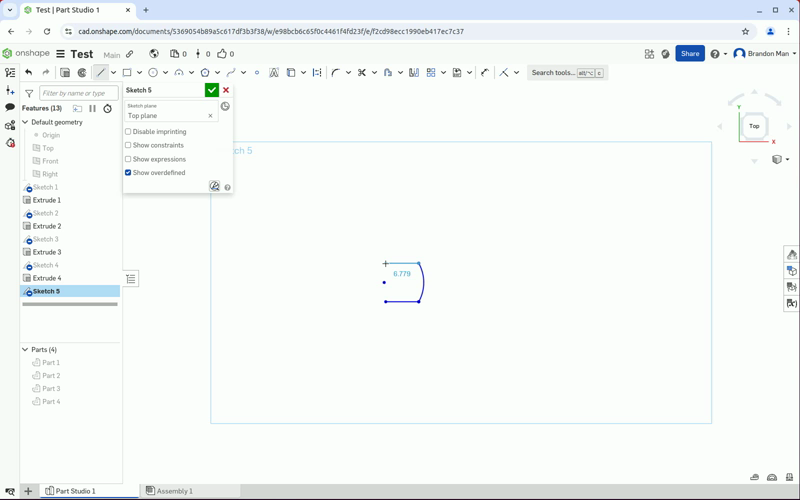
mouse_move(415, 263)
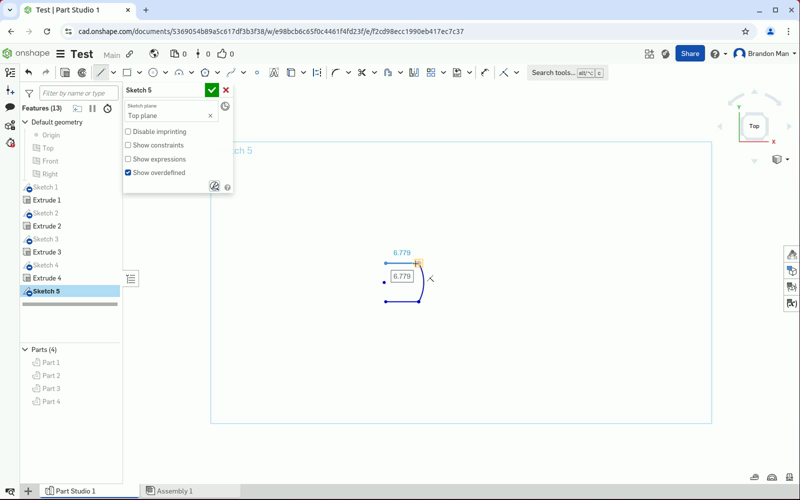
key_down(shift)
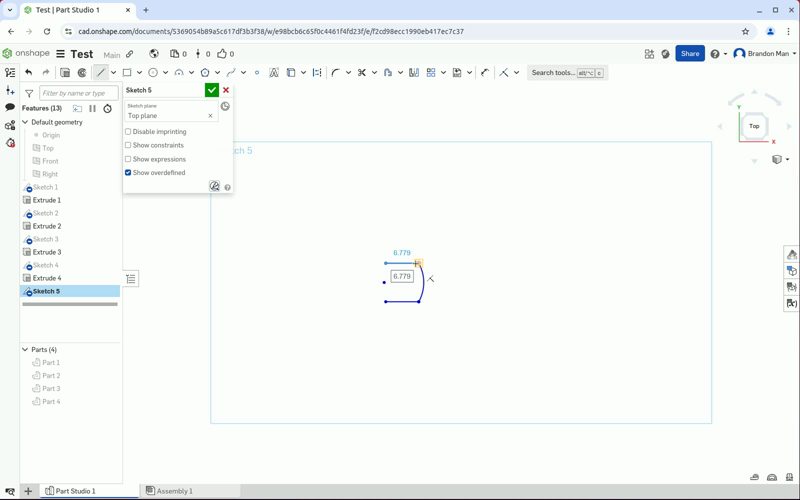
mouse_move(385, 301)
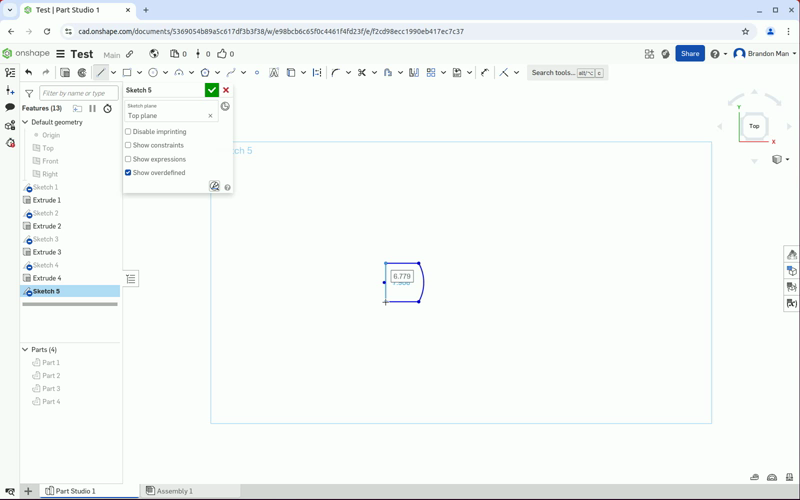
key_up(shift)
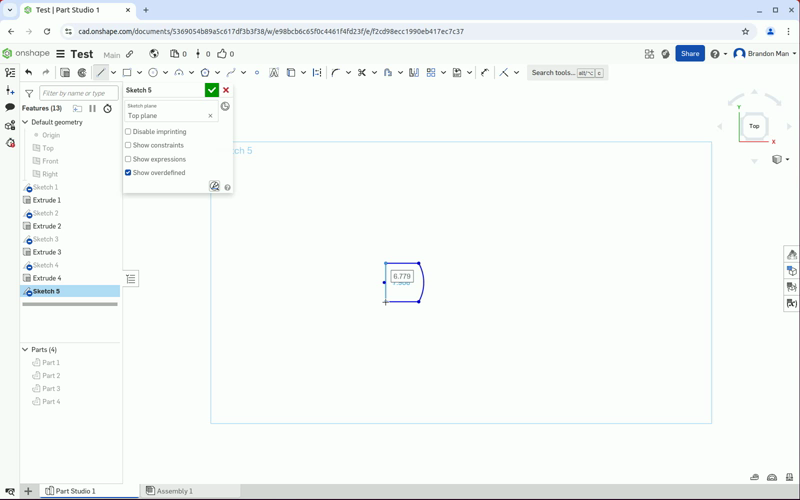
click(385, 301)
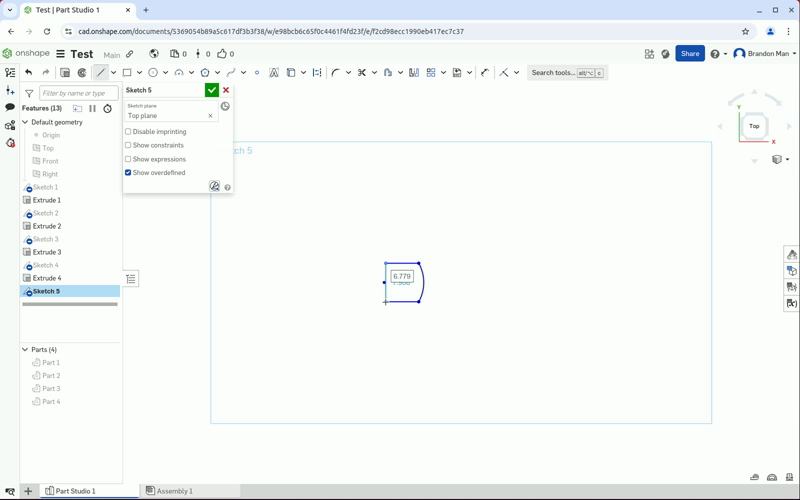
key(esc)
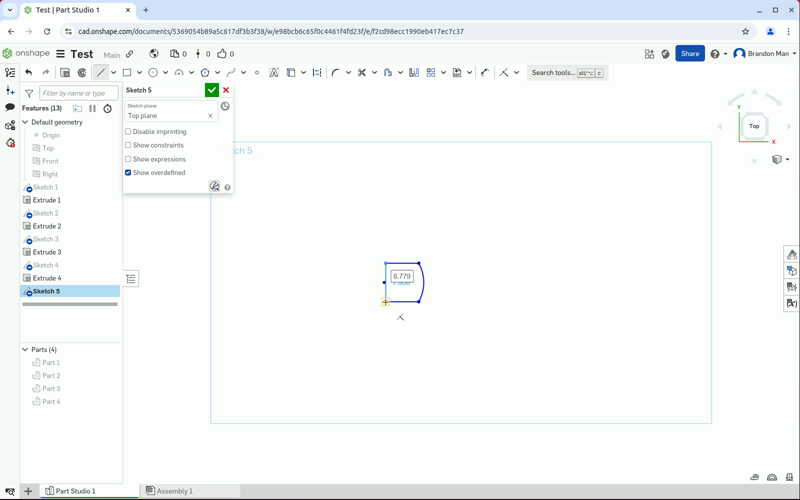
mouse_move(414, 292)
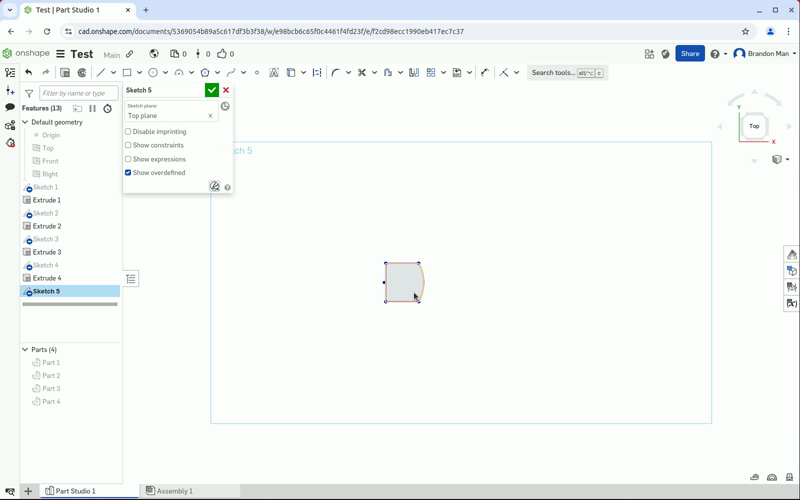
scroll(6)
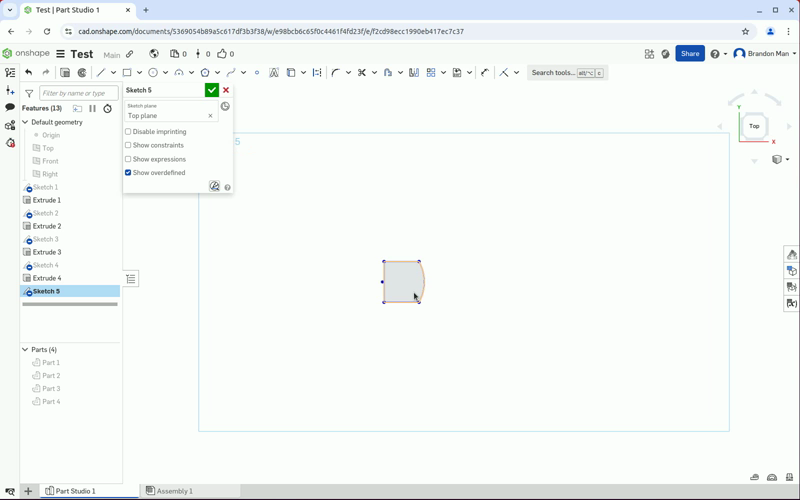
scroll(6)
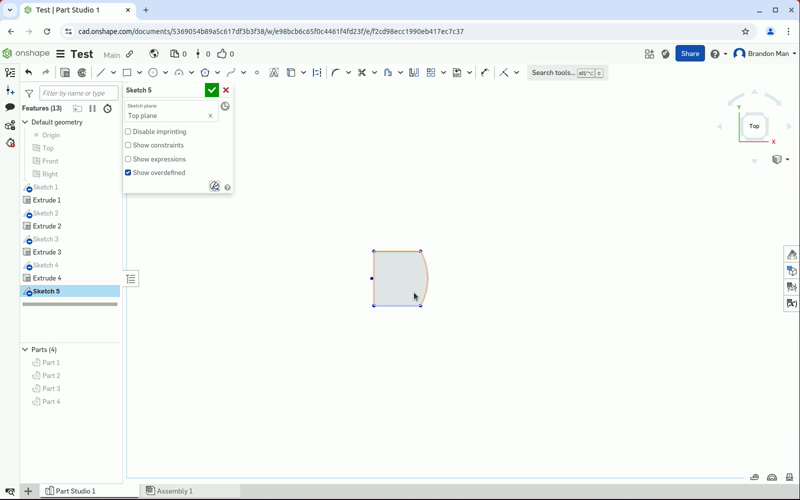
scroll(6)
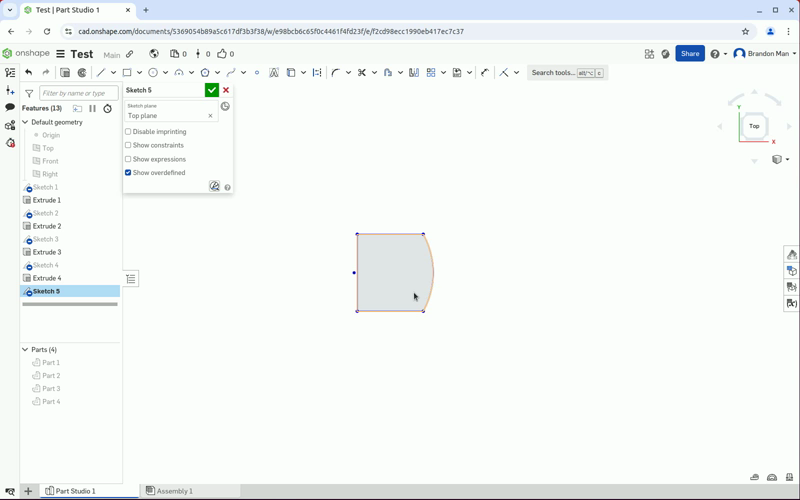
scroll(6)
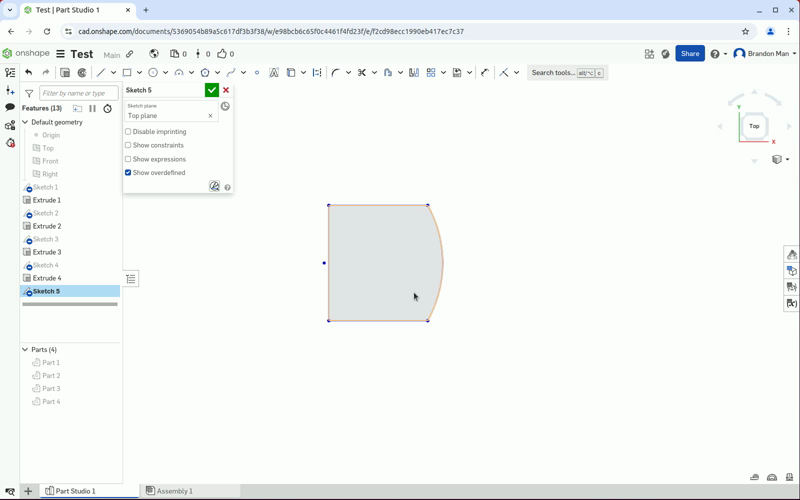
scroll(6)
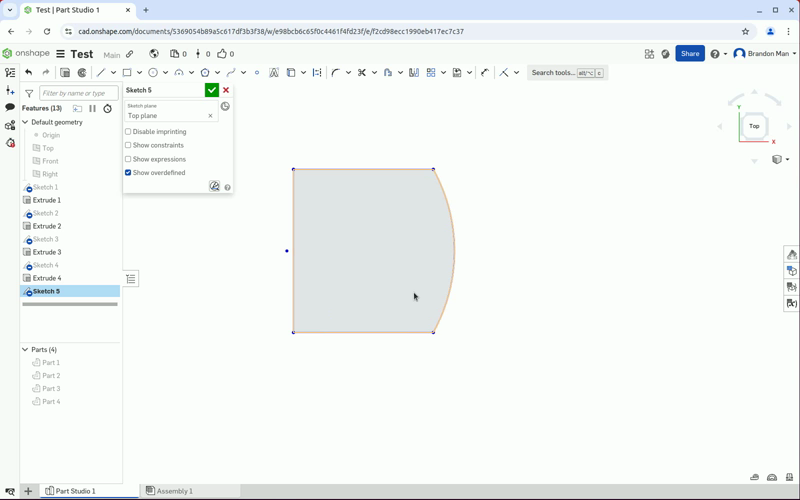
scroll(6)
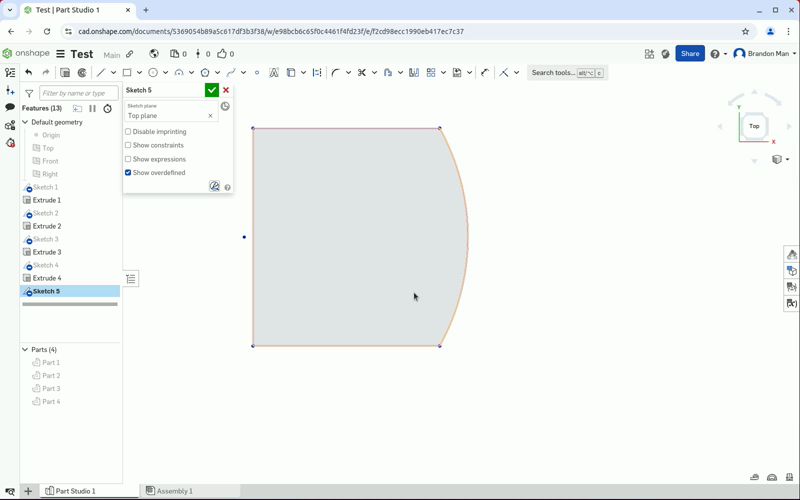
scroll(6)
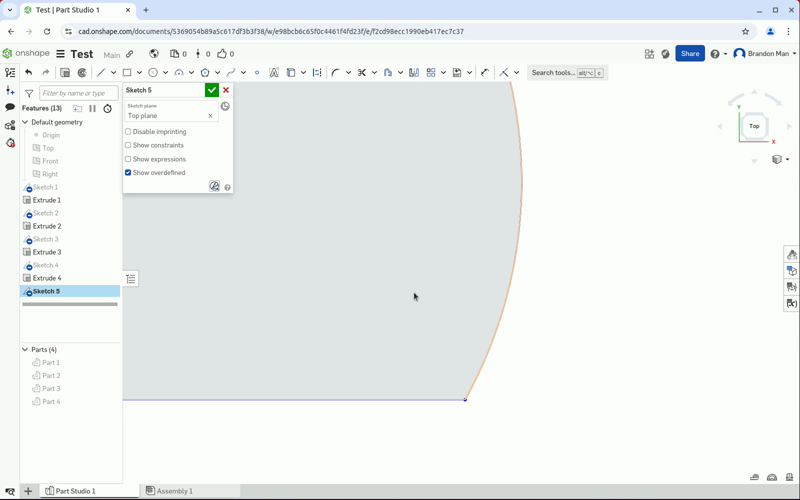
click(414, 292)
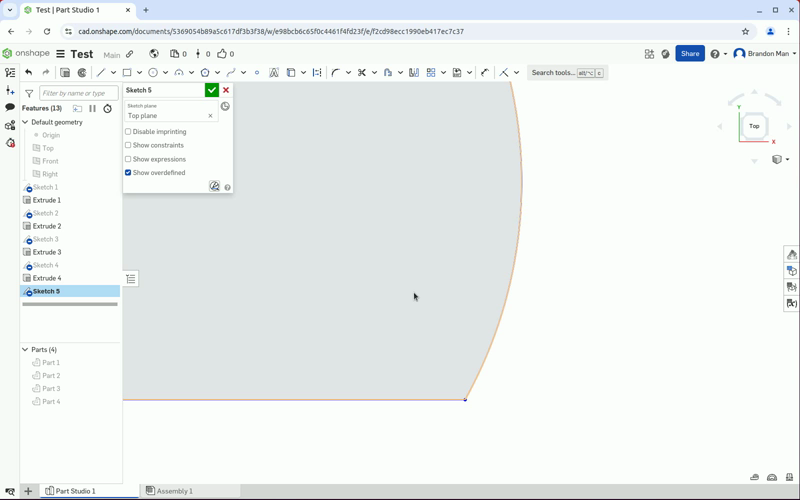
scroll(-6)
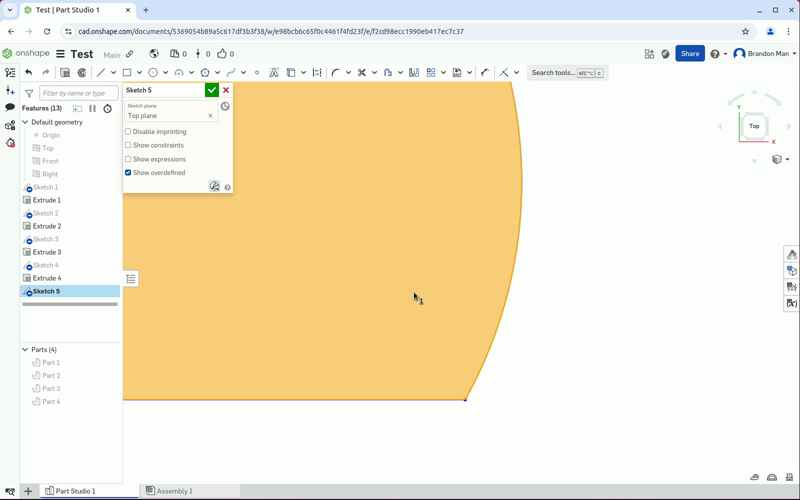
scroll(-6)
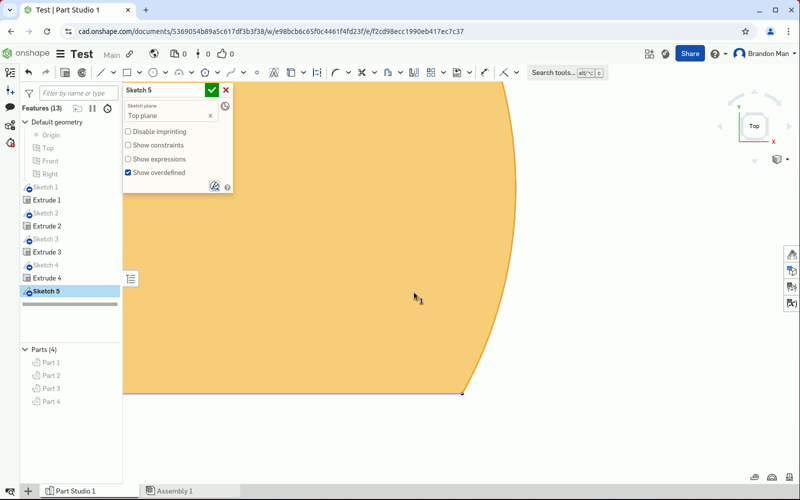
scroll(-6)
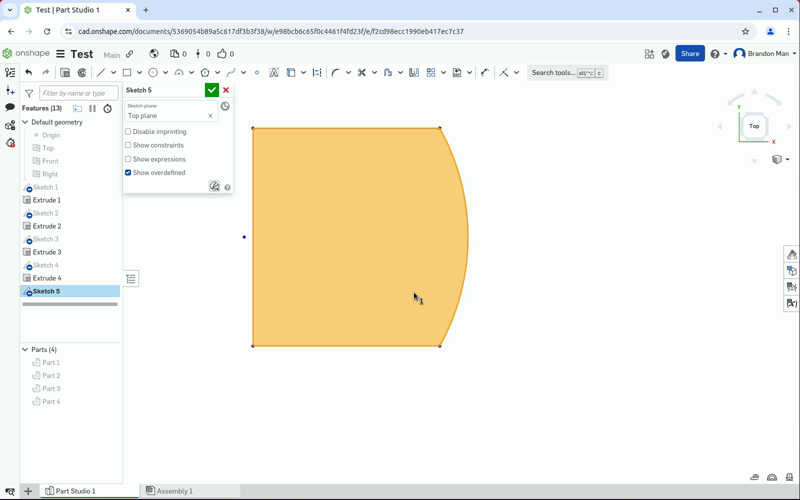
scroll(-6)
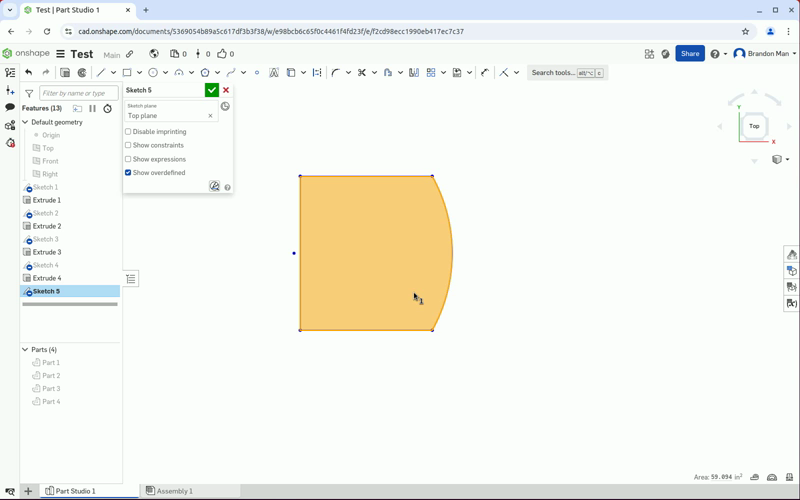
scroll(-6)
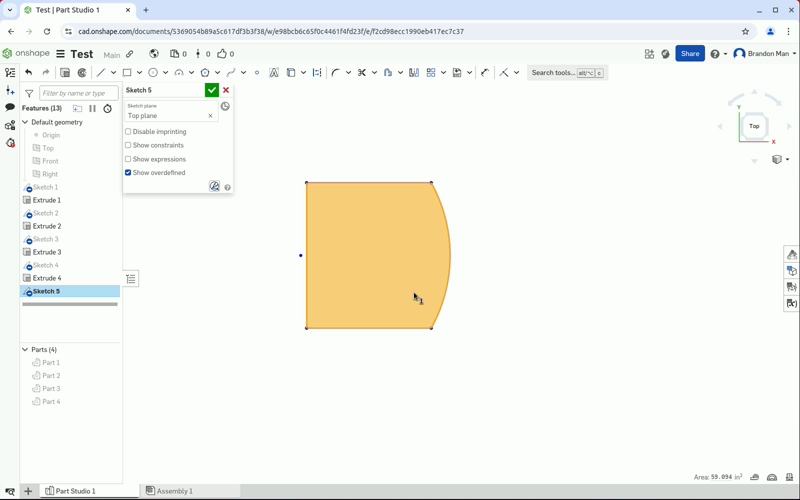
scroll(-6)
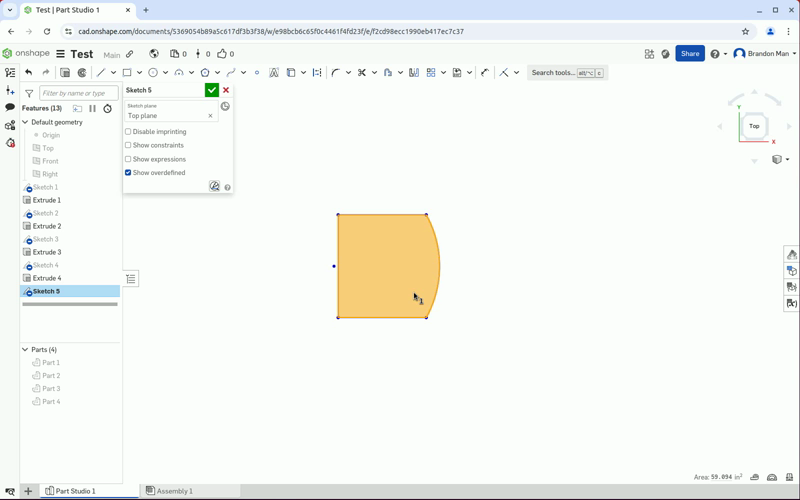
scroll(-6)
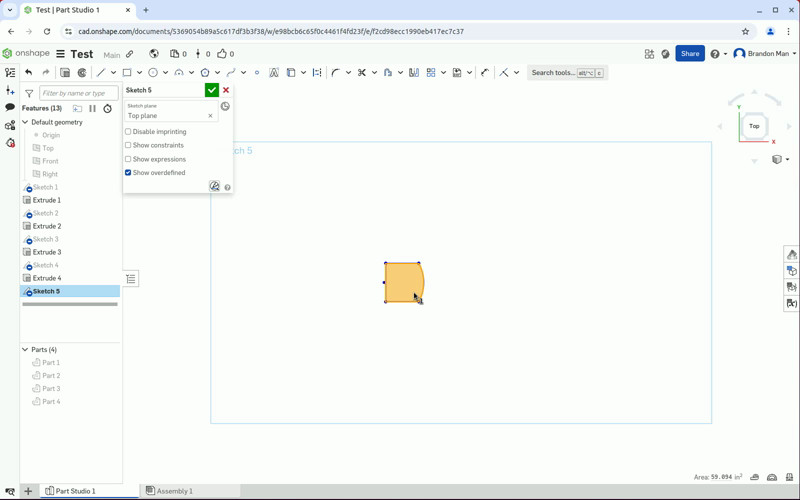
mouse_move(73, 352)
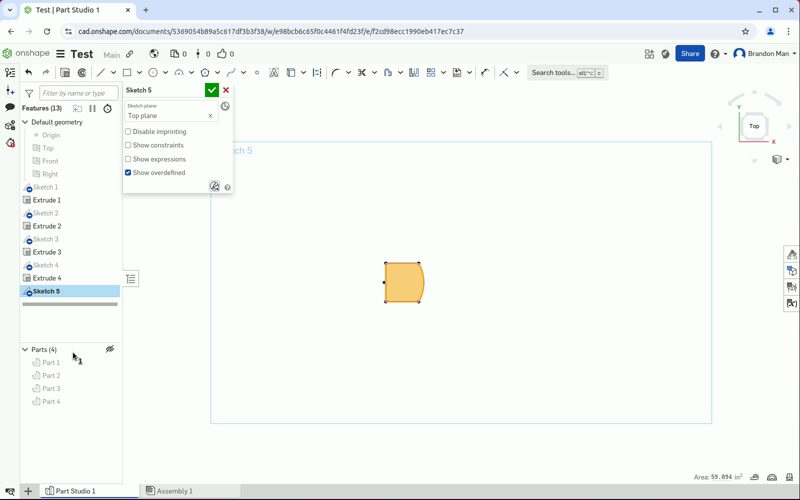
key(shift+y)
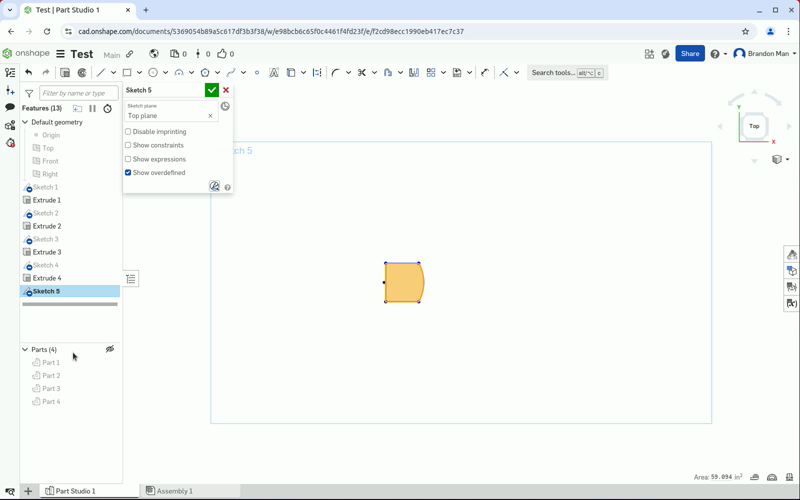
key(shift+e)
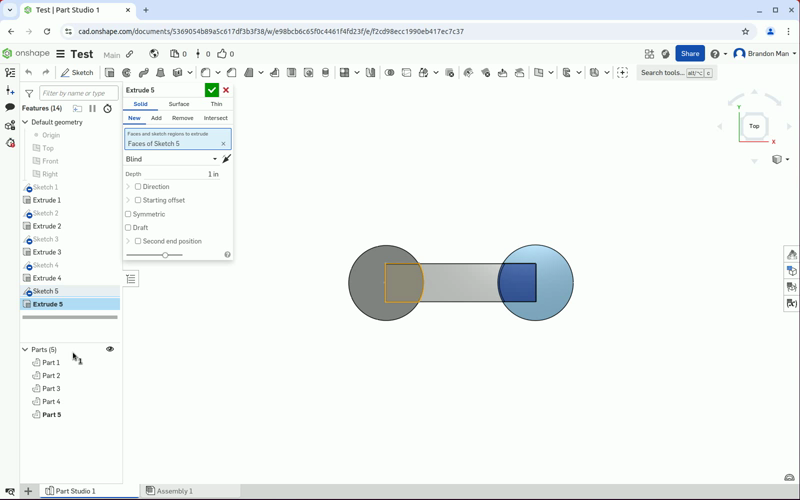
mouse_move(143, 106)
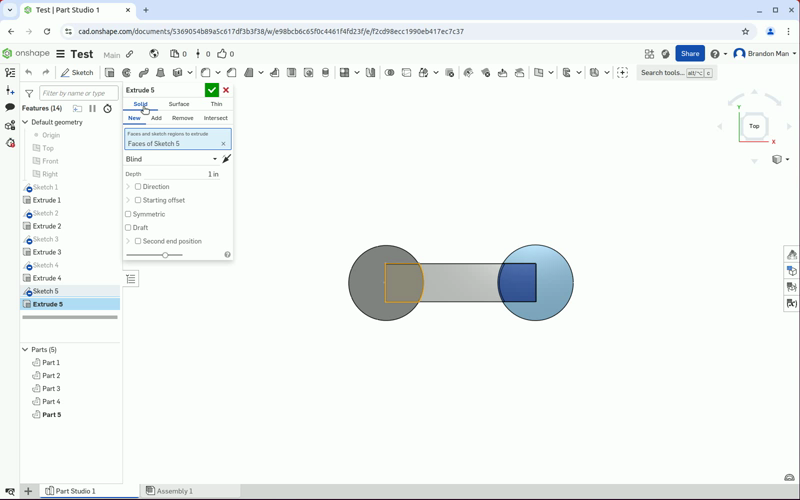
click(143, 106)
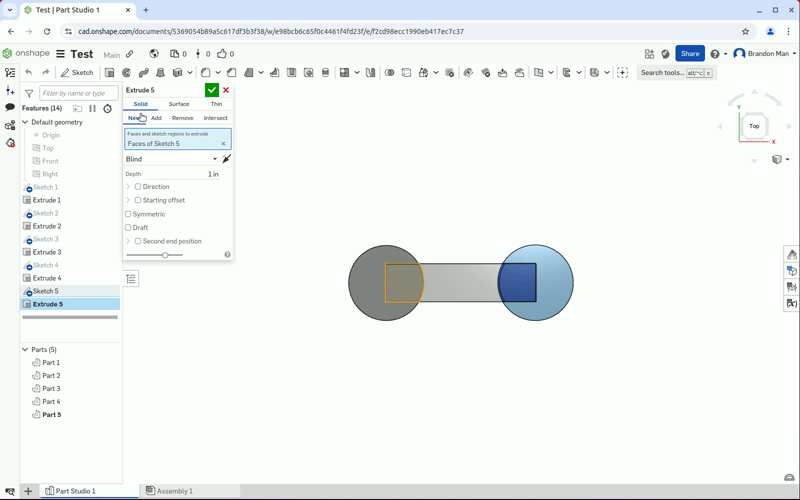
mouse_move(137, 120)
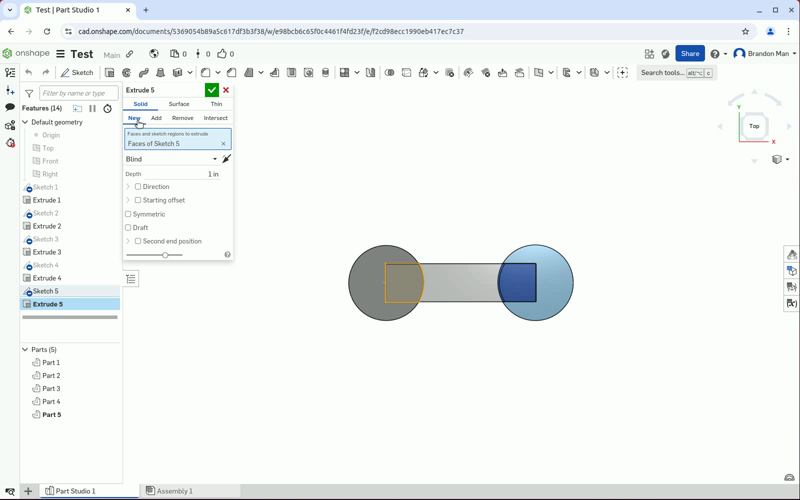
click(137, 120)
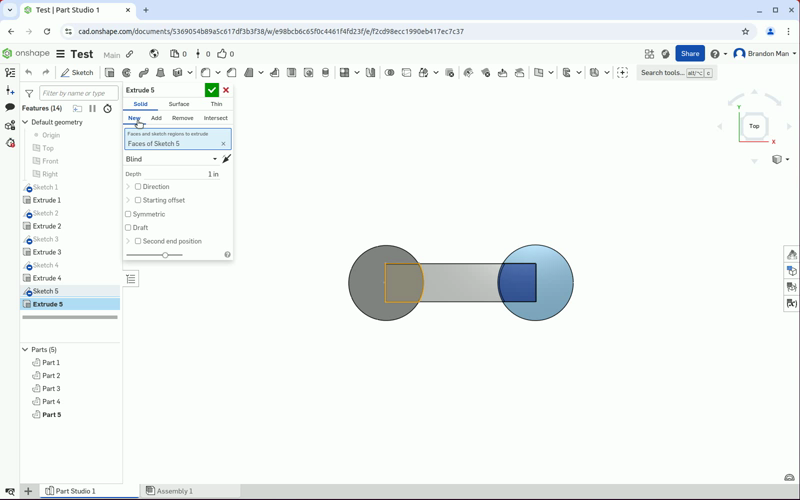
key(tab, 4)
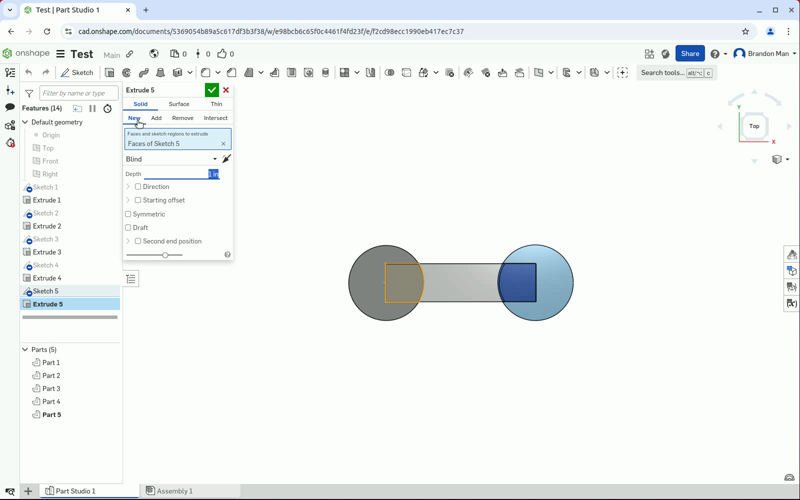
text(7.703)
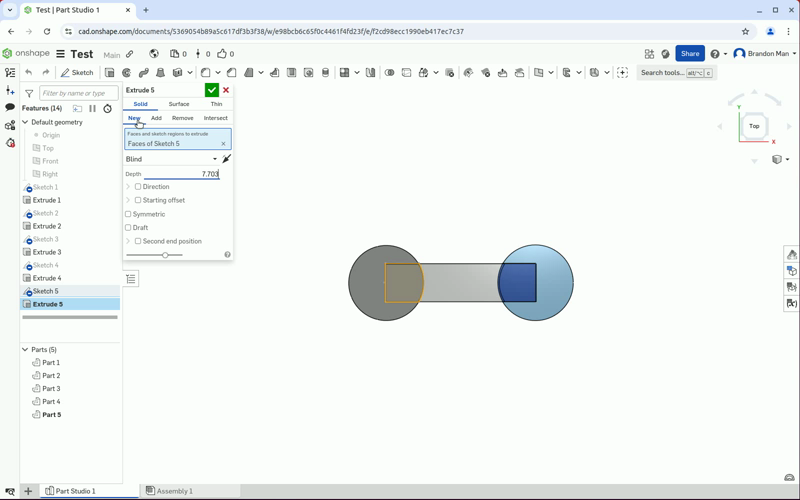
key(enter)
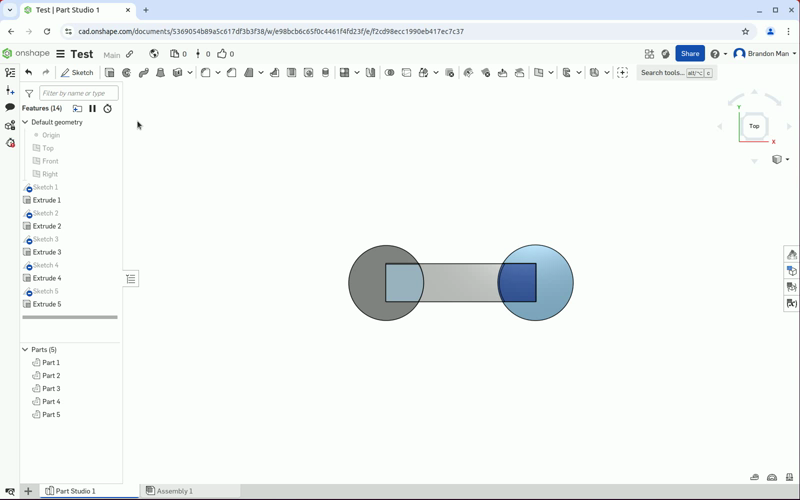
key(shift+h)
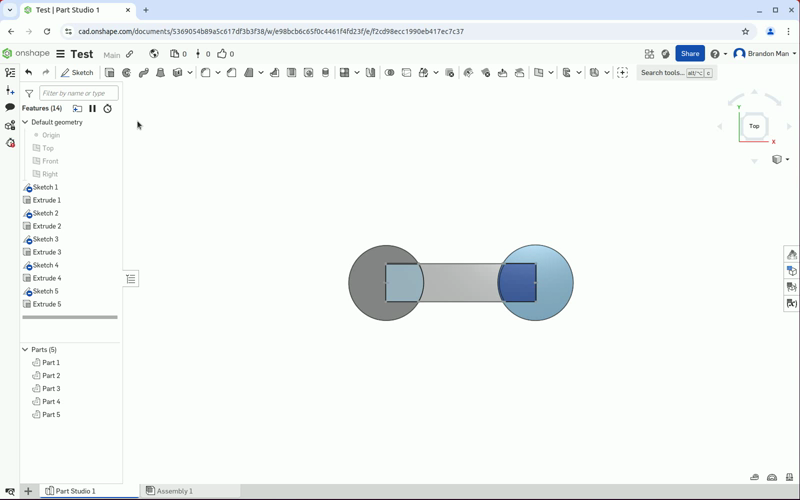
key(shift+h)
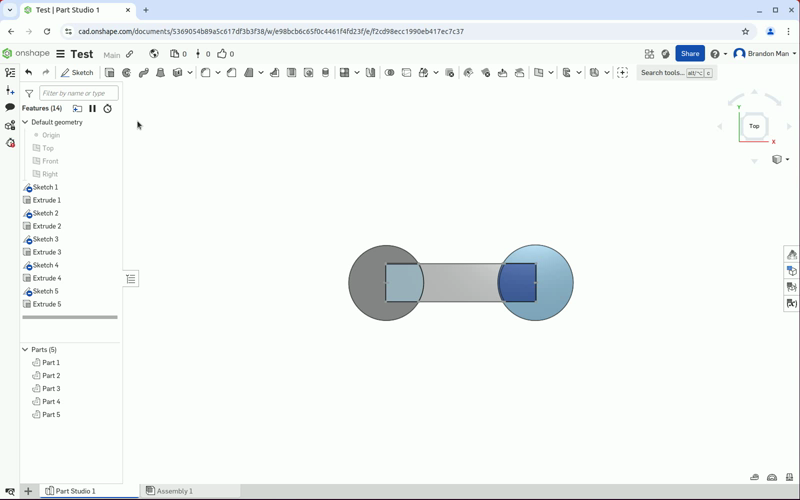
key(shift+7)
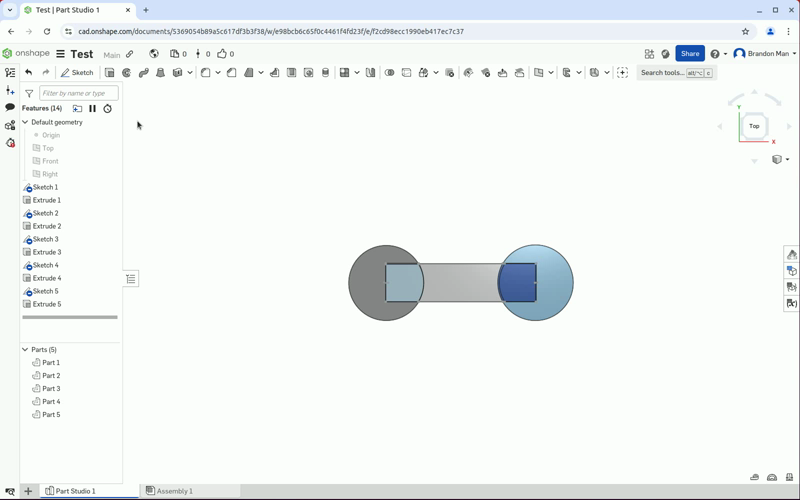
key(up, 3)
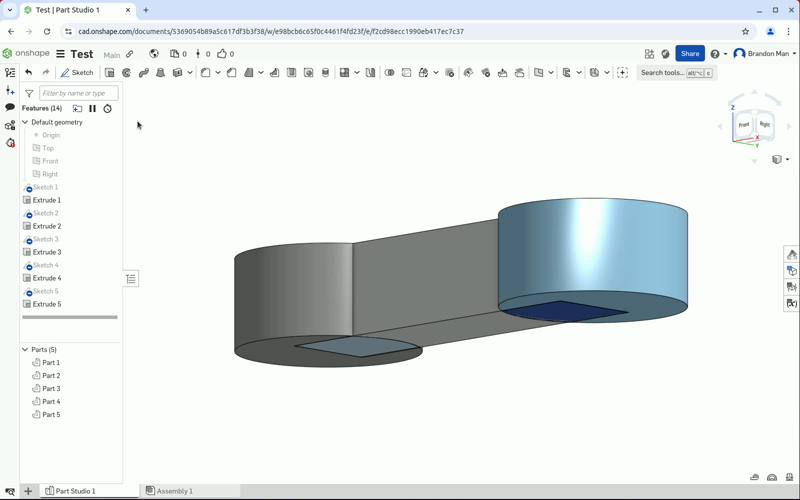
key(left, 3)
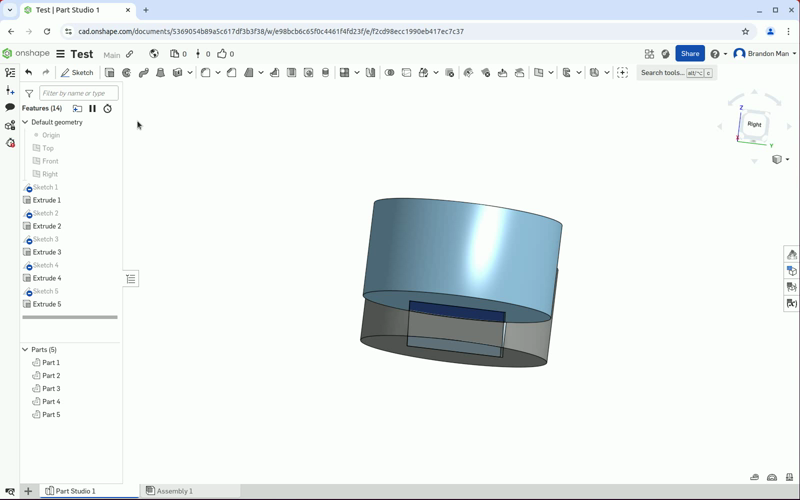
key(right, 3)
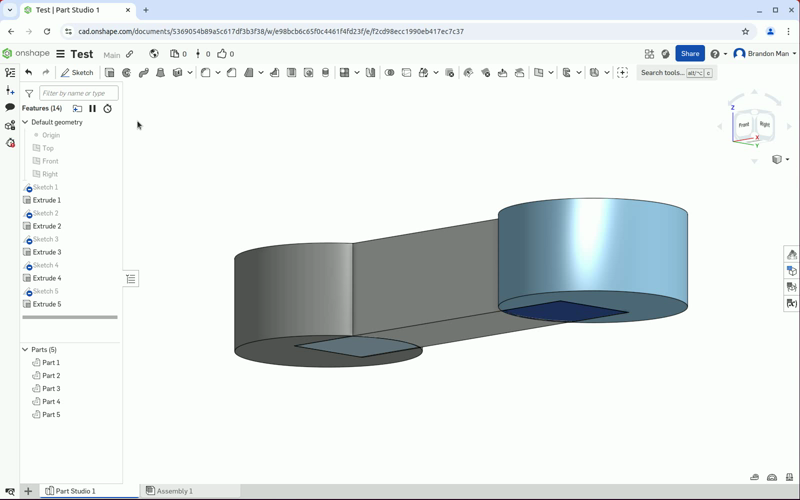
key(down, 3)
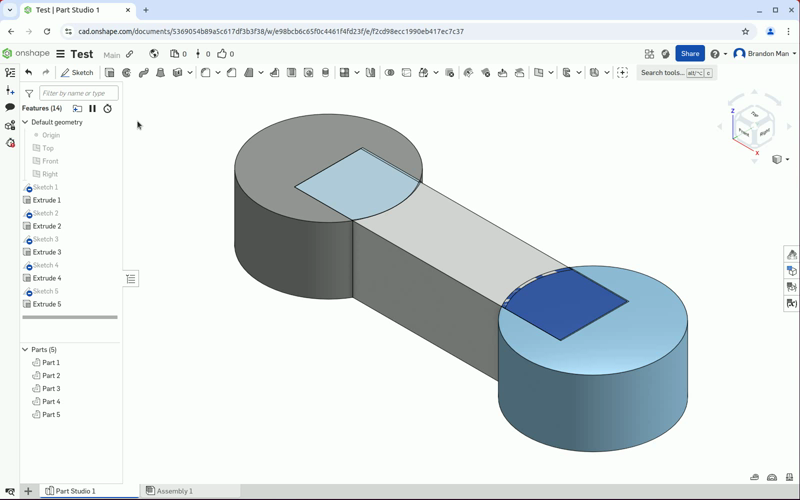
mouse_move(73, 189)
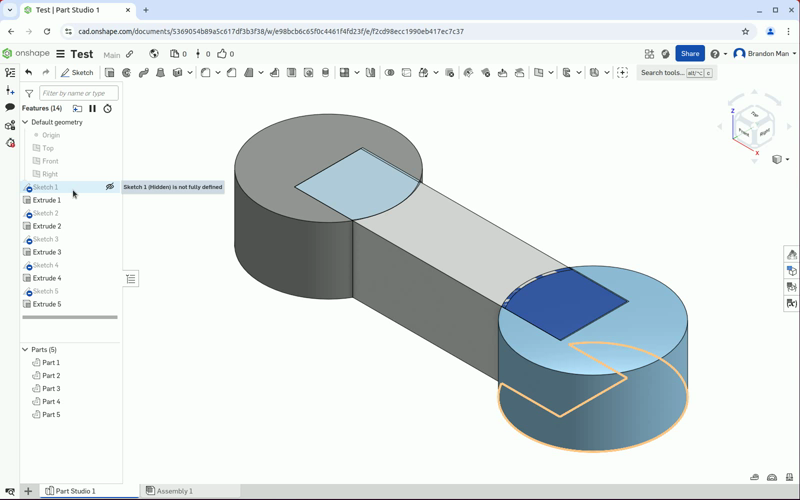
click(73, 189)